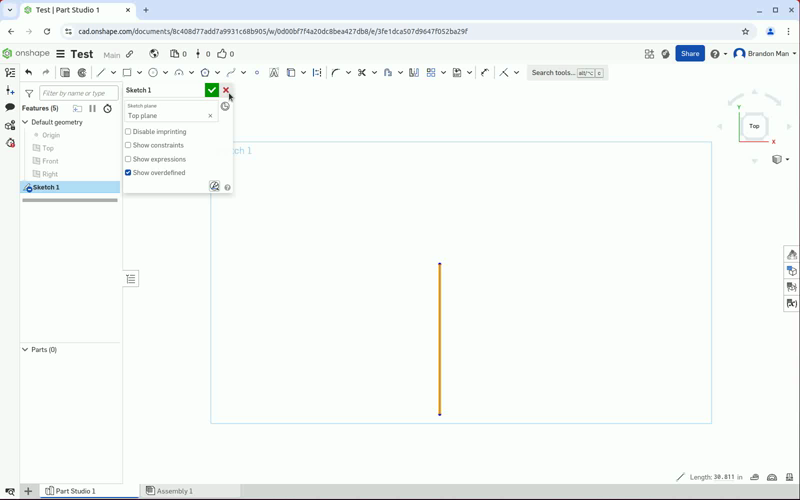
key(shift+h)
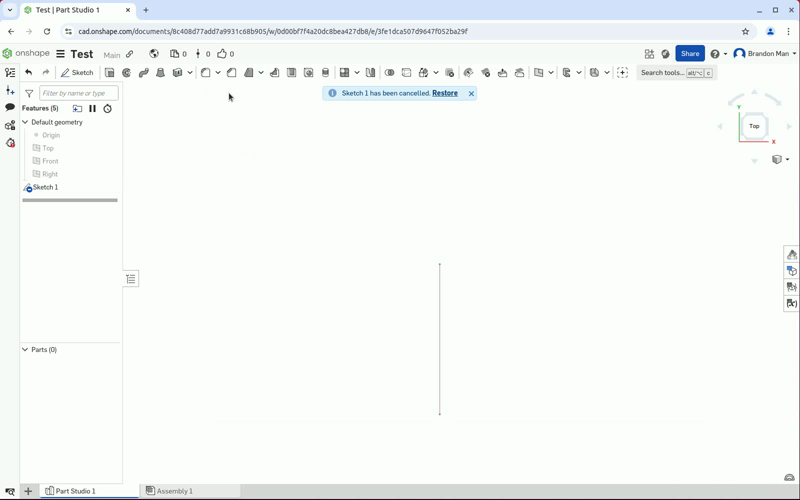
key(shift+s)
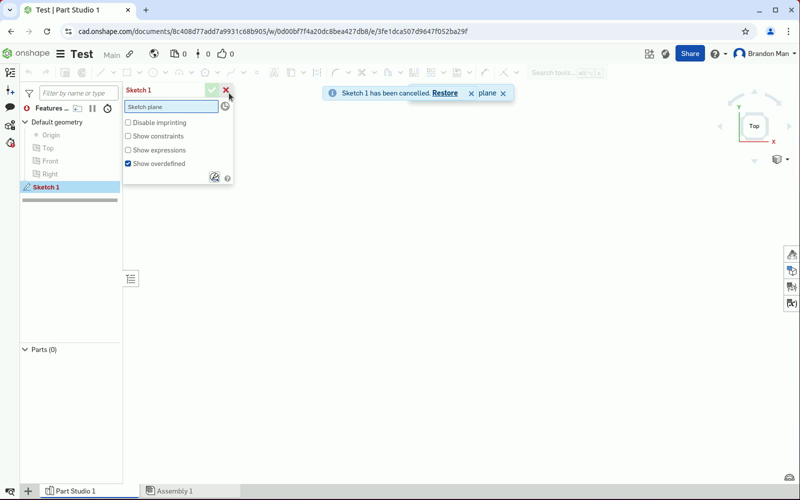
mouse_move(73, 150)
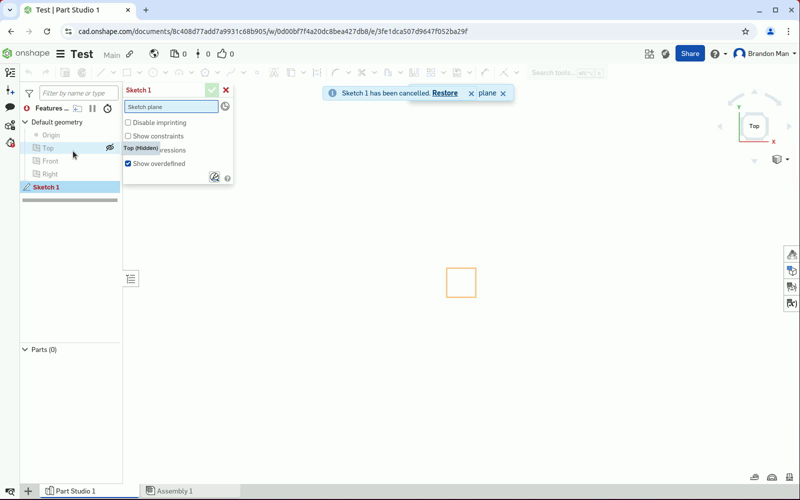
click(73, 150)
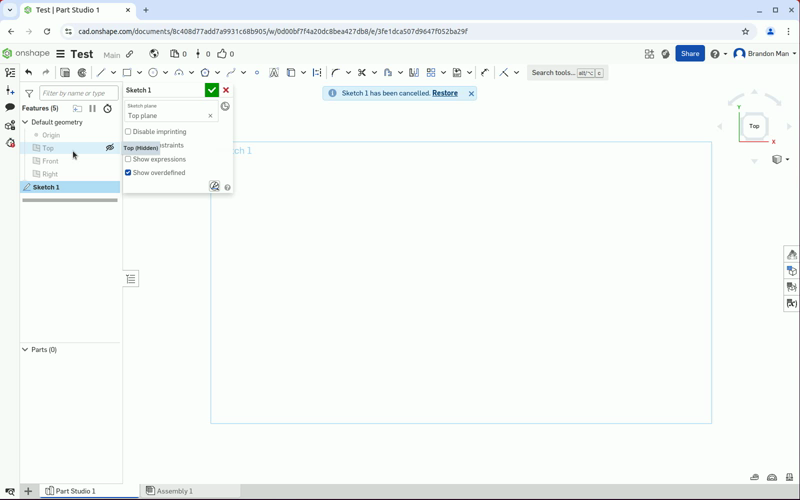
mouse_move(73, 352)
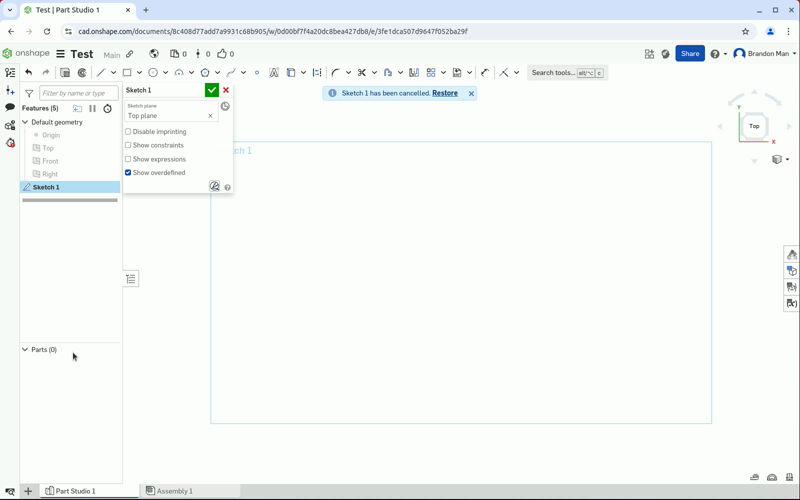
key(y)
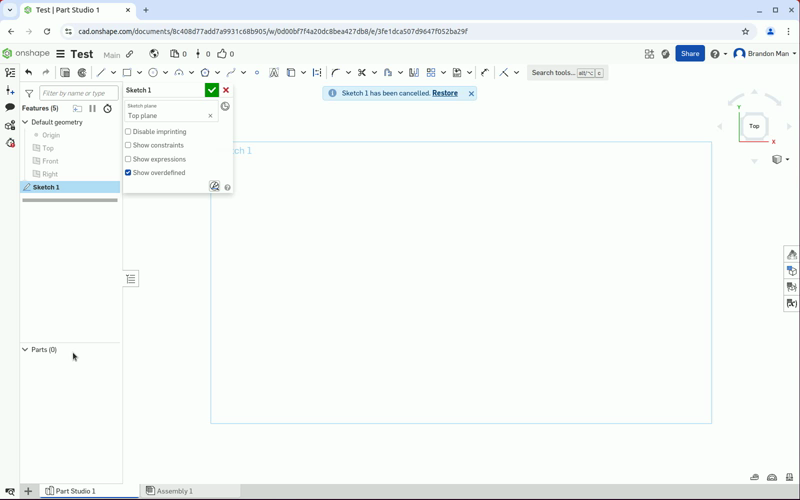
key(l)
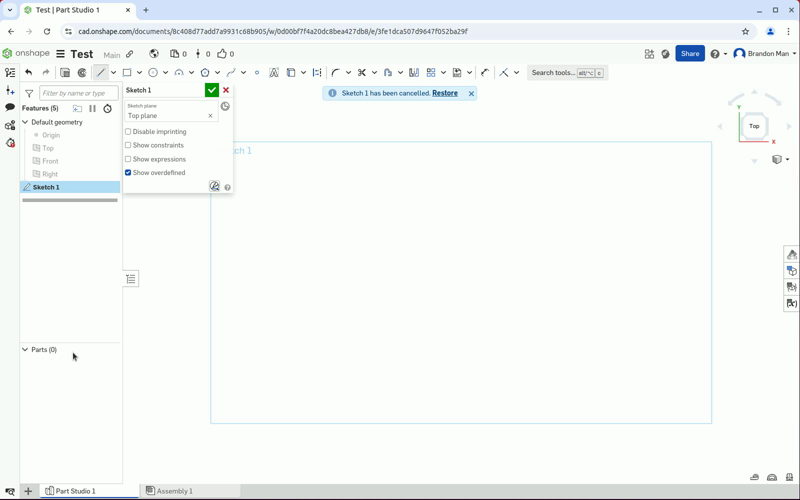
key_down(shift)
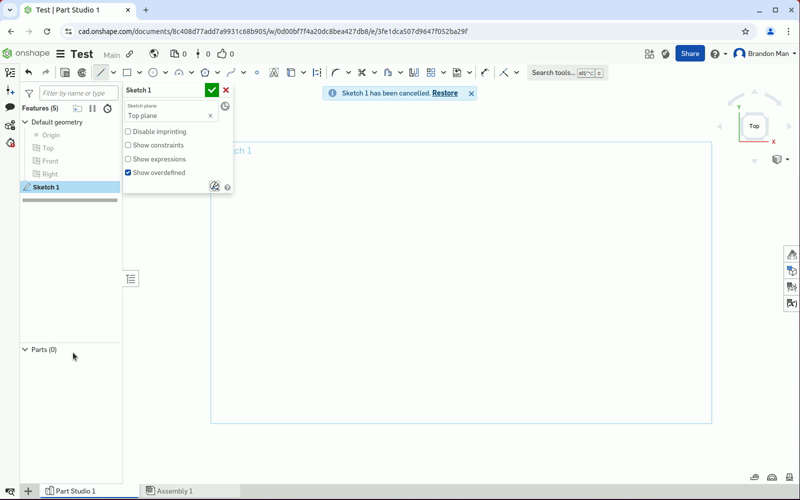
mouse_move(534, 319)
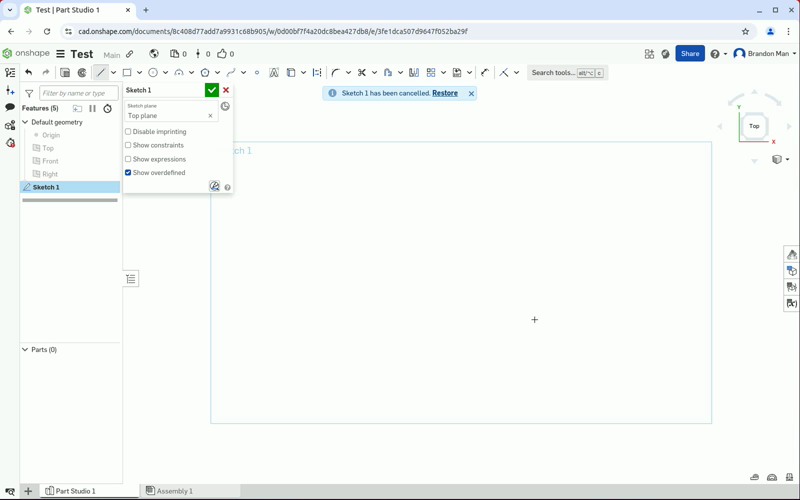
click(534, 319)
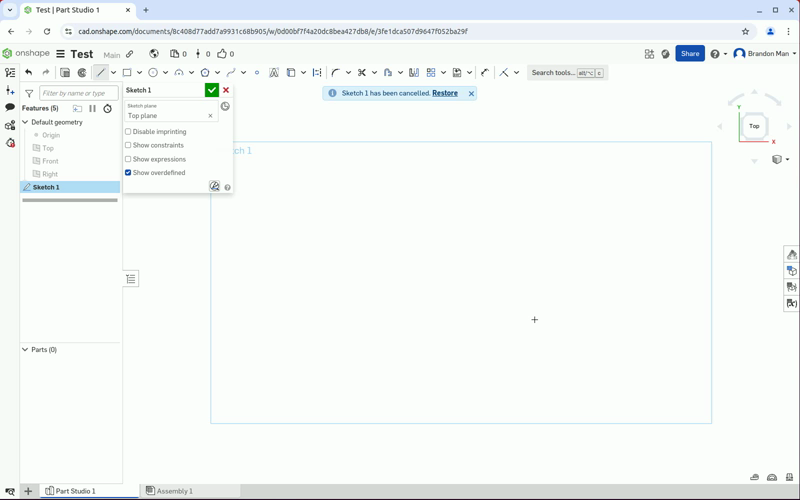
key_up(shift)
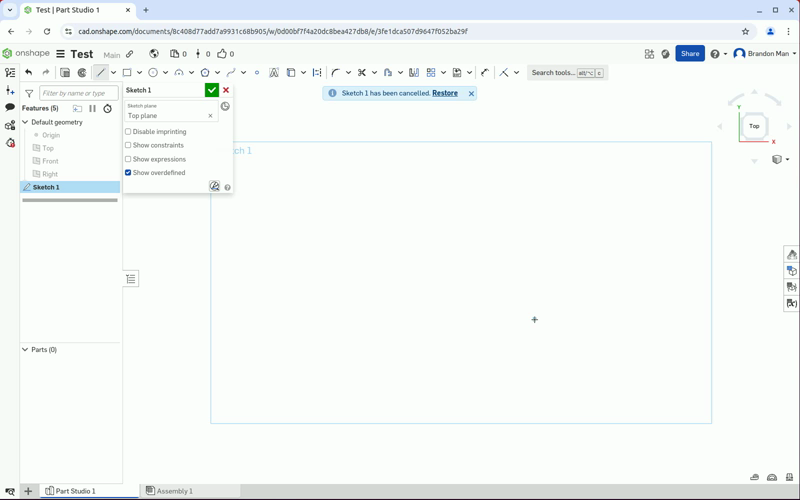
key_down(shift)
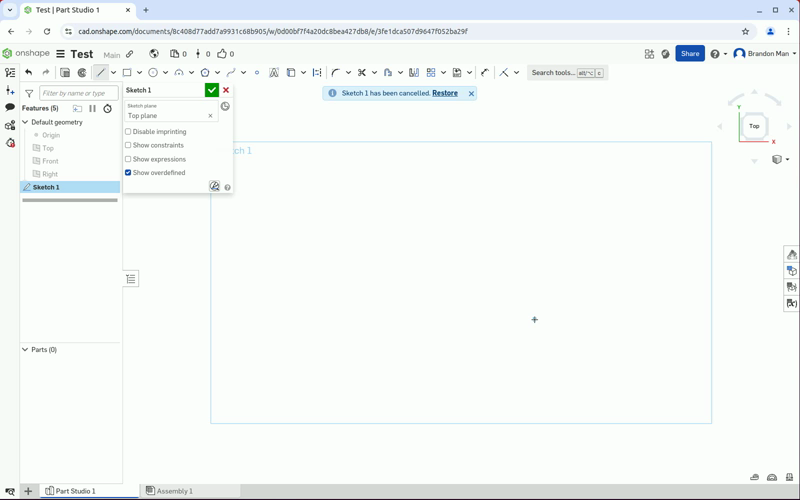
mouse_move(564, 319)
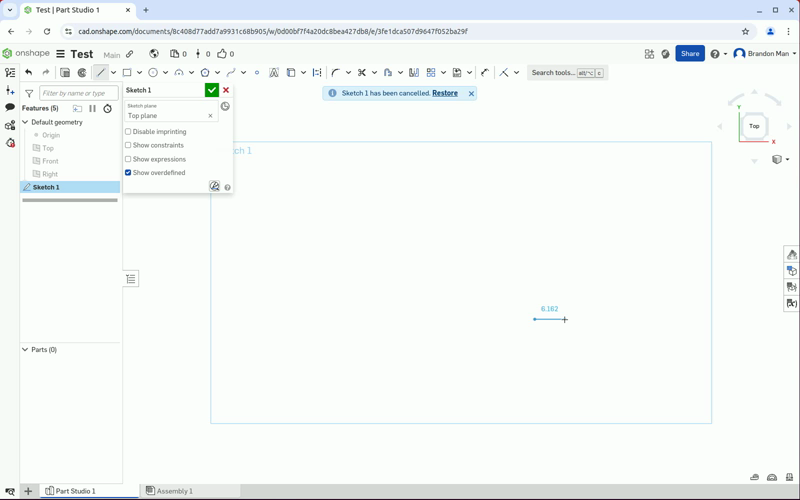
mouse_move(573, 319)
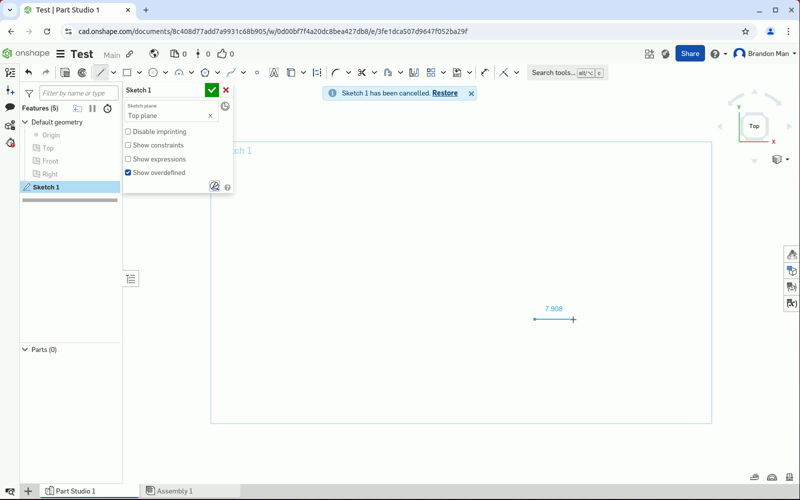
click(573, 319)
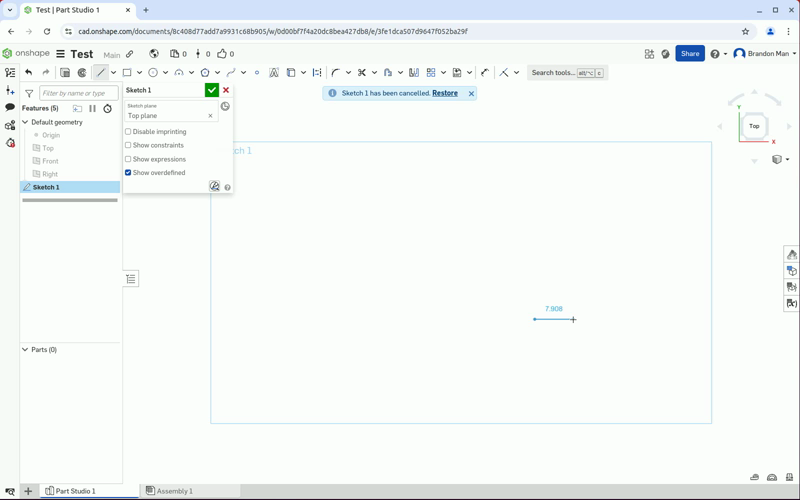
key_up(shift)
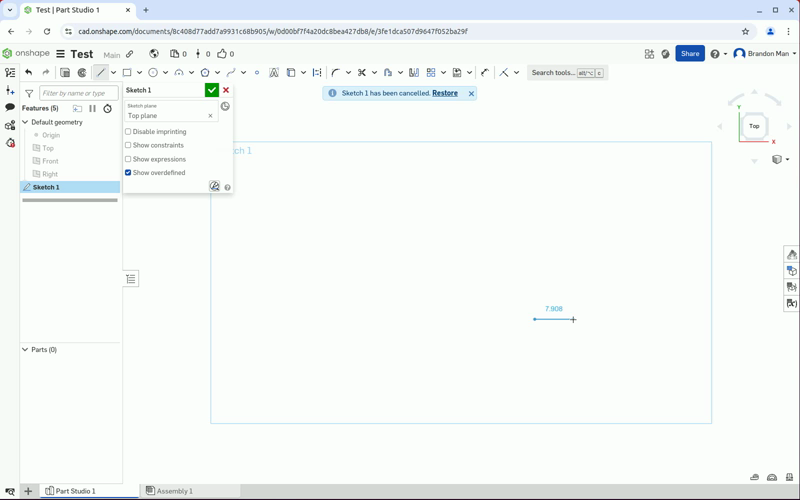
key_down(shift)
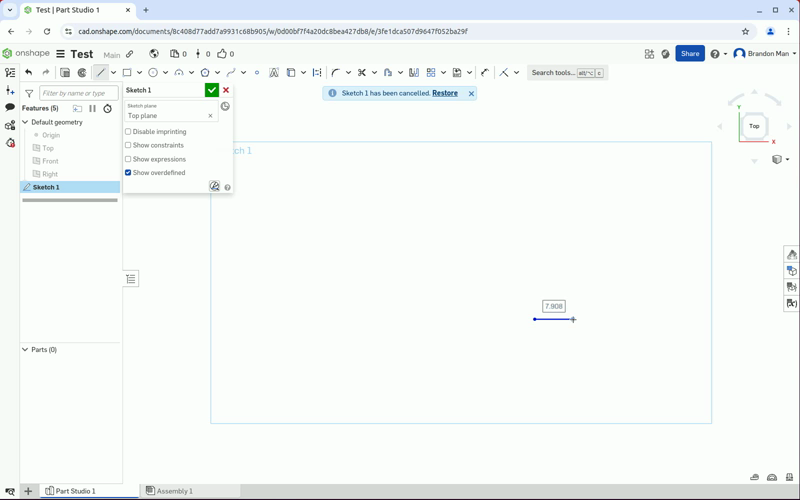
mouse_move(573, 247)
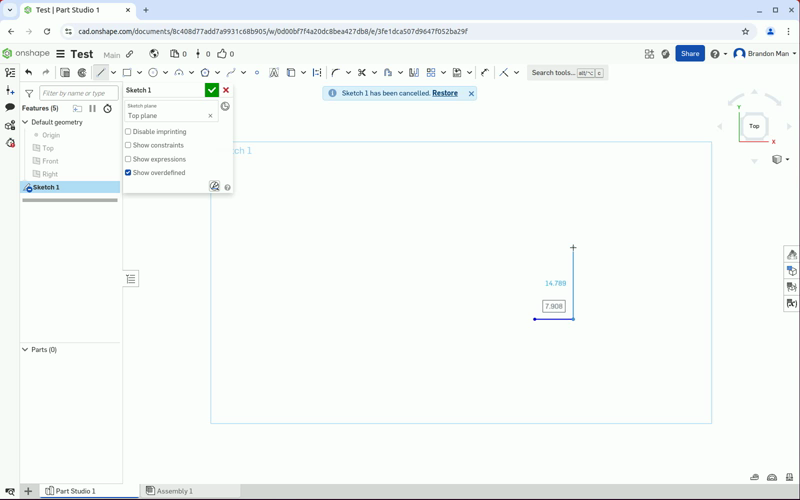
click(573, 247)
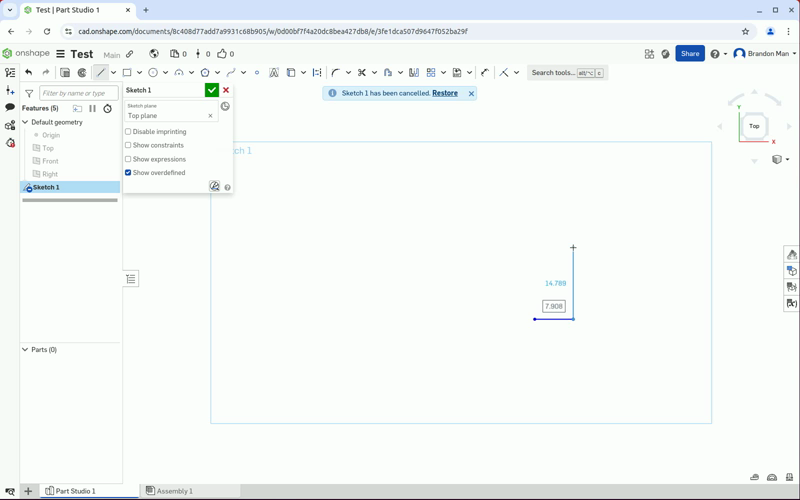
key_up(shift)
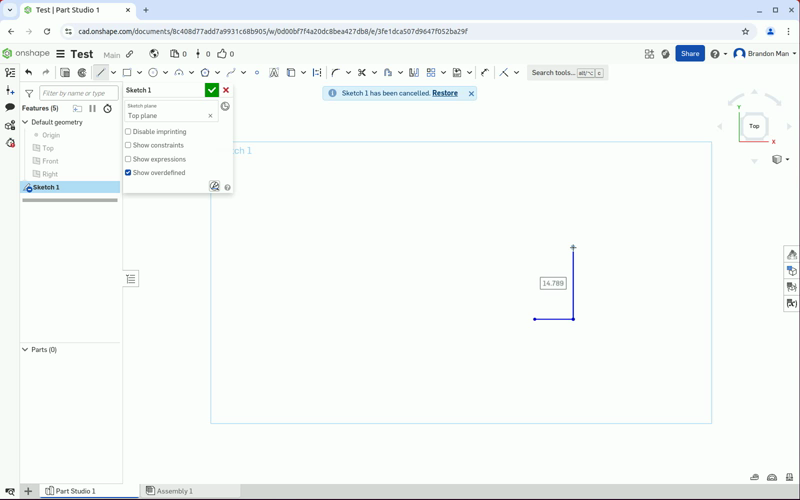
key_down(shift)
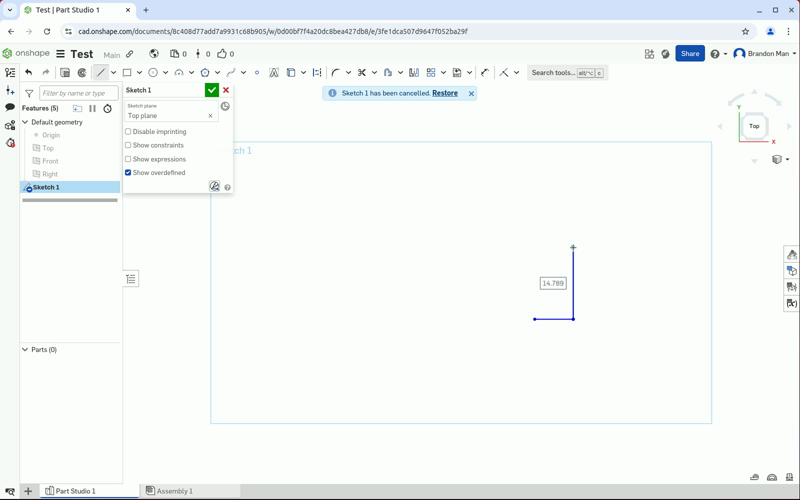
mouse_move(589, 247)
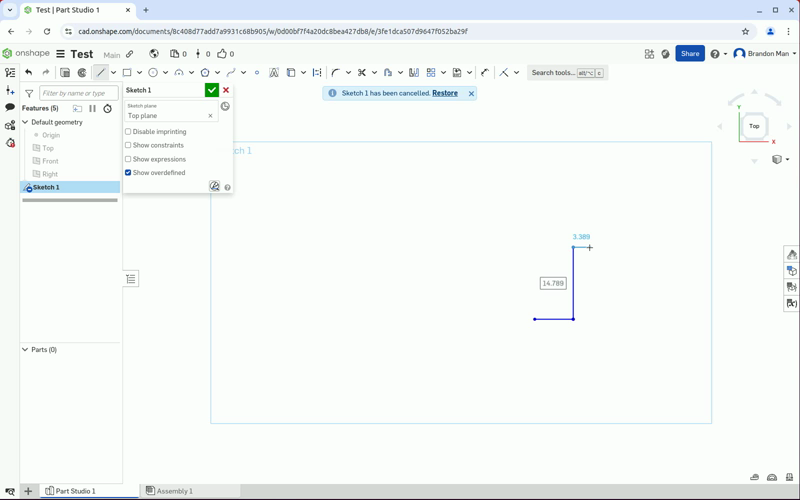
mouse_move(534, 247)
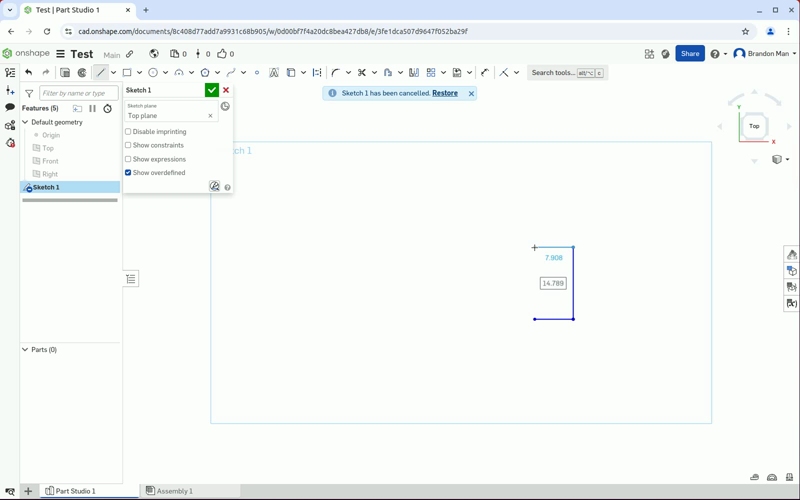
click(534, 247)
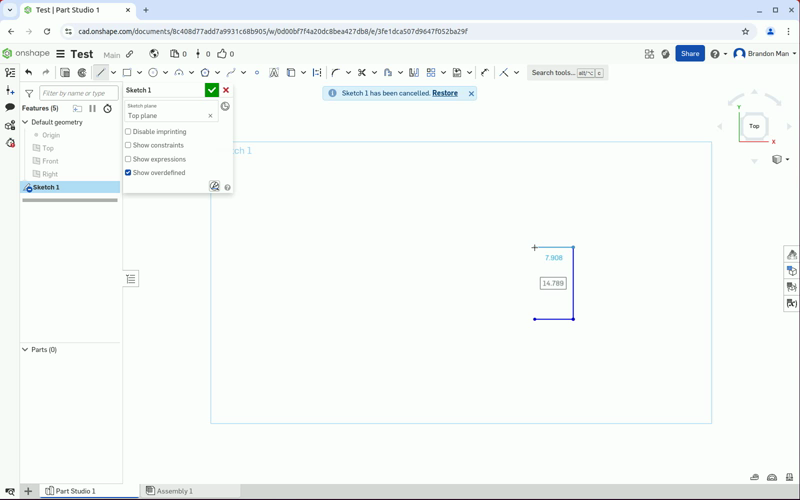
key_up(shift)
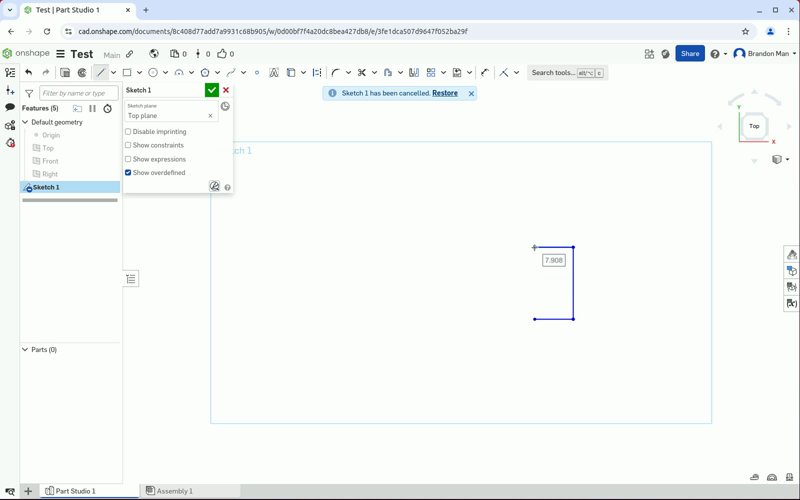
key_down(shift)
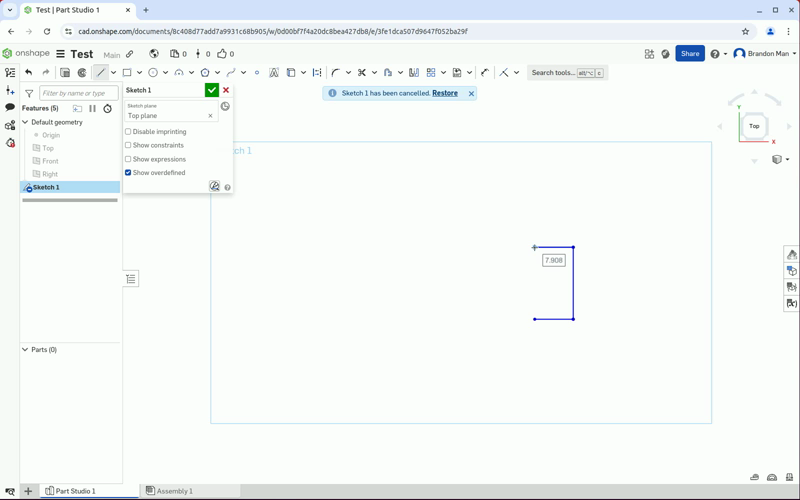
mouse_move(534, 319)
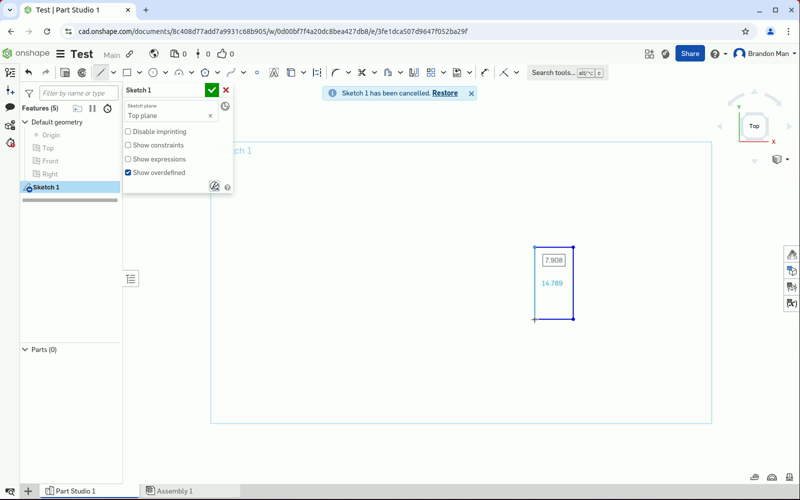
key_up(shift)
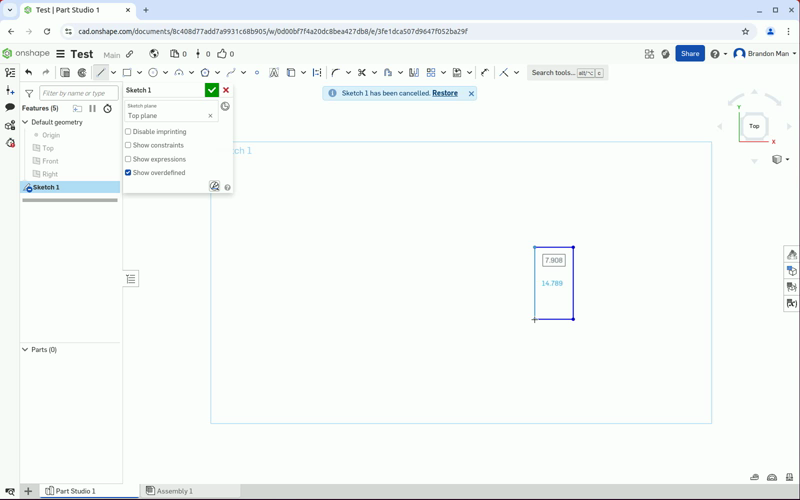
click(534, 319)
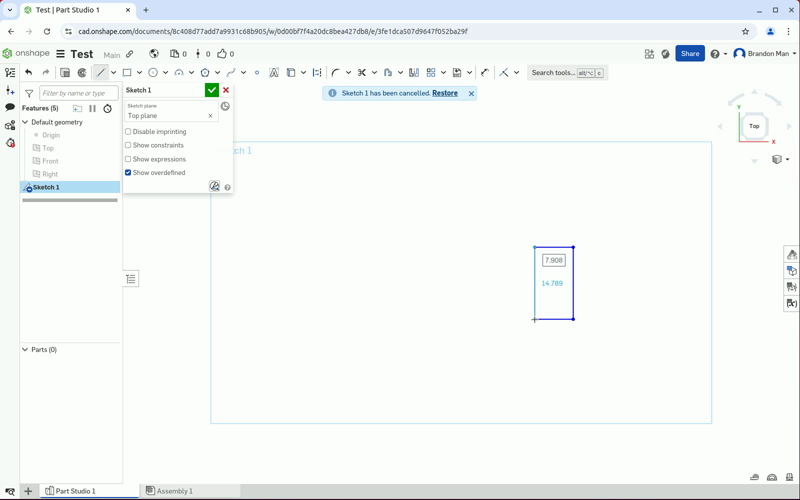
key(esc)
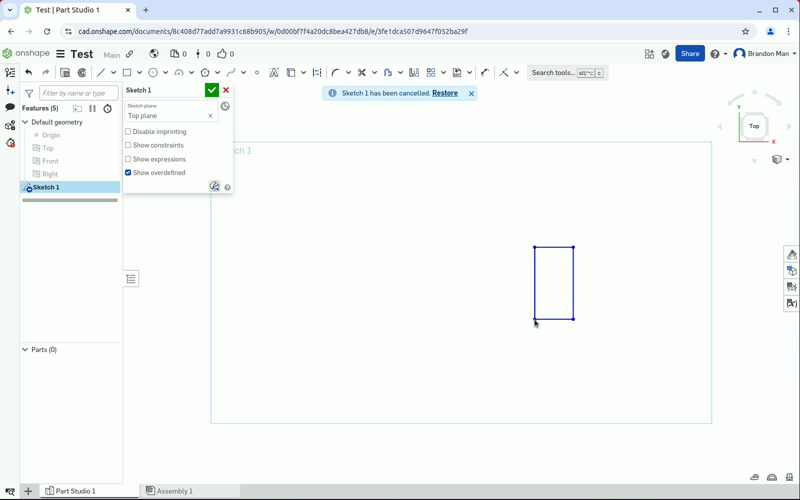
key(c)
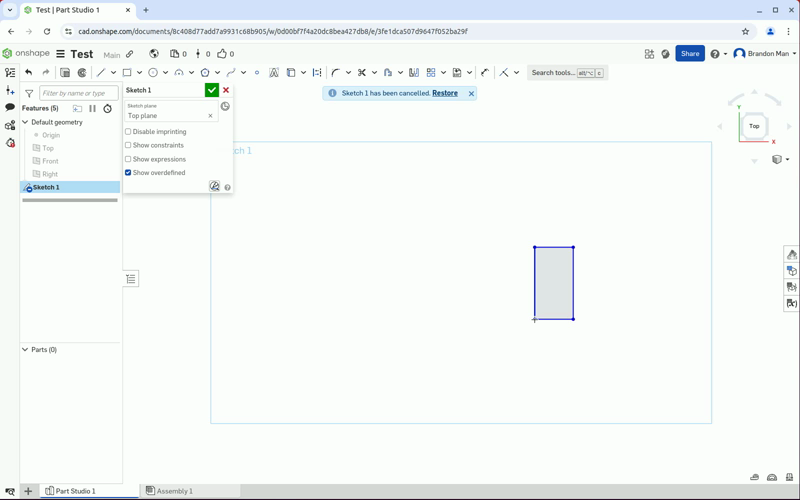
key_down(shift)
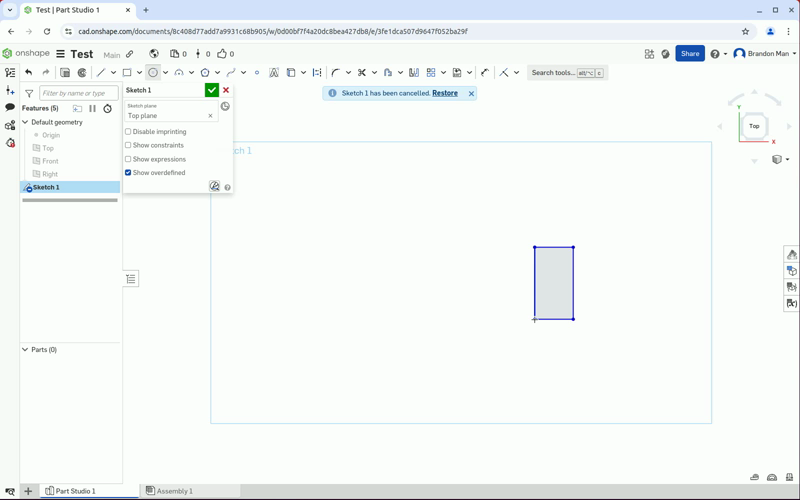
mouse_move(558, 282)
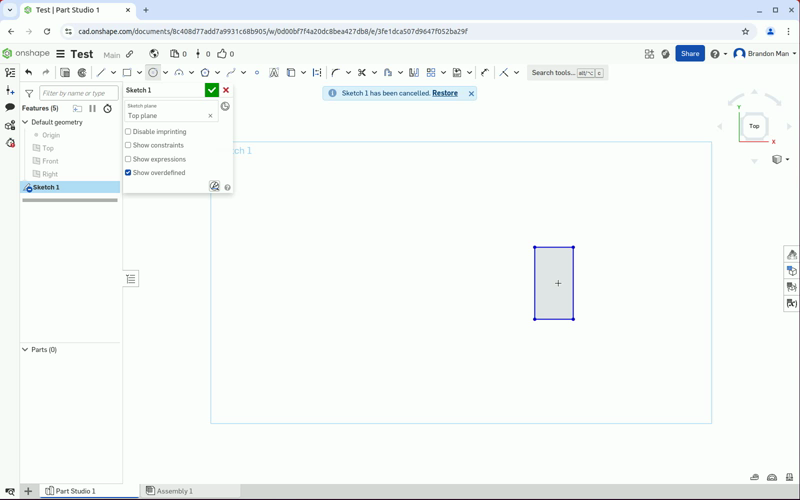
click(558, 282)
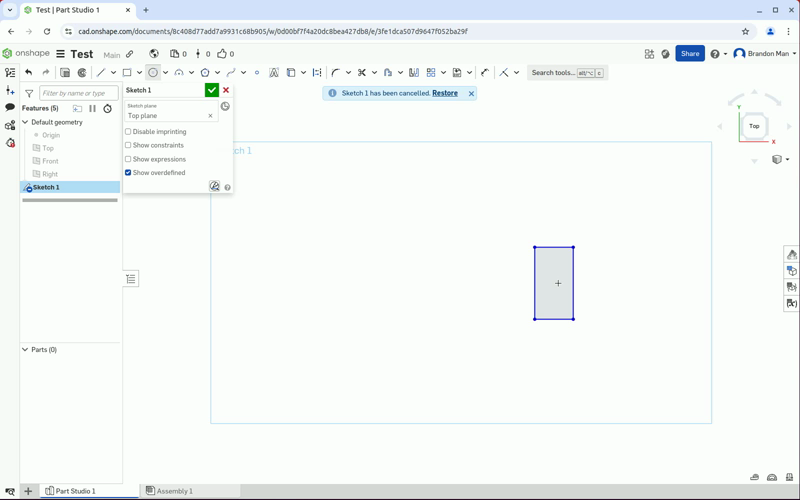
key_up(shift)
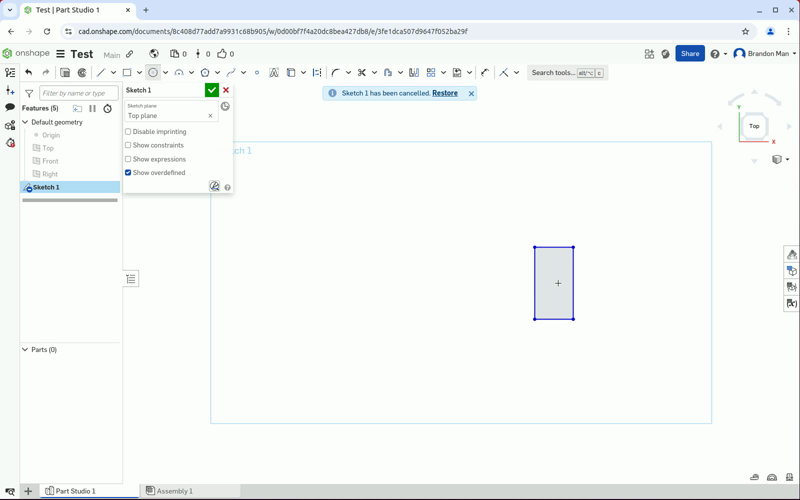
mouse_move(564, 282)
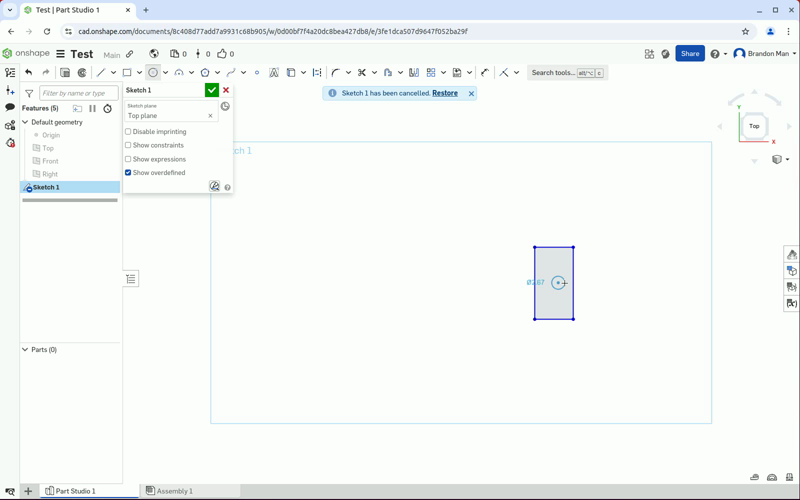
click(564, 282)
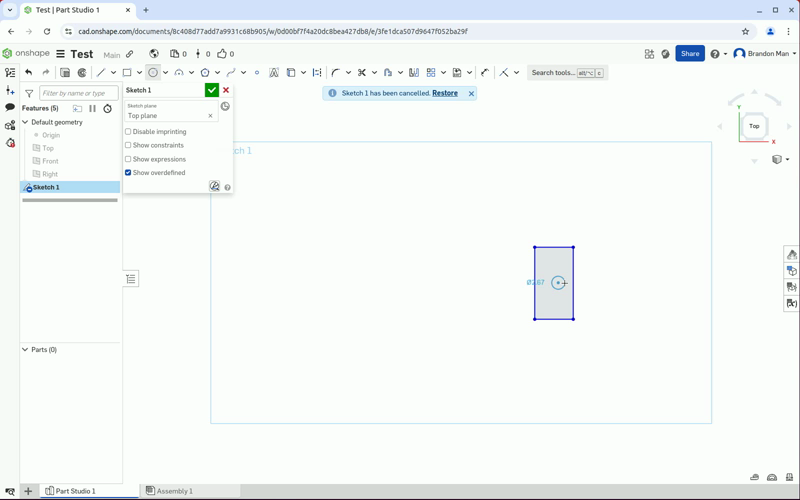
key(esc)
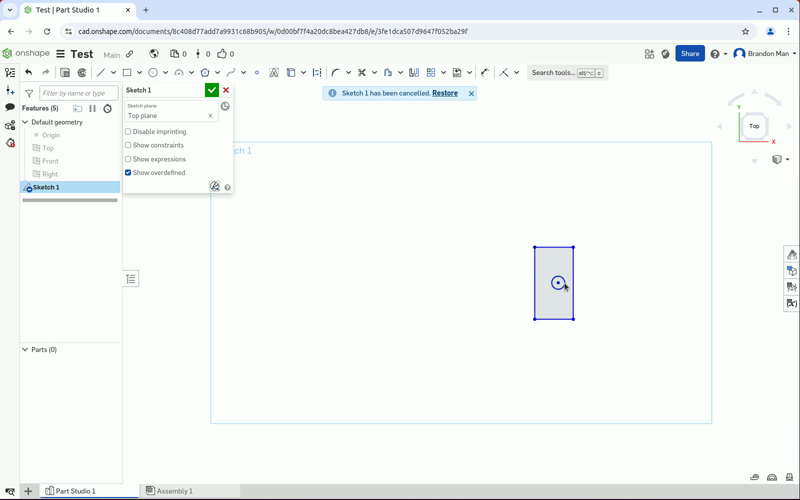
mouse_move(561, 304)
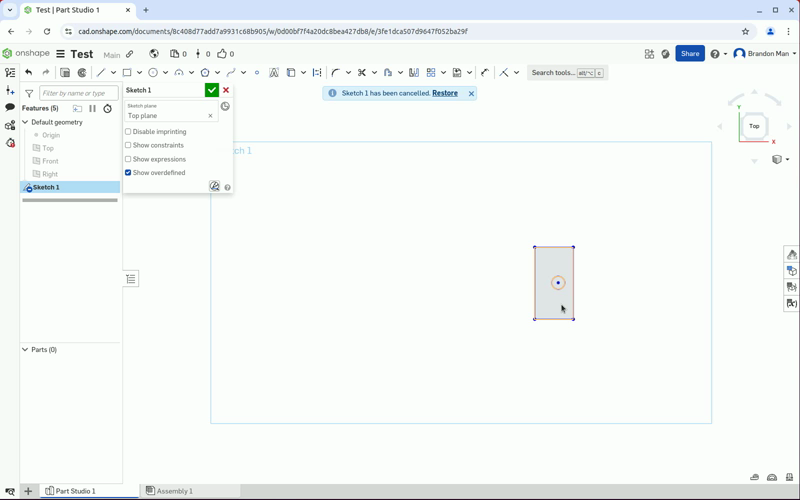
click(561, 304)
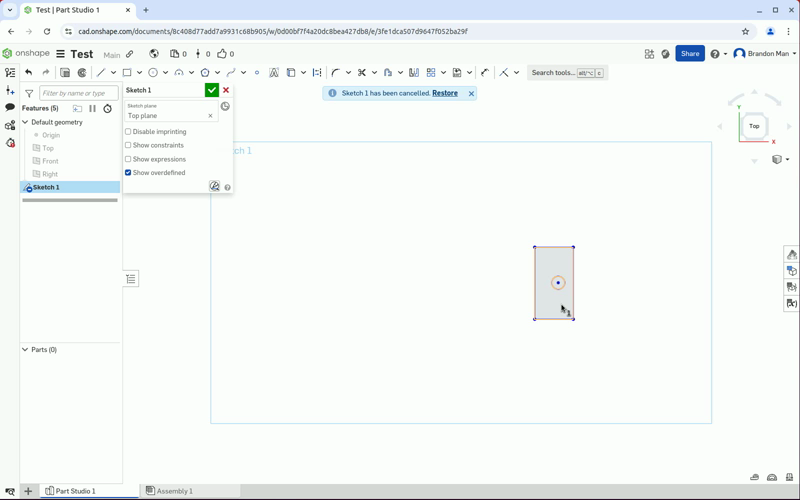
mouse_move(73, 352)
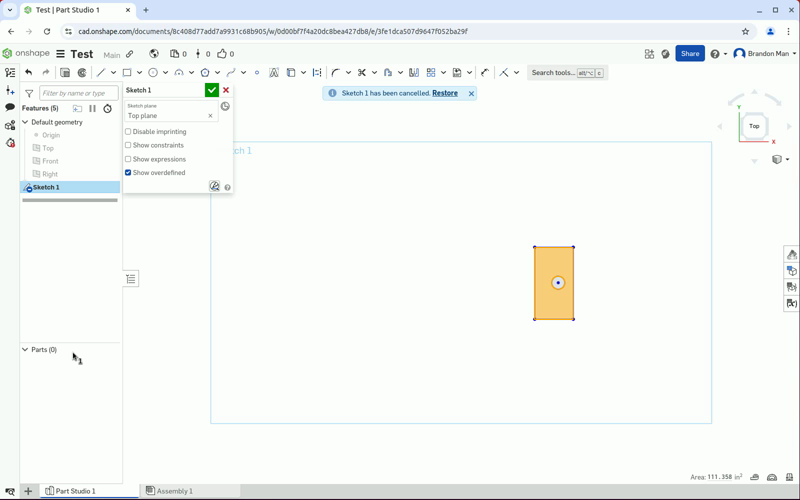
key(shift+y)
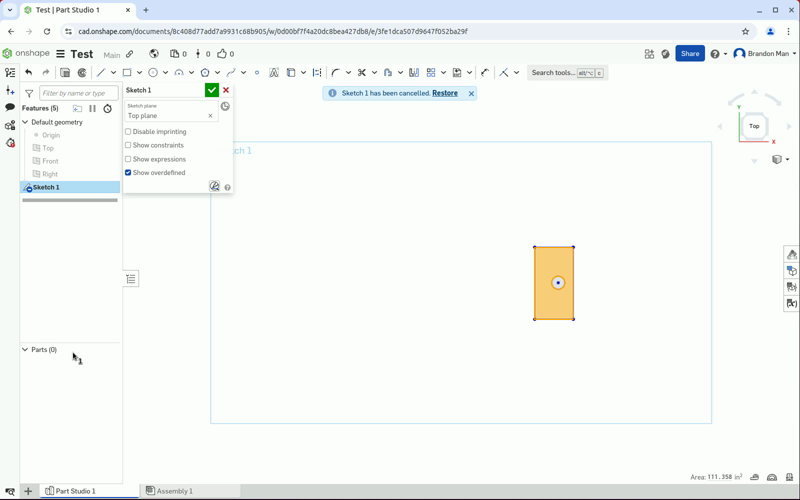
key(shift+e)
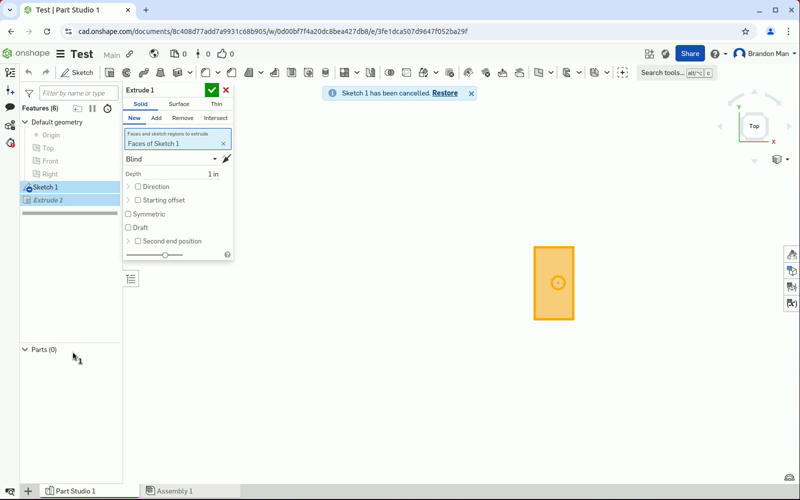
mouse_move(143, 106)
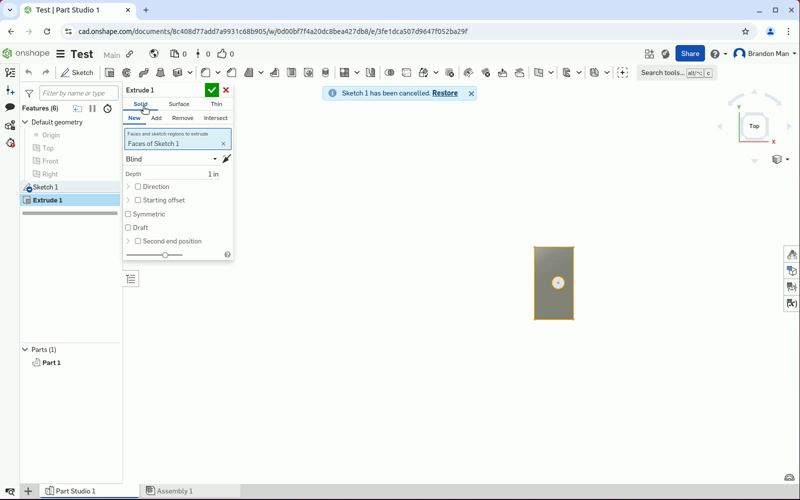
click(143, 106)
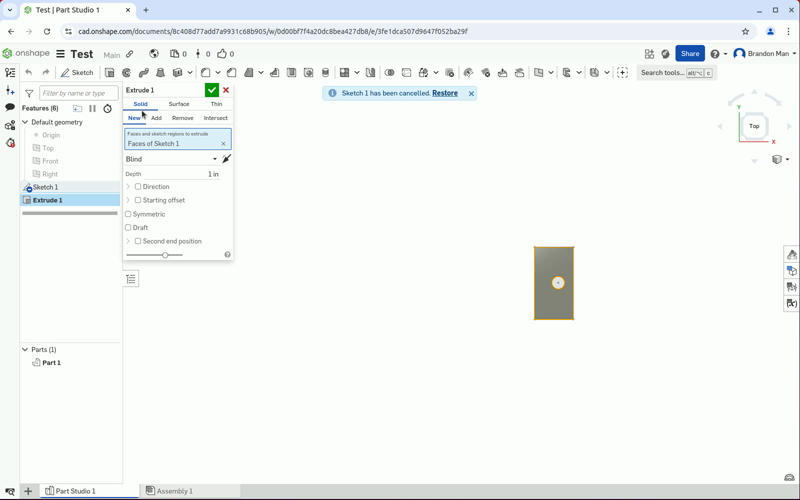
mouse_move(137, 120)
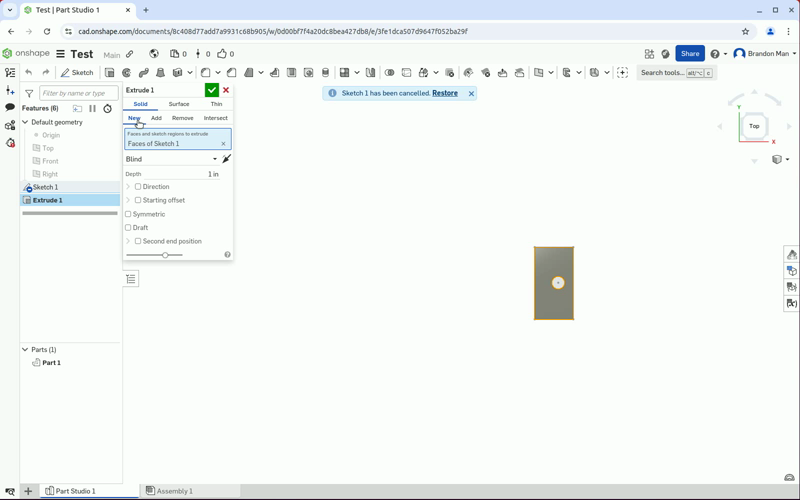
click(137, 120)
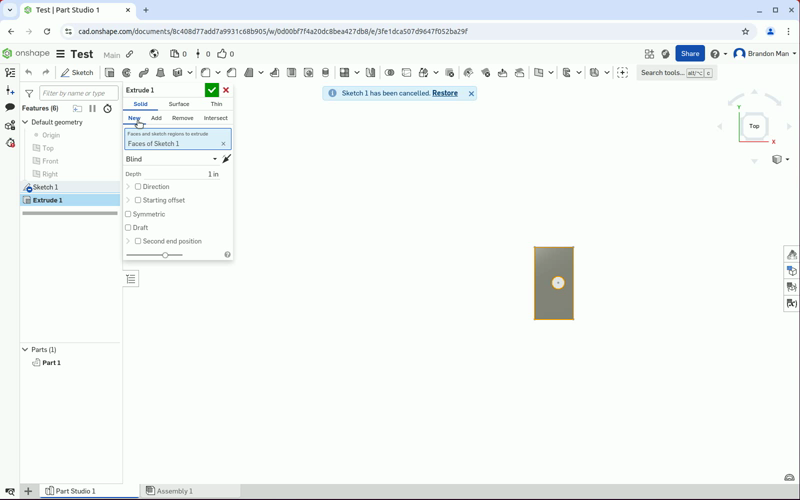
key(tab, 4)
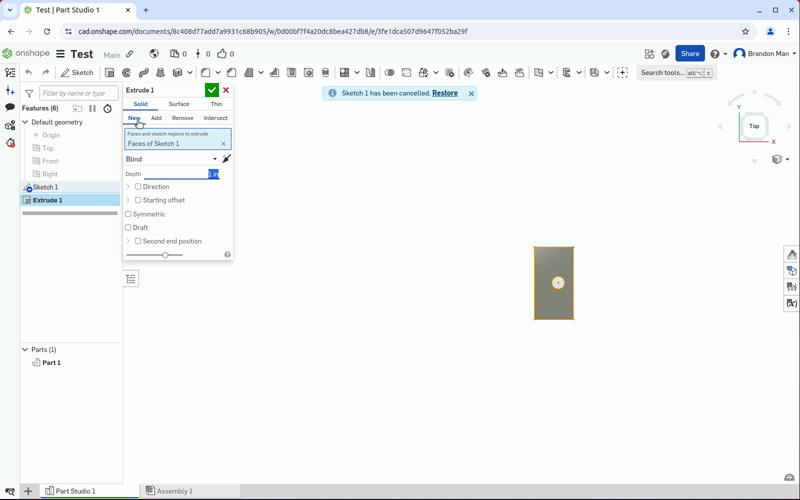
text(4.092)
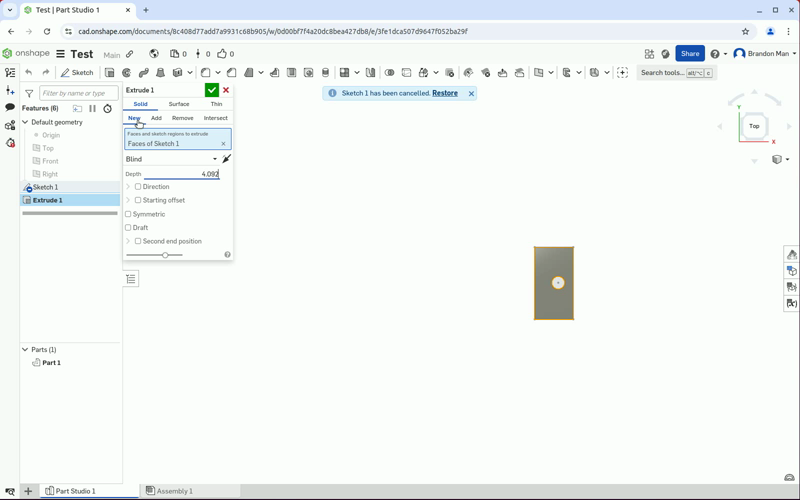
key(enter)
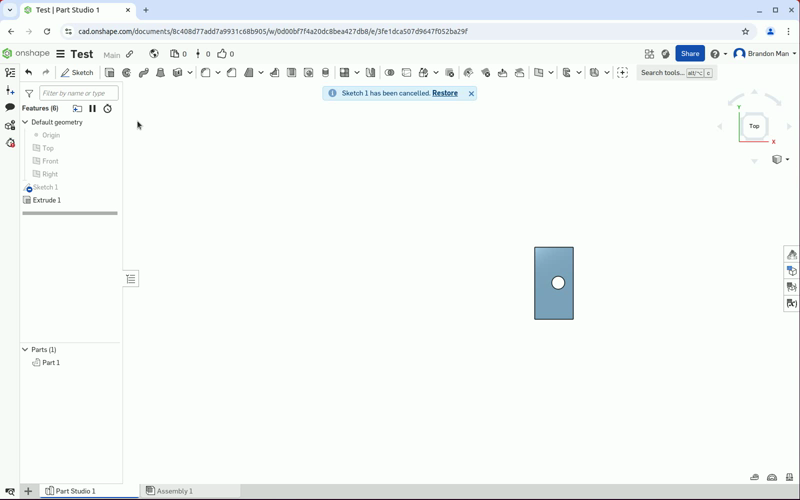
key(shift+h)
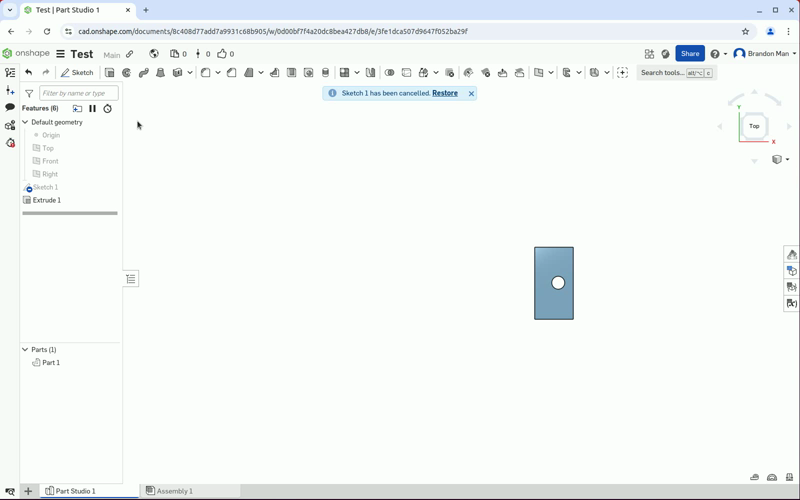
key(shift+h)
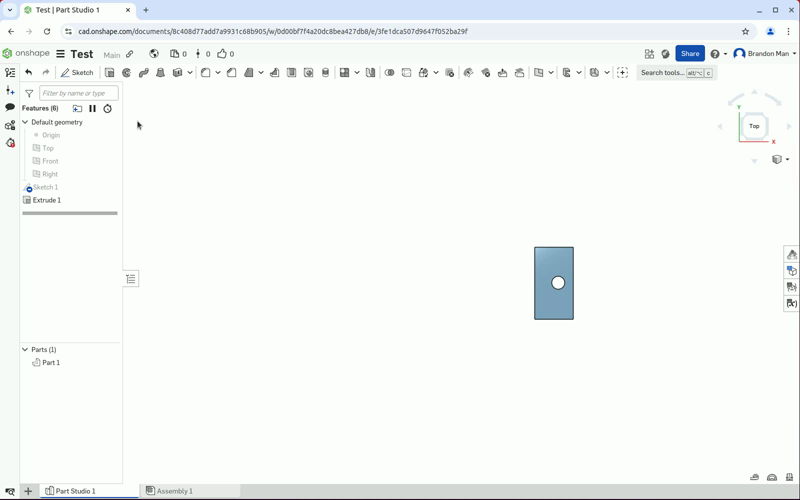
mouse_move(73, 189)
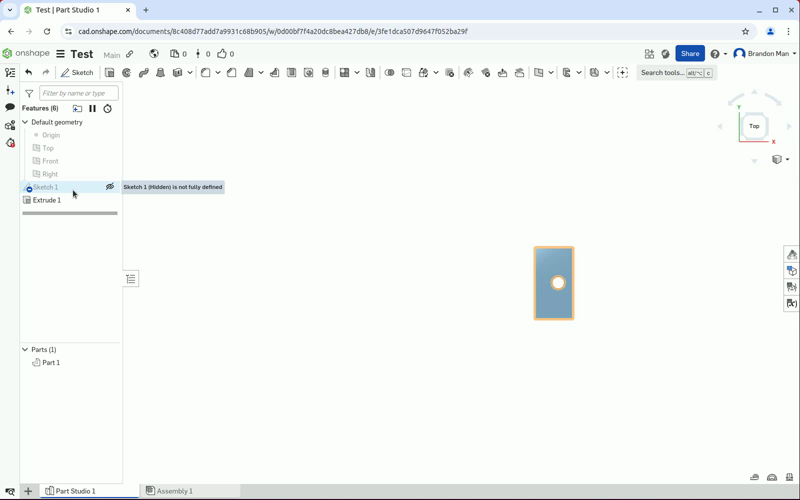
click(73, 189)
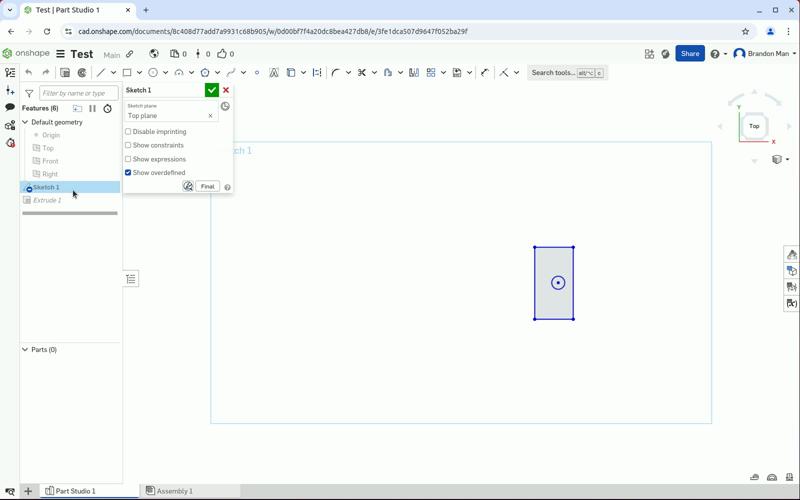
mouse_move(229, 92)
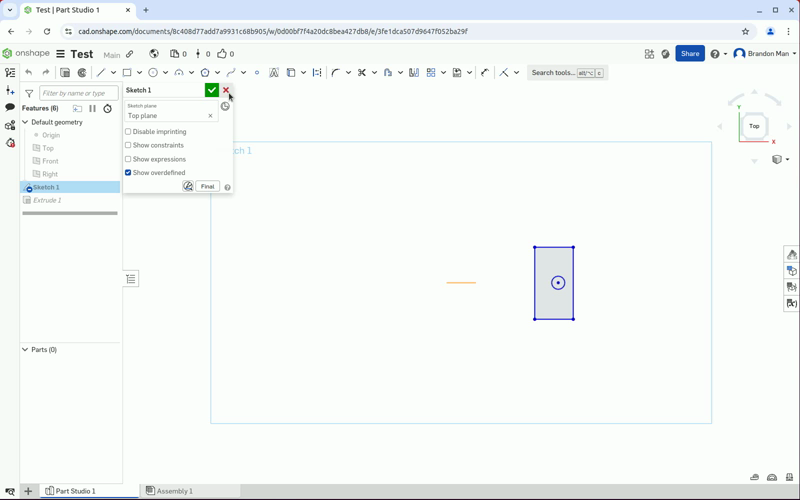
click(229, 92)
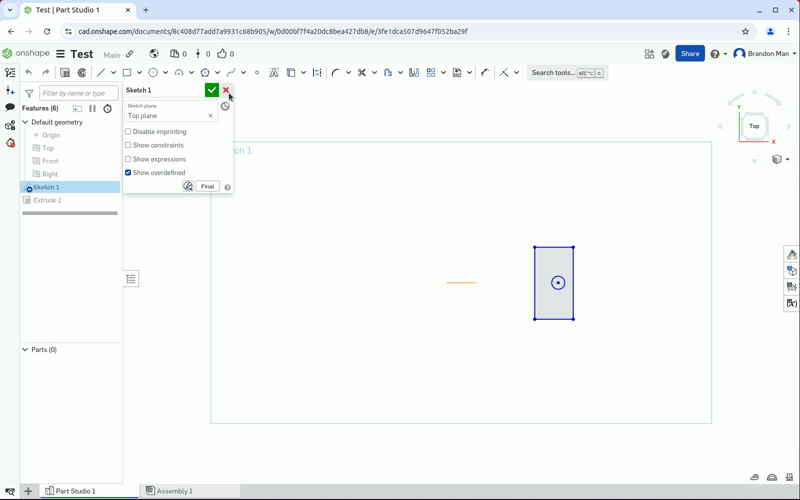
key(shift+s)
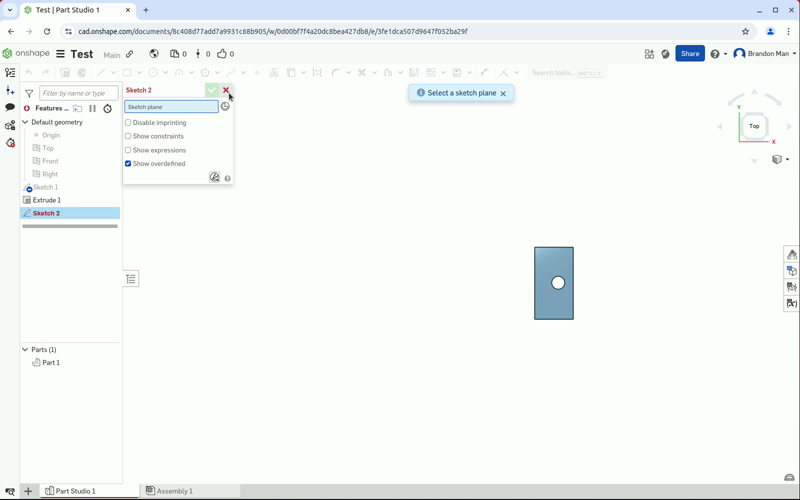
mouse_move(73, 150)
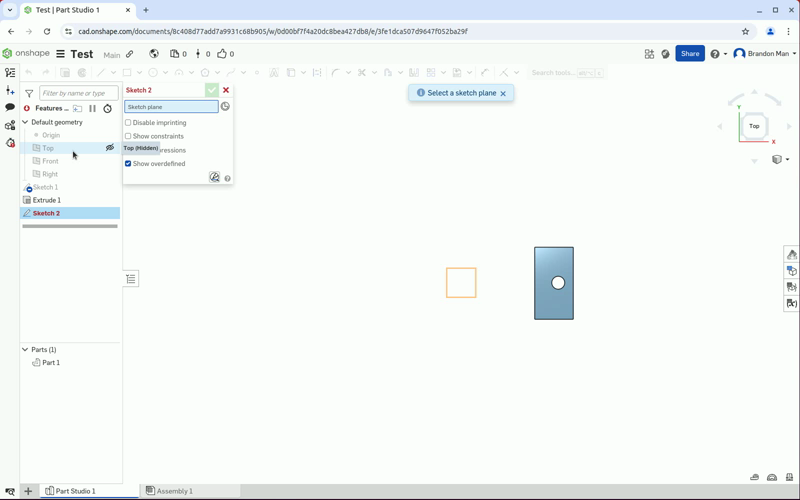
click(73, 150)
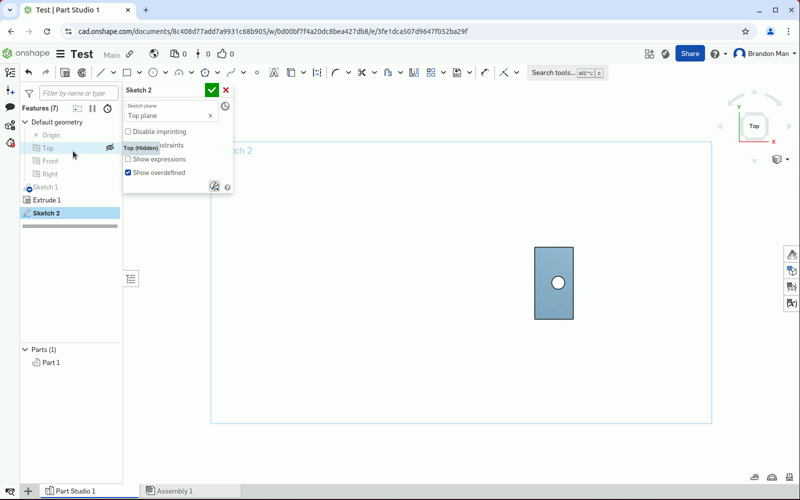
mouse_move(73, 352)
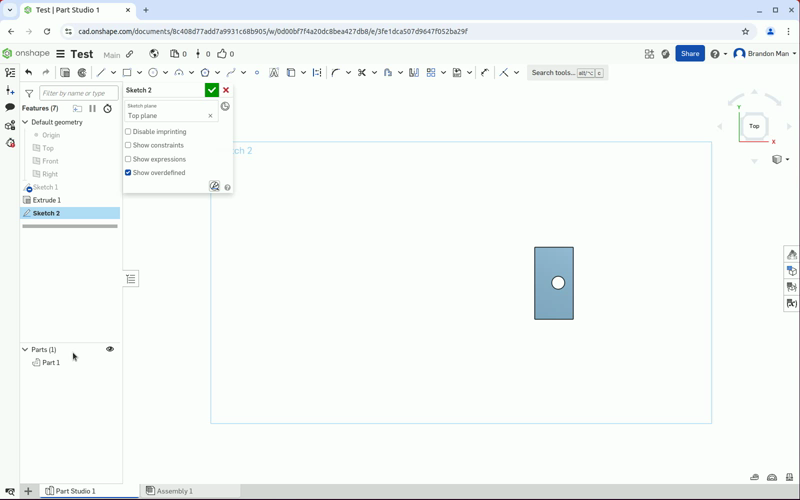
key(y)
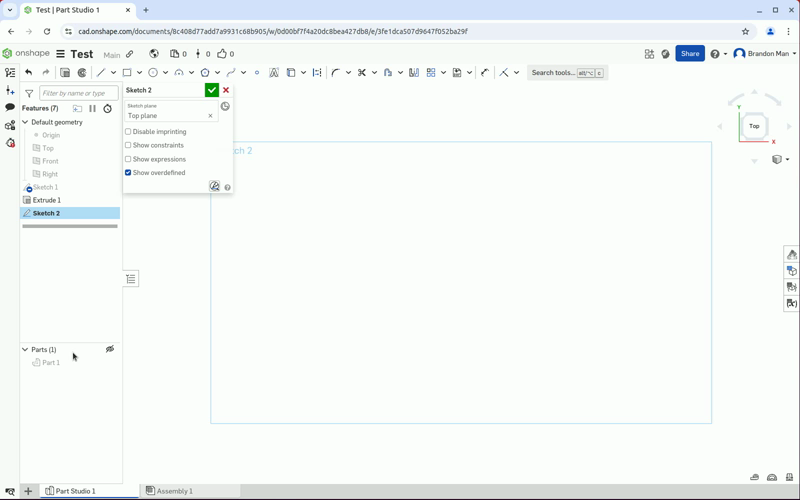
key(l)
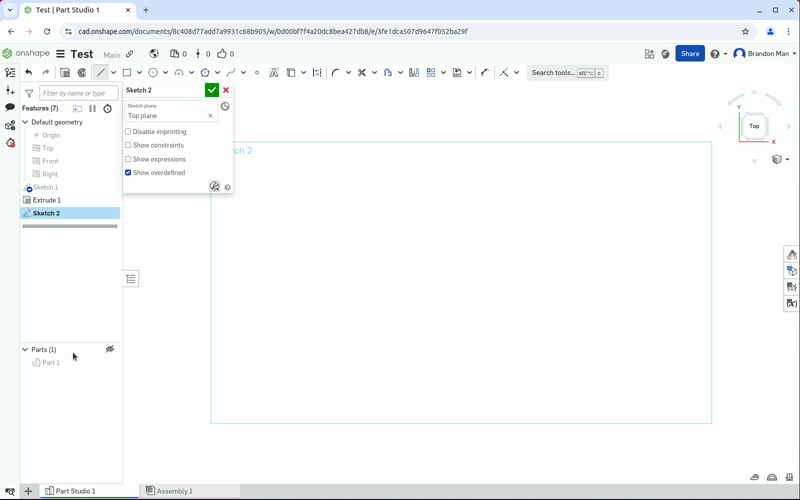
key_down(shift)
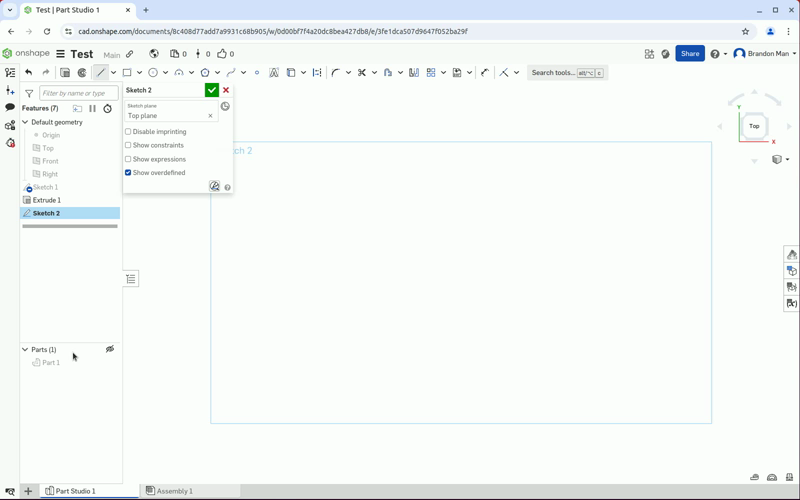
mouse_move(348, 319)
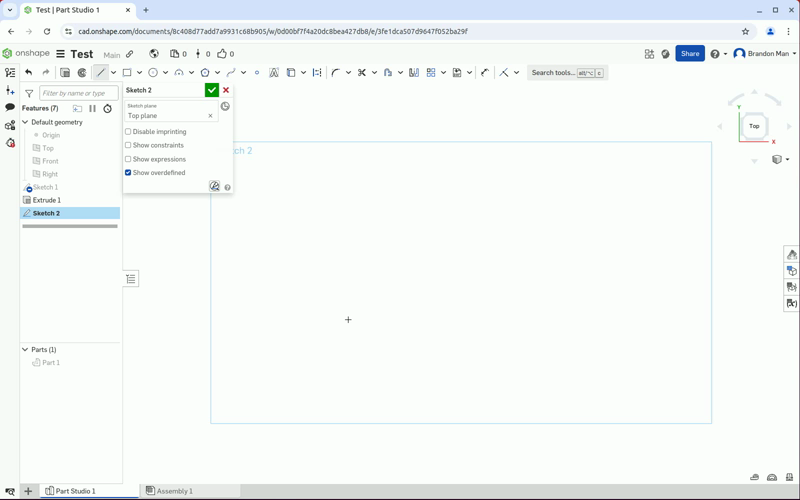
click(348, 319)
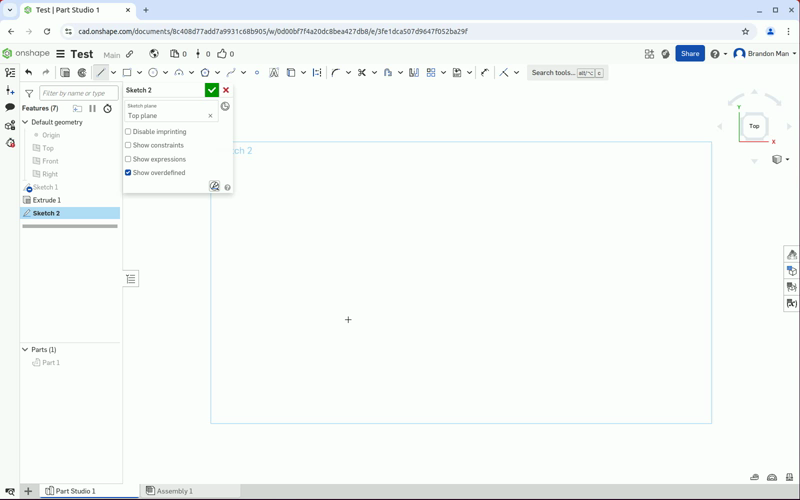
key_up(shift)
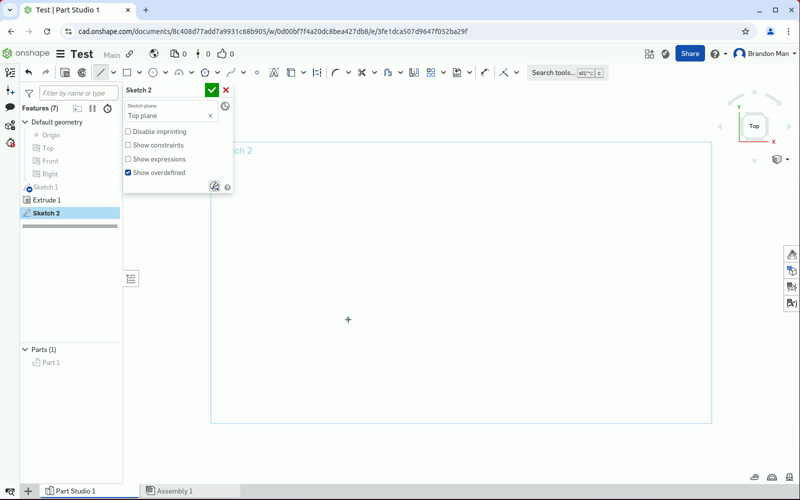
key_down(shift)
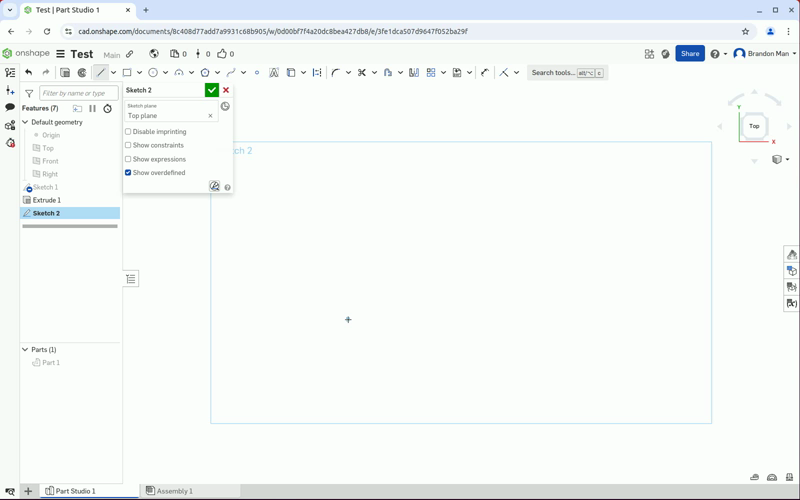
mouse_move(378, 319)
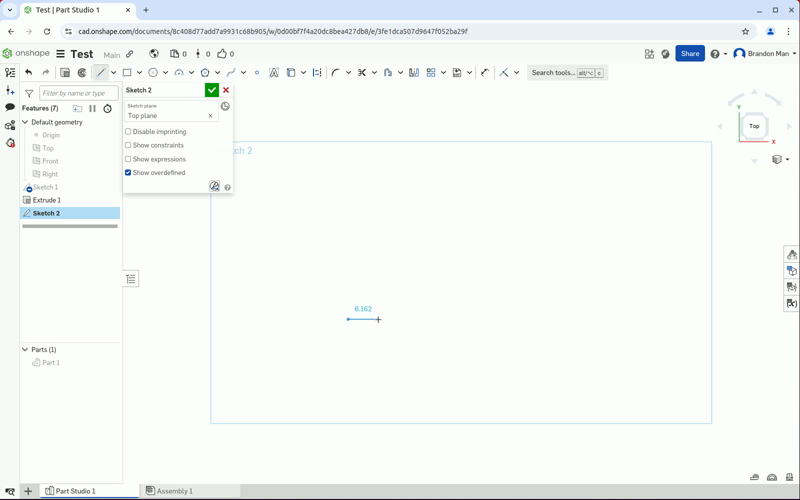
mouse_move(386, 319)
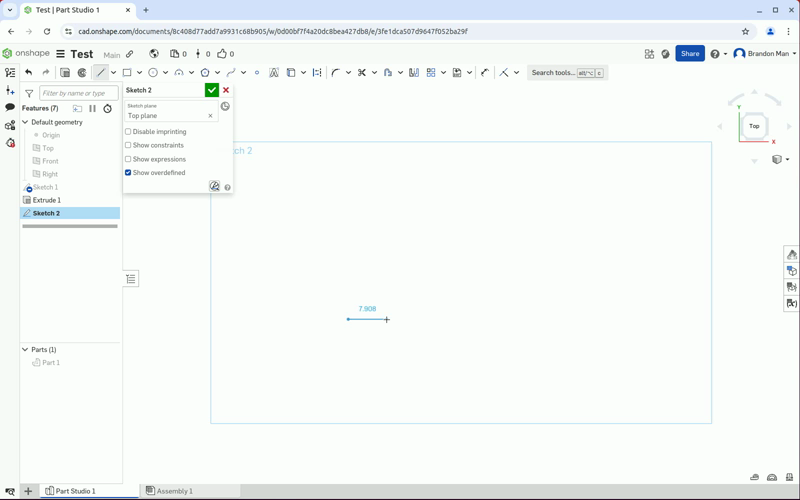
click(386, 319)
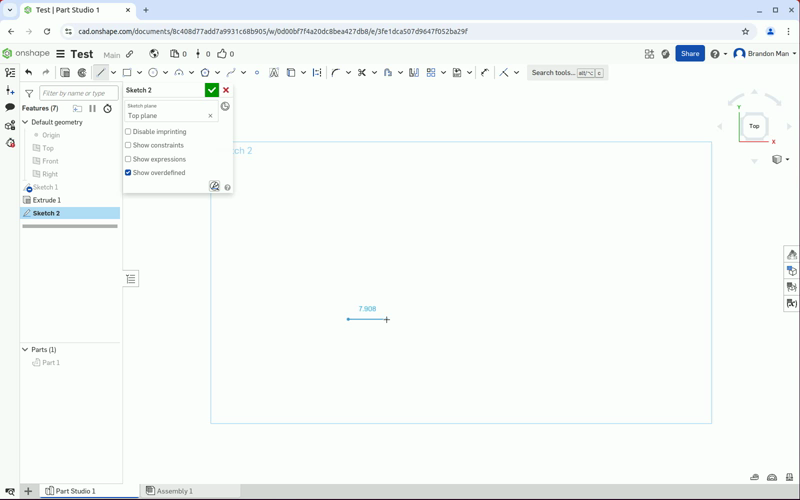
key_up(shift)
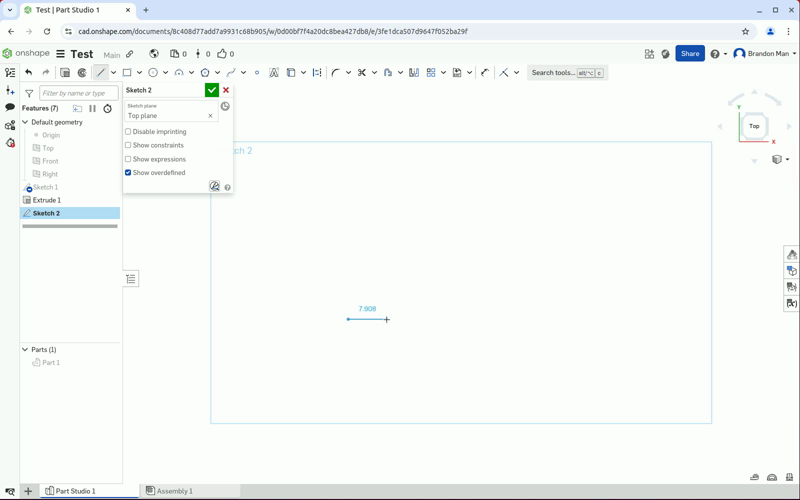
key_down(shift)
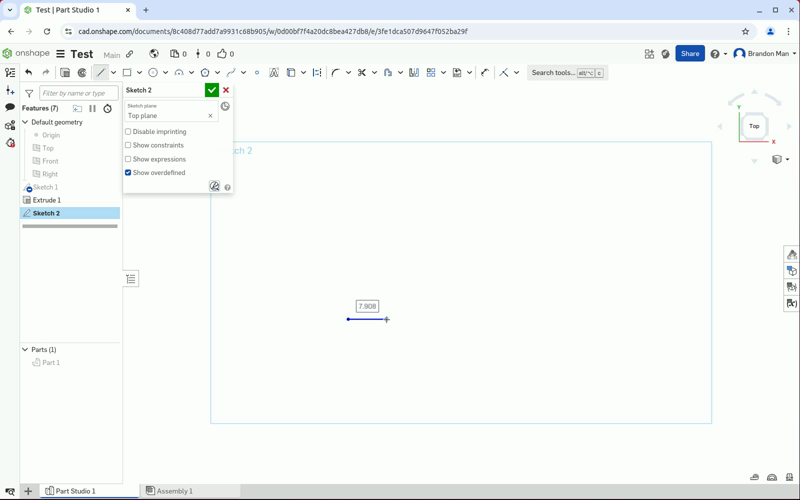
mouse_move(386, 247)
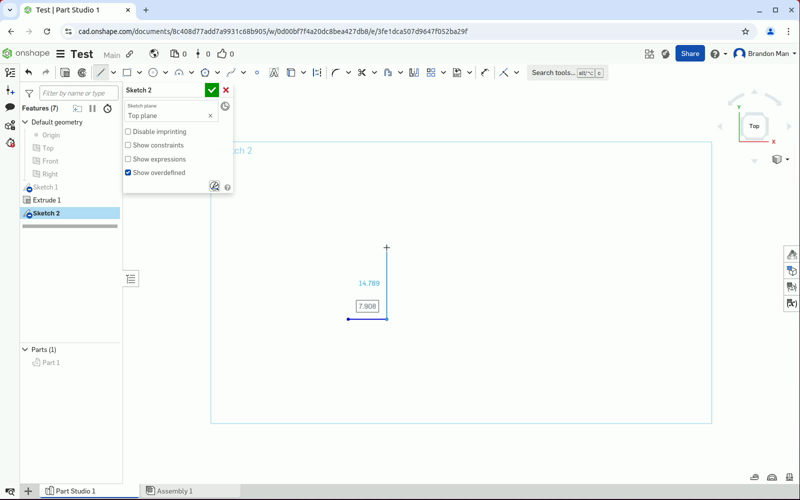
click(386, 247)
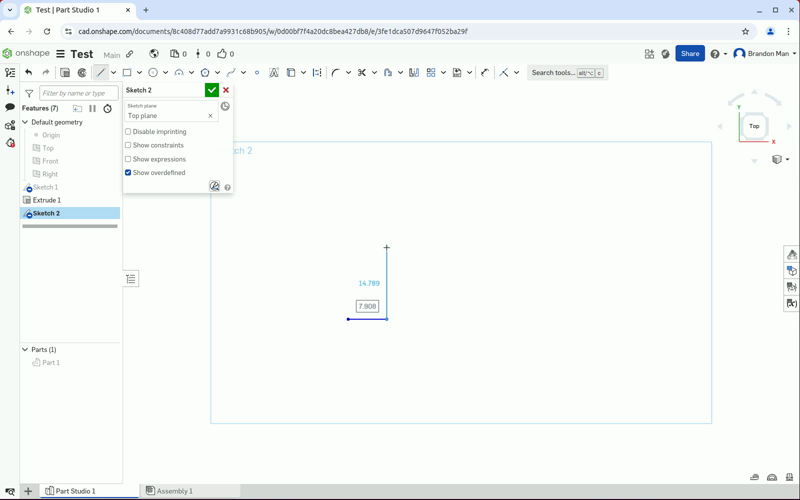
key_up(shift)
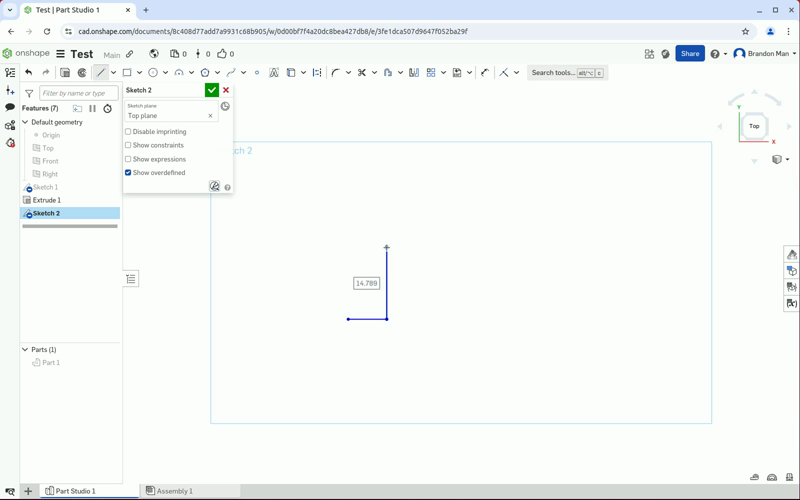
key_down(shift)
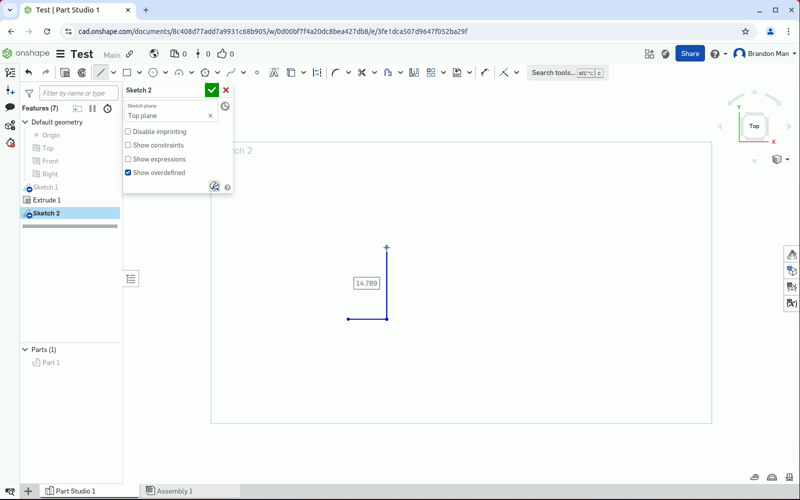
mouse_move(417, 247)
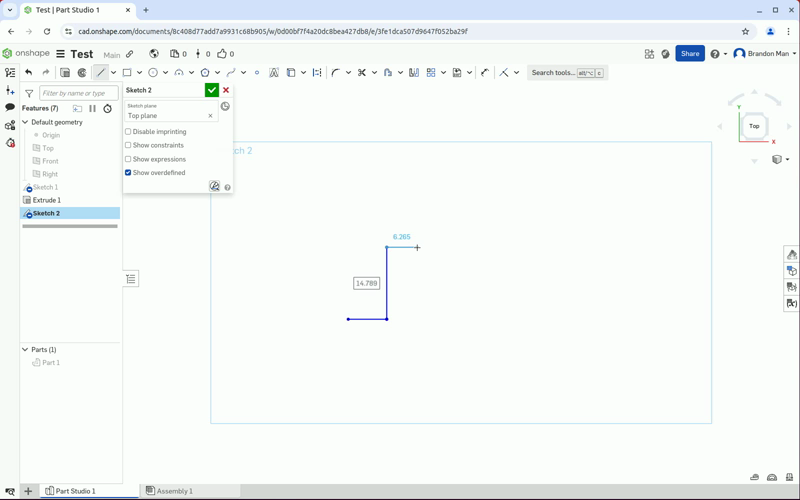
mouse_move(348, 247)
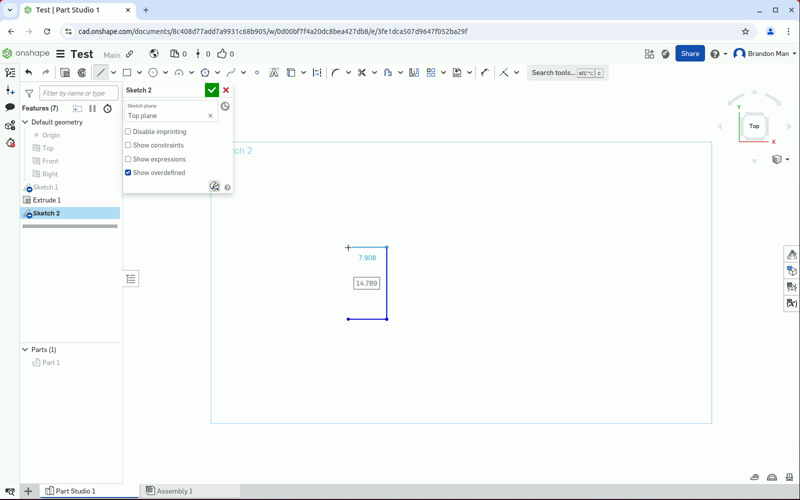
click(348, 247)
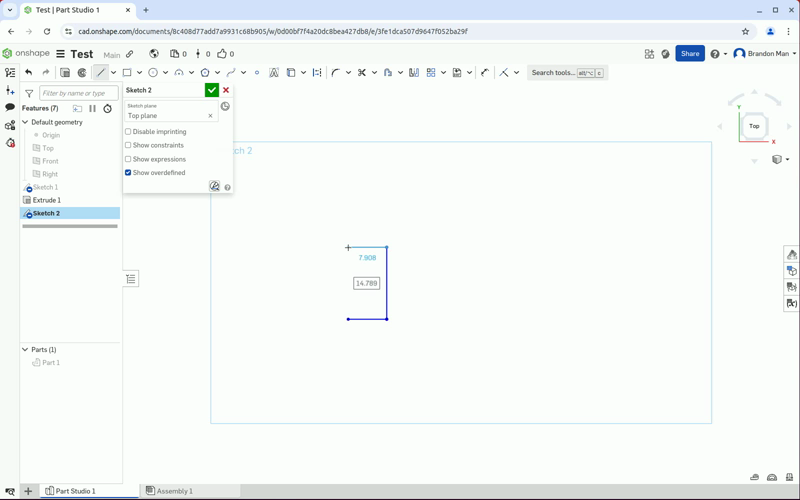
key_up(shift)
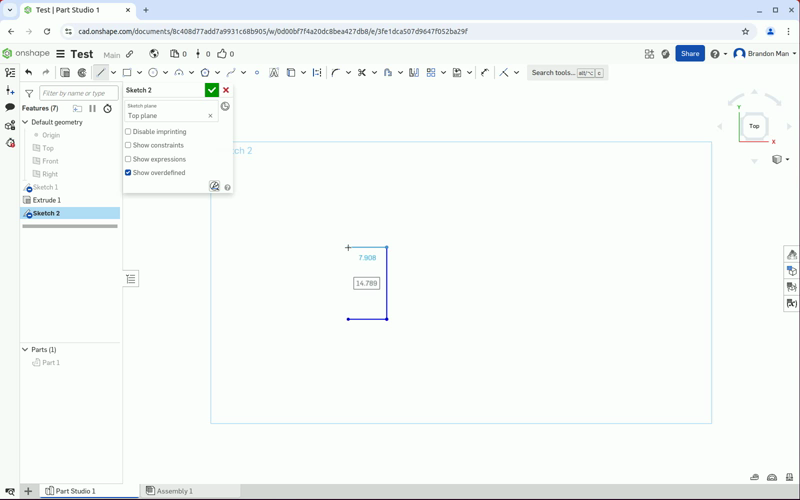
key_down(shift)
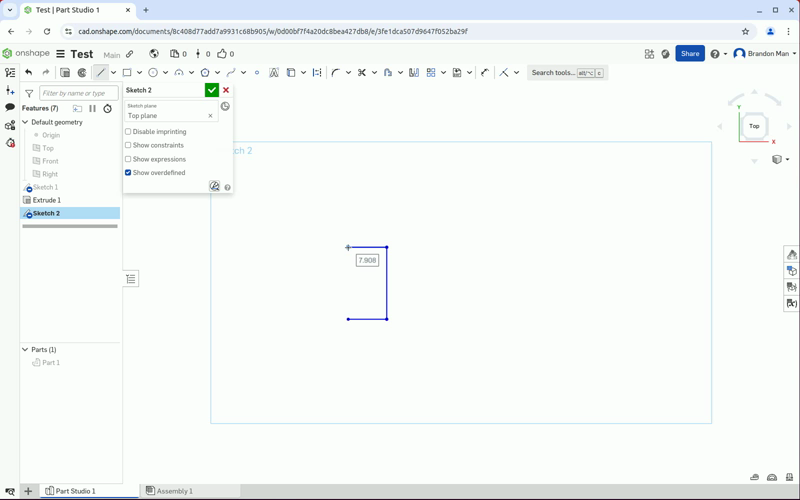
mouse_move(348, 319)
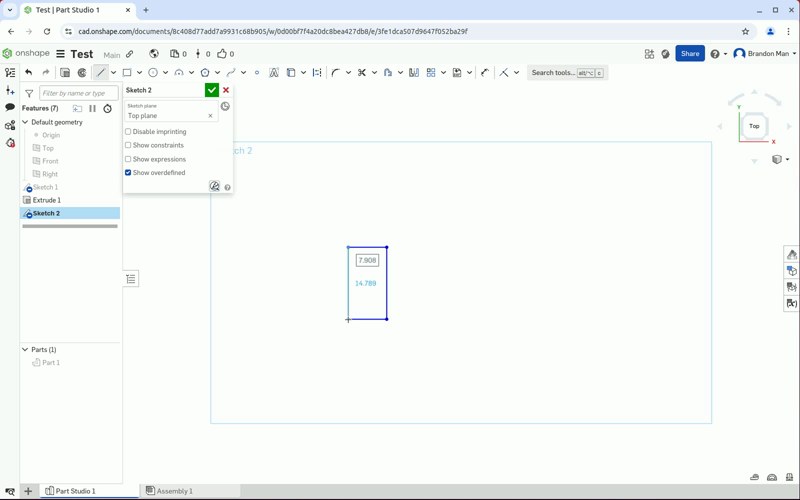
key_up(shift)
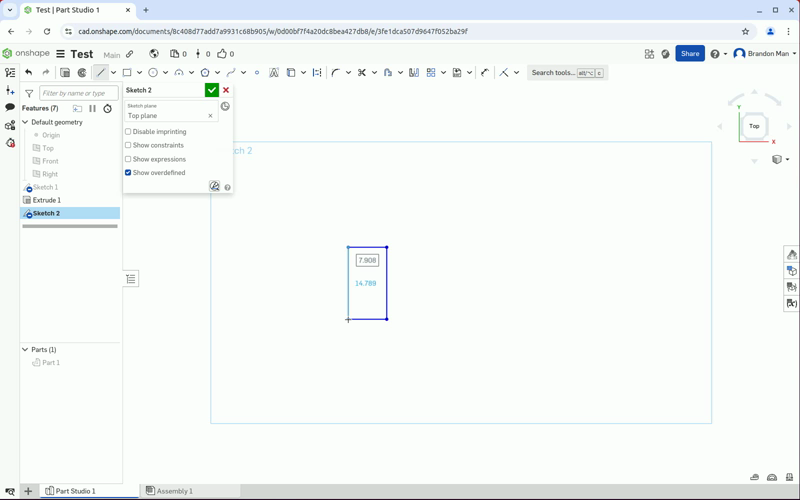
click(348, 319)
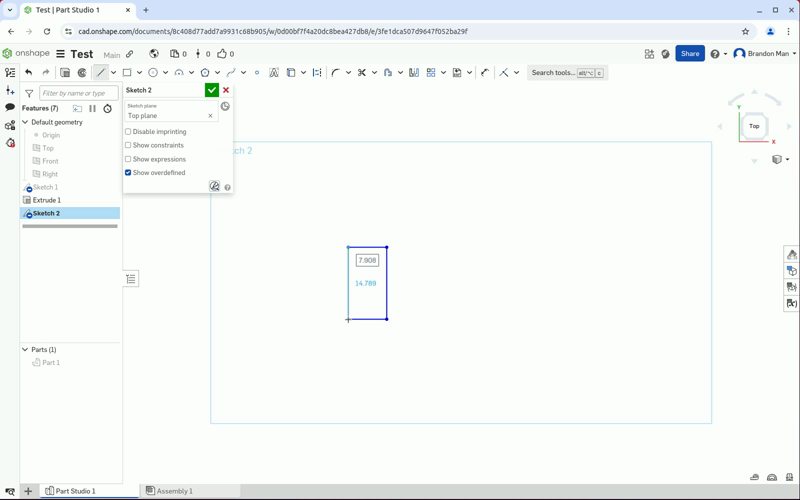
key(esc)
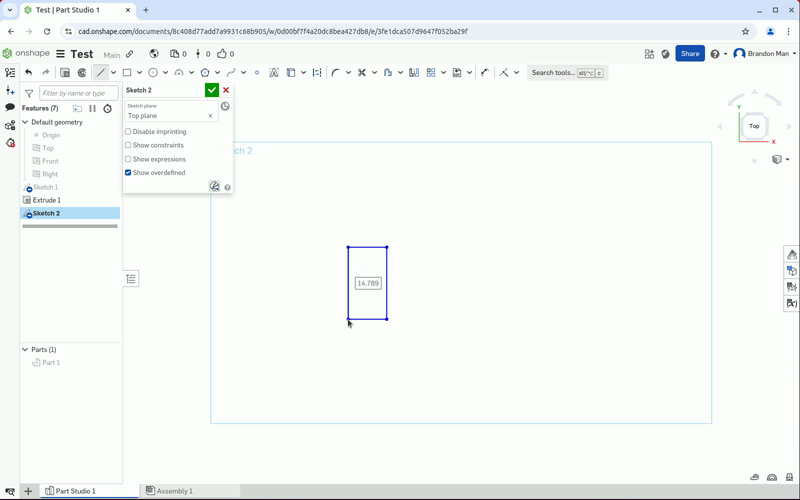
key(c)
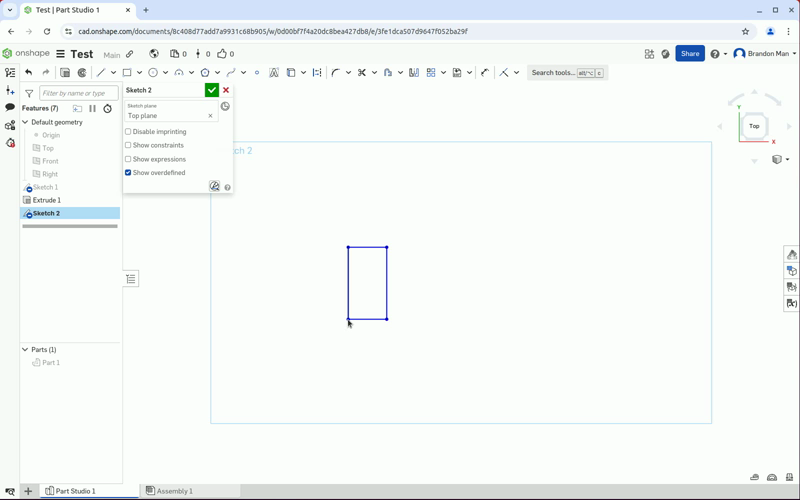
key_down(shift)
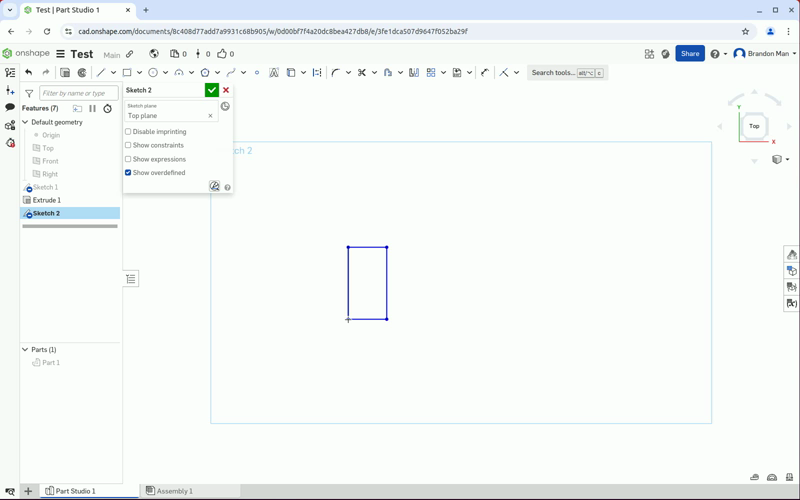
mouse_move(364, 282)
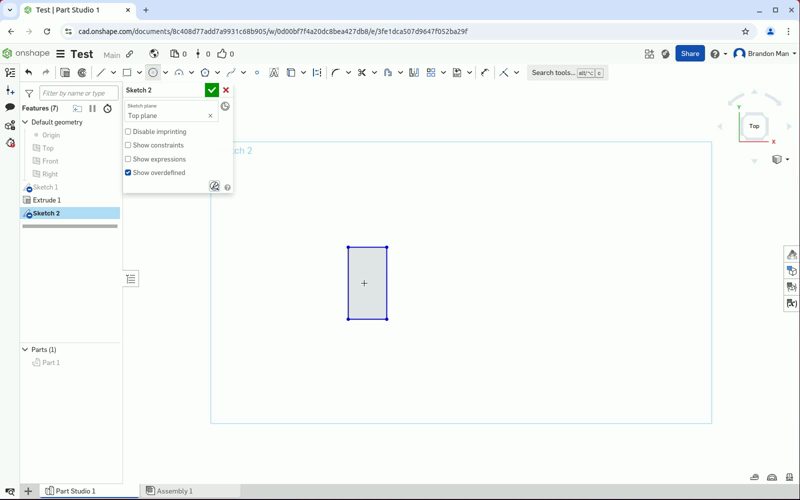
click(364, 282)
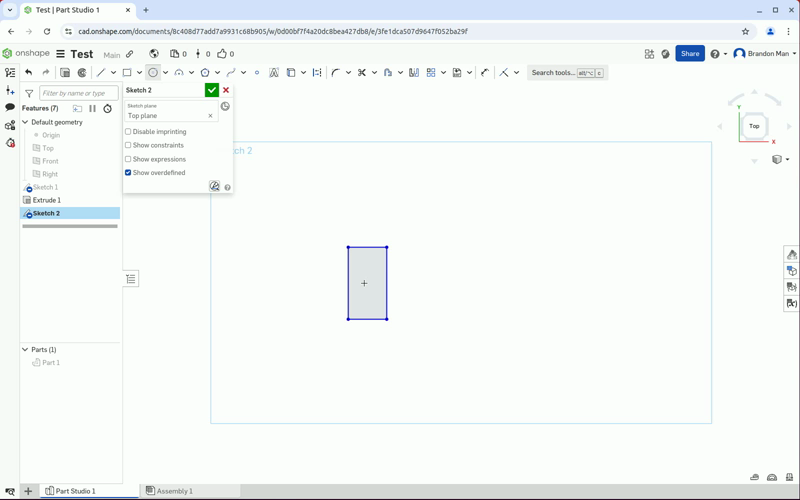
key_up(shift)
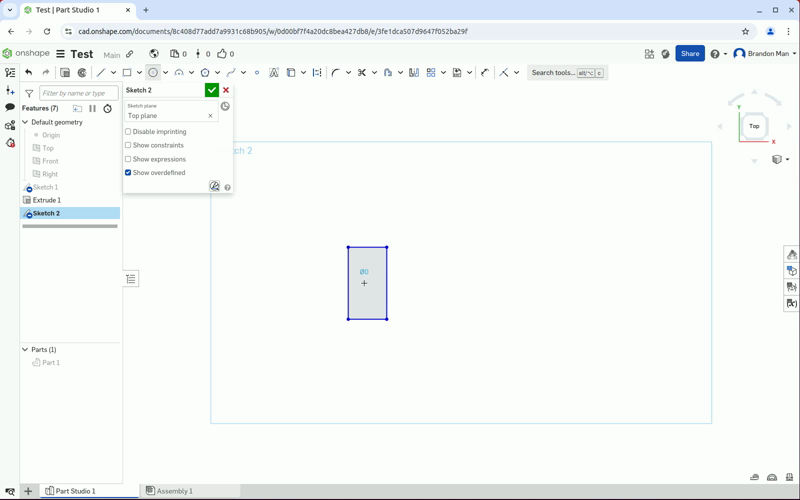
mouse_move(371, 282)
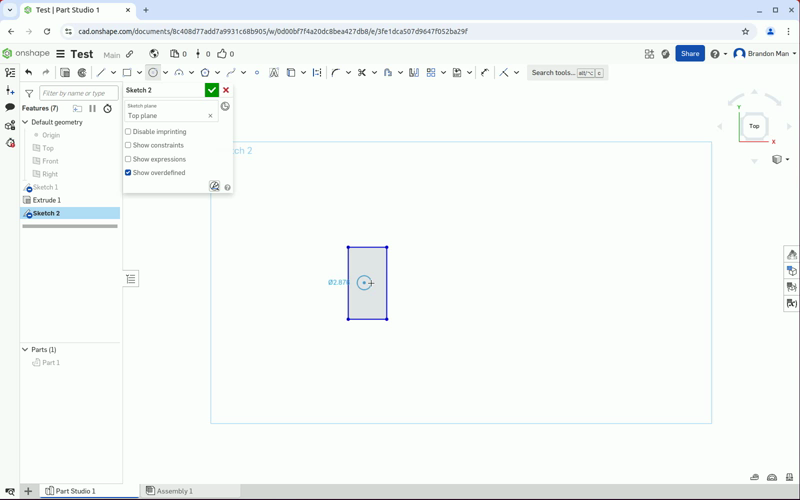
click(371, 282)
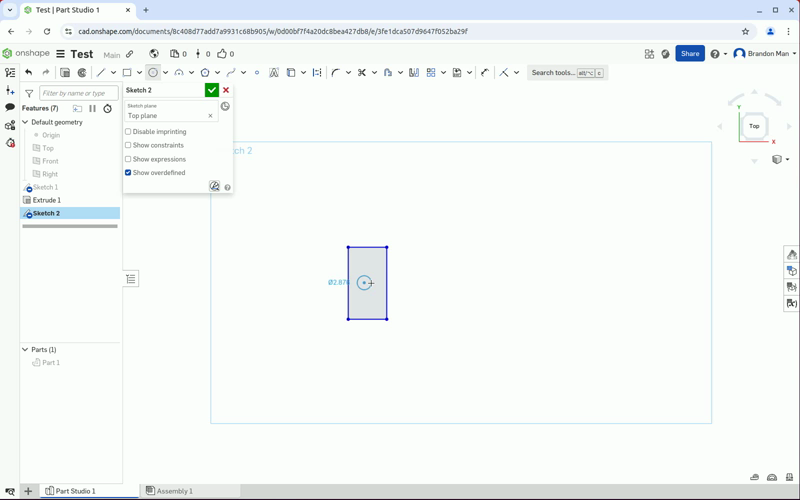
key(esc)
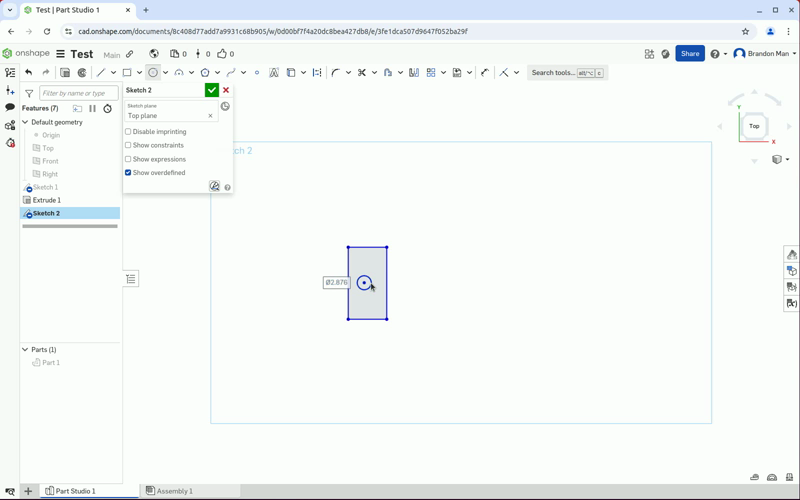
mouse_move(374, 288)
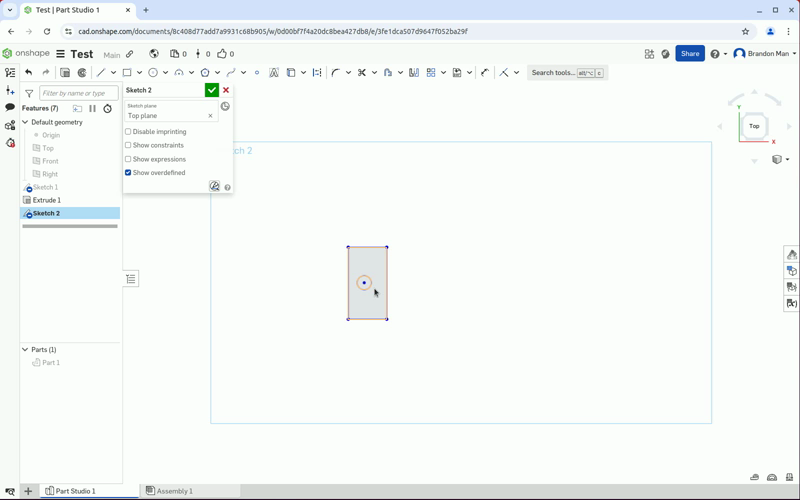
click(374, 288)
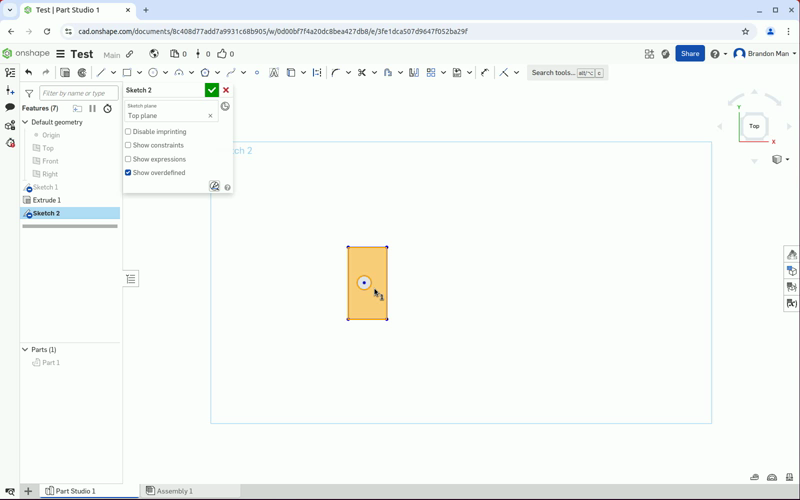
mouse_move(73, 352)
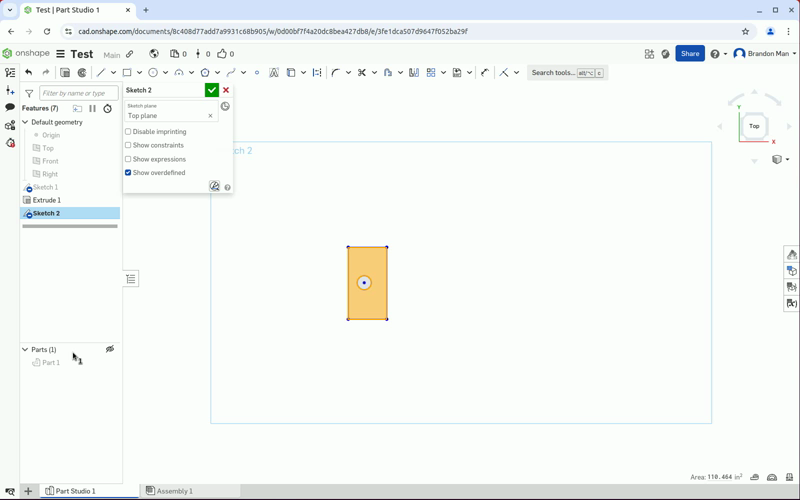
key(shift+y)
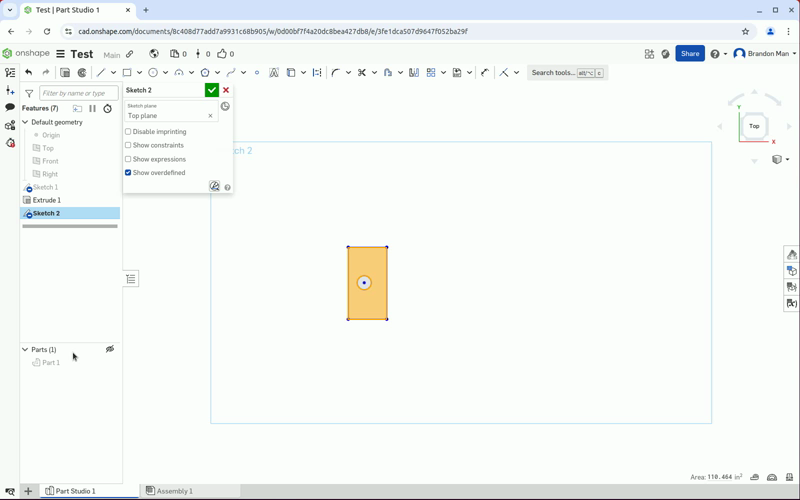
key(shift+e)
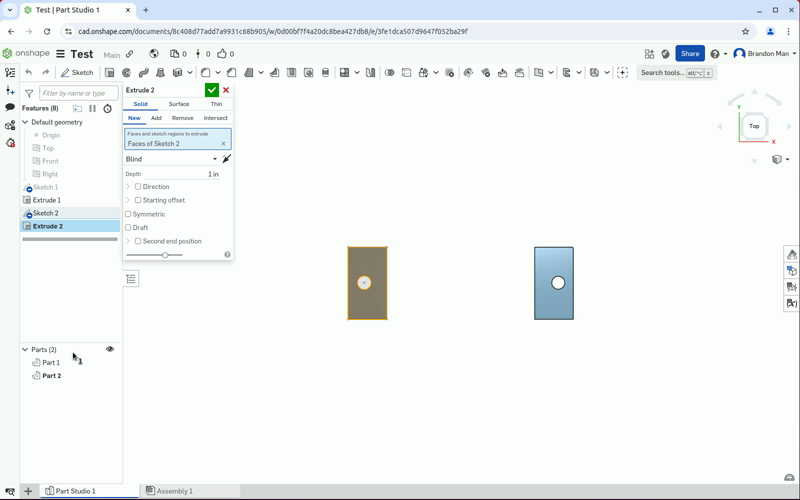
mouse_move(143, 106)
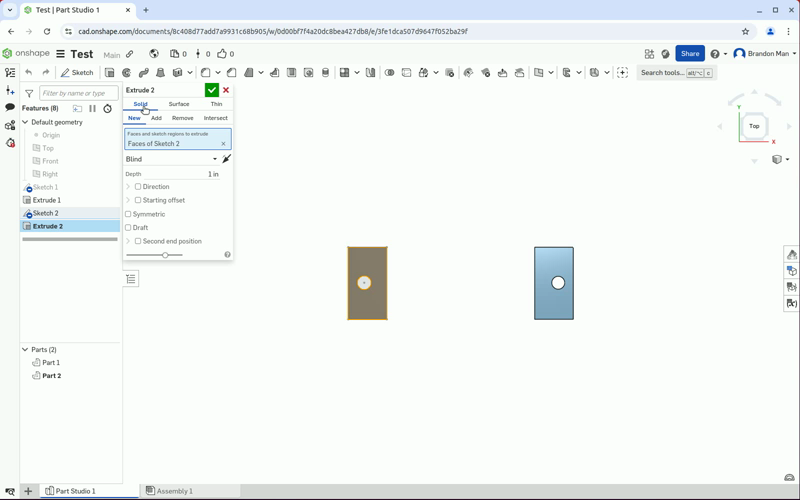
click(143, 106)
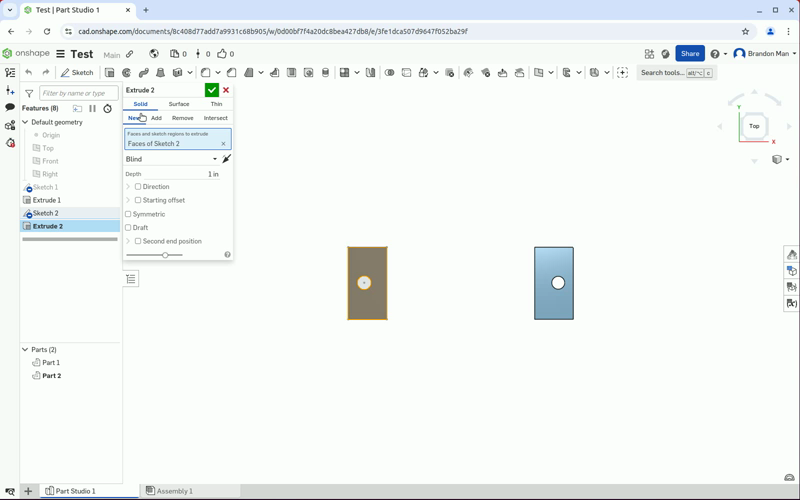
mouse_move(137, 120)
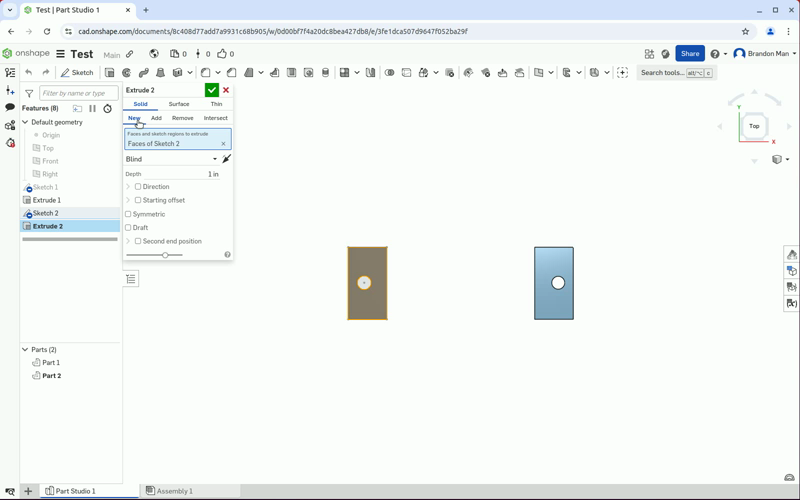
click(137, 120)
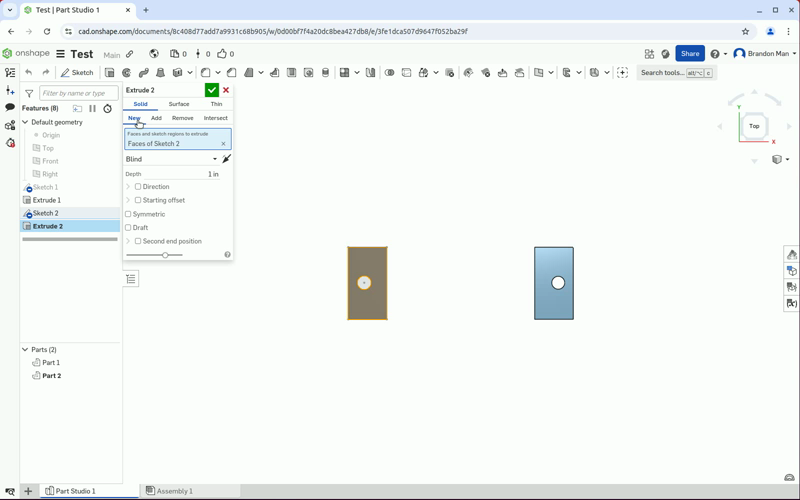
key(tab, 4)
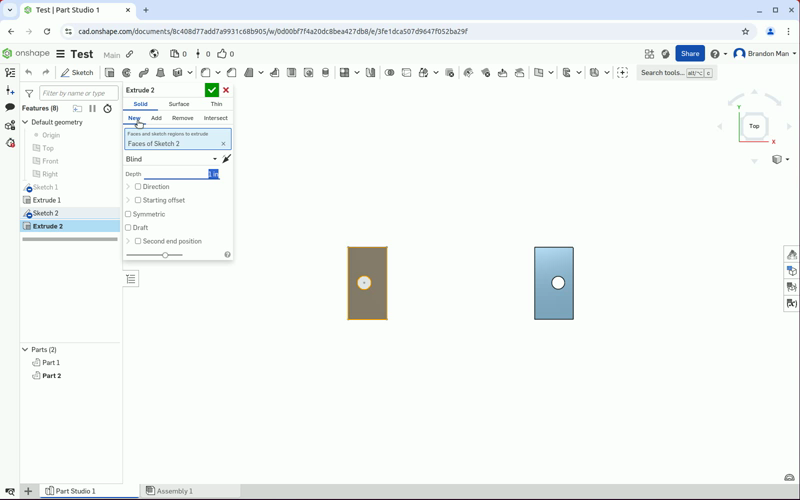
text(4.092)
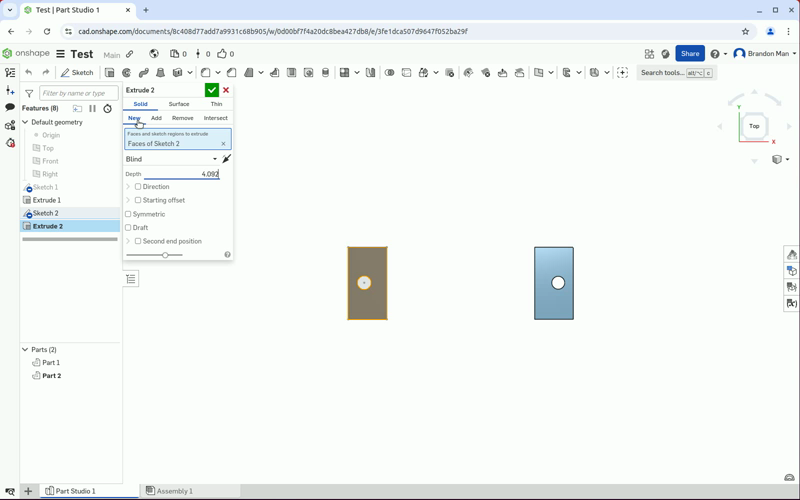
key(enter)
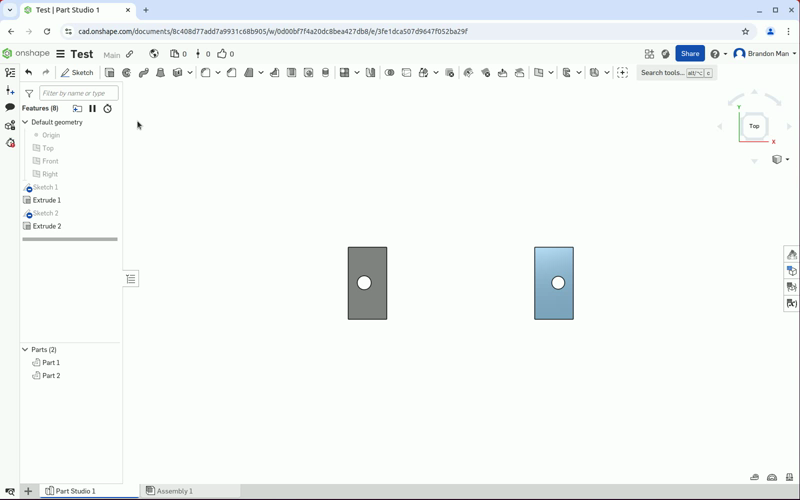
key(shift+h)
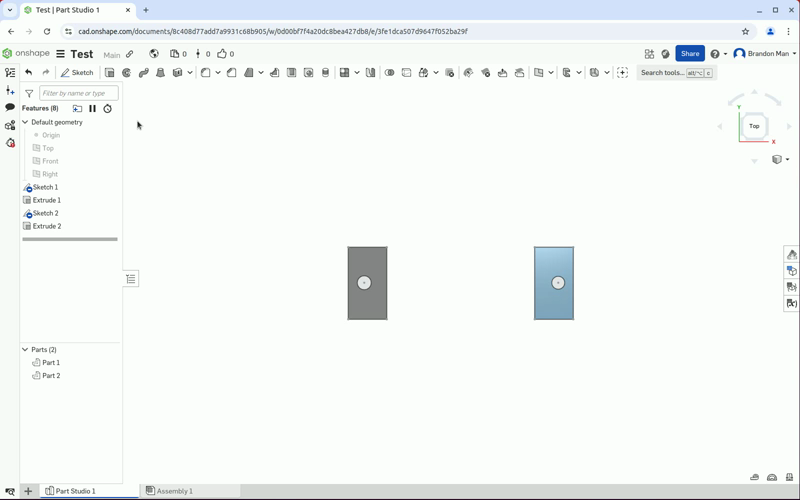
key(shift+h)
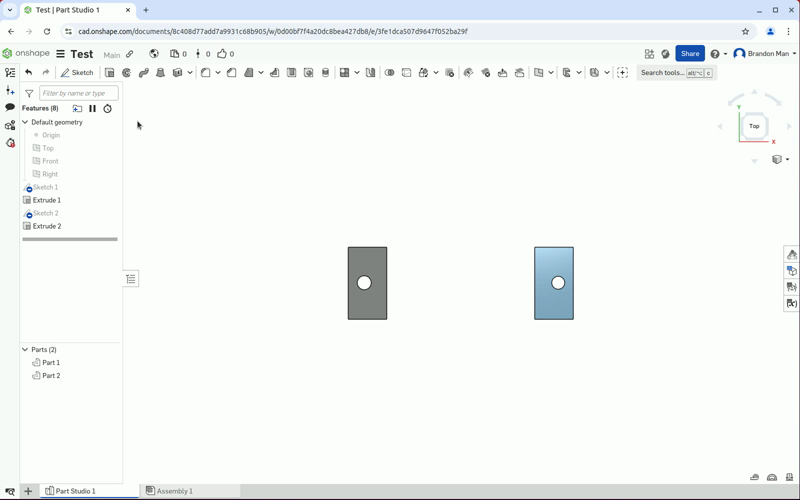
mouse_move(73, 189)
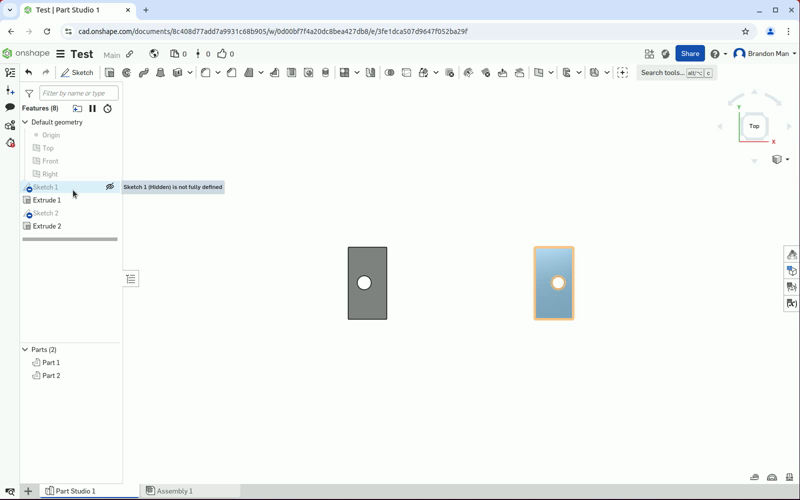
click(73, 189)
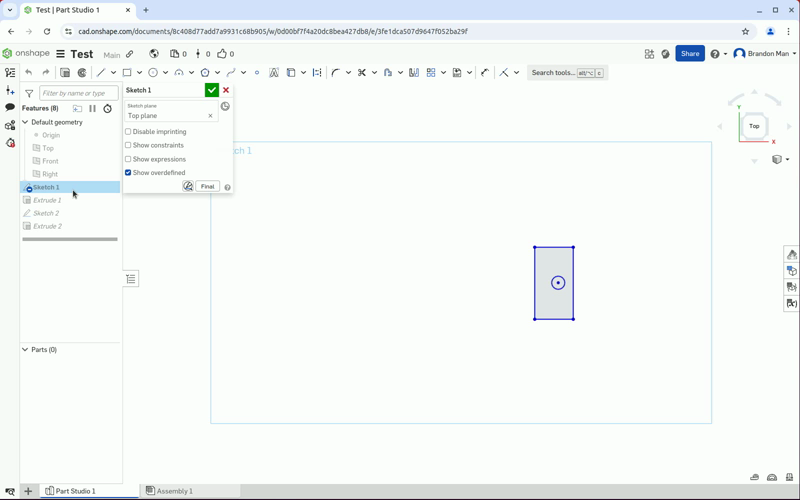
mouse_move(229, 92)
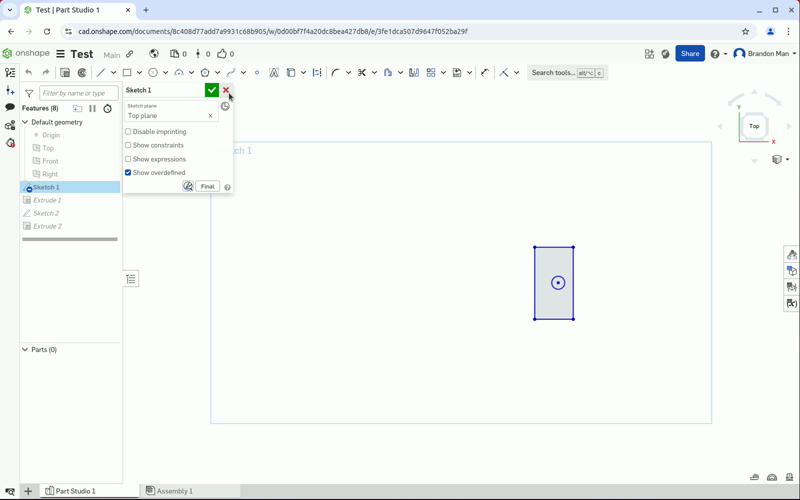
click(229, 92)
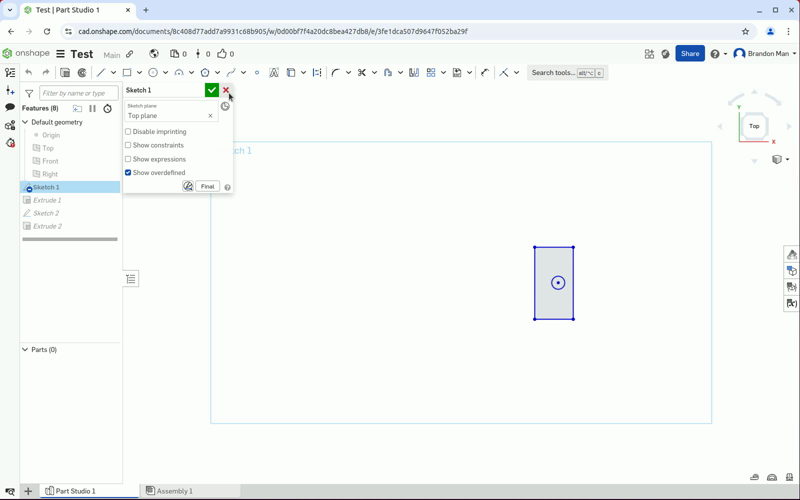
key(shift+s)
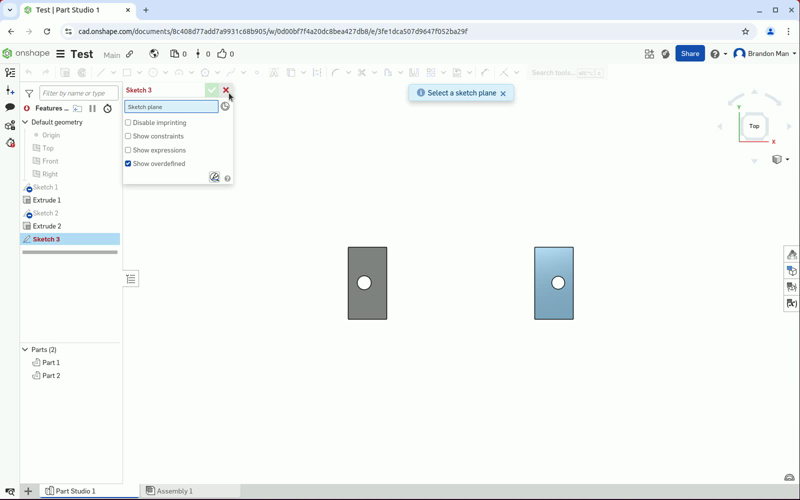
mouse_move(73, 150)
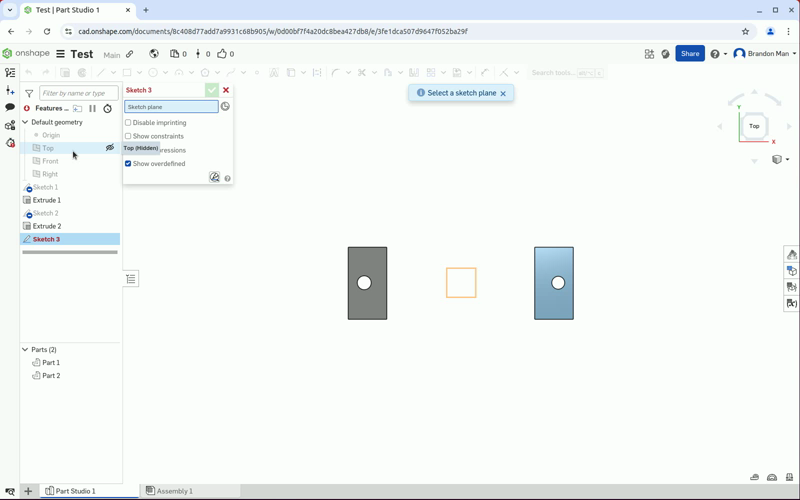
click(73, 150)
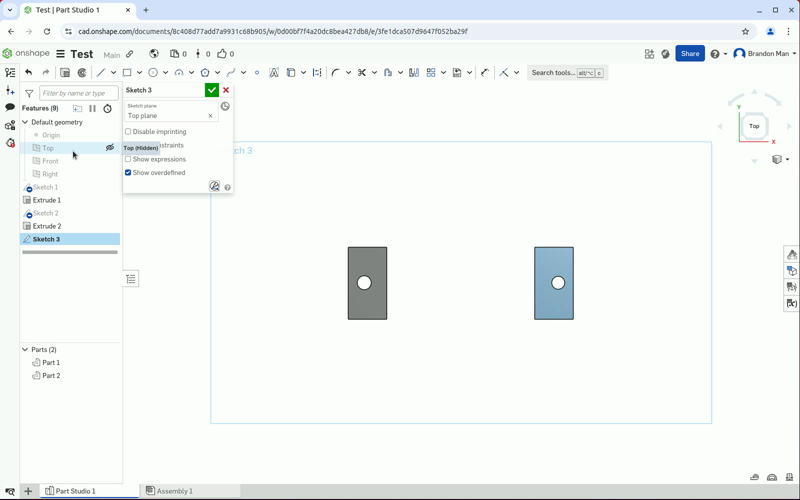
mouse_move(73, 352)
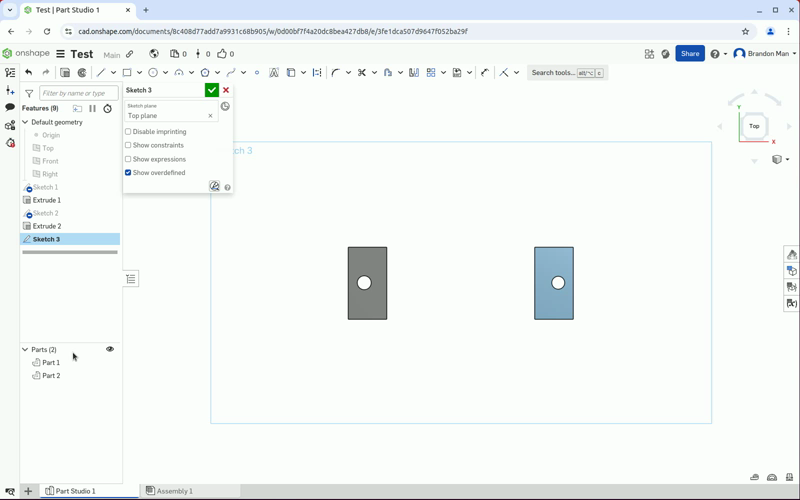
key(y)
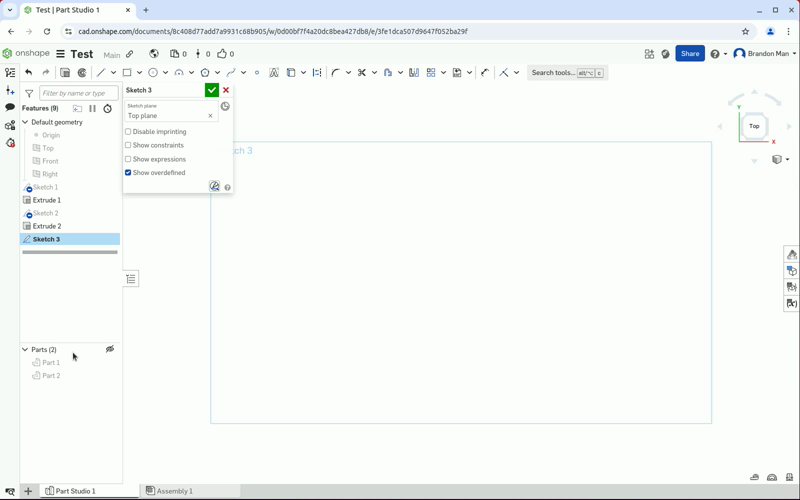
key(l)
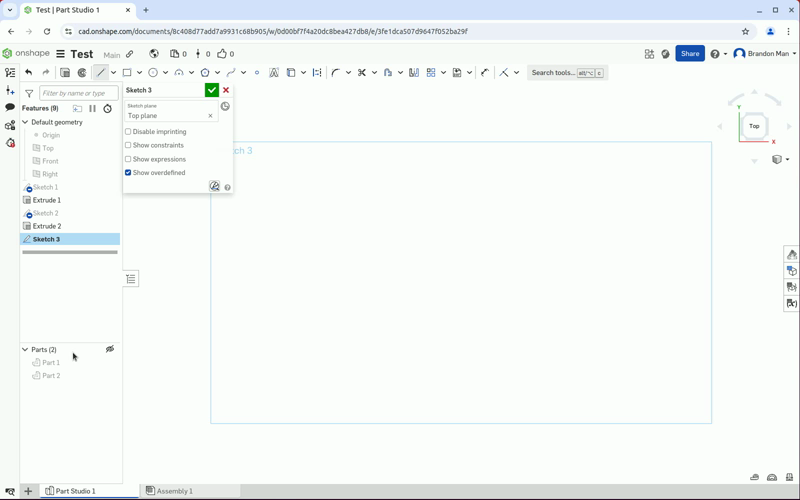
key_down(shift)
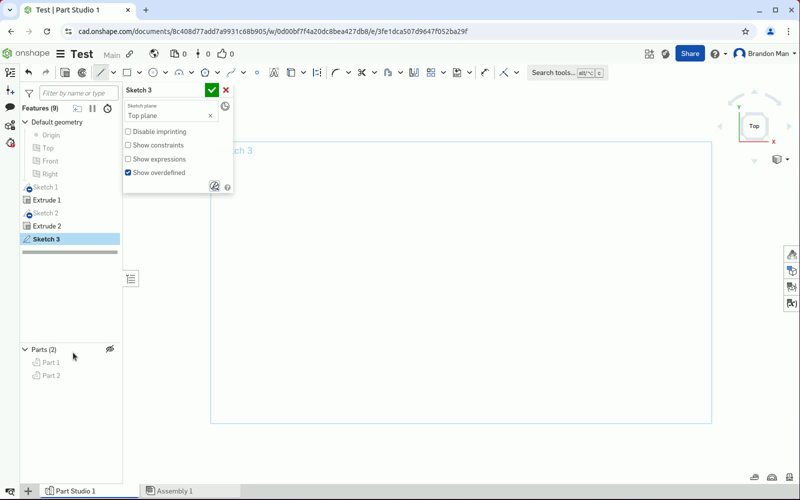
mouse_move(386, 319)
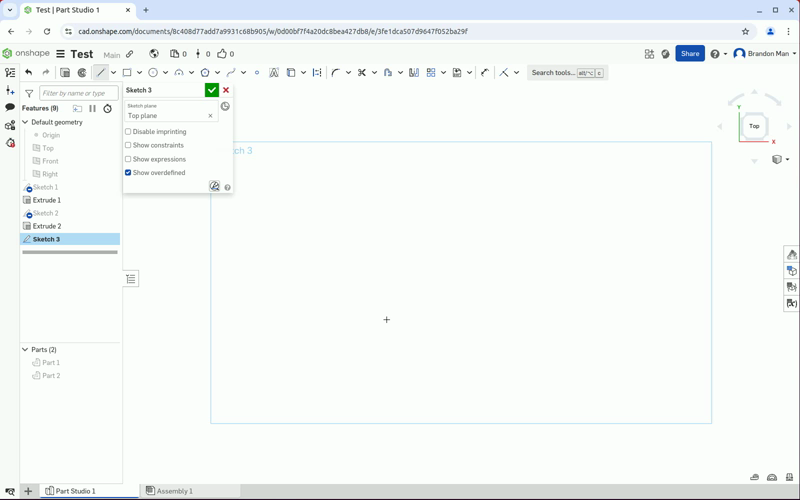
click(386, 319)
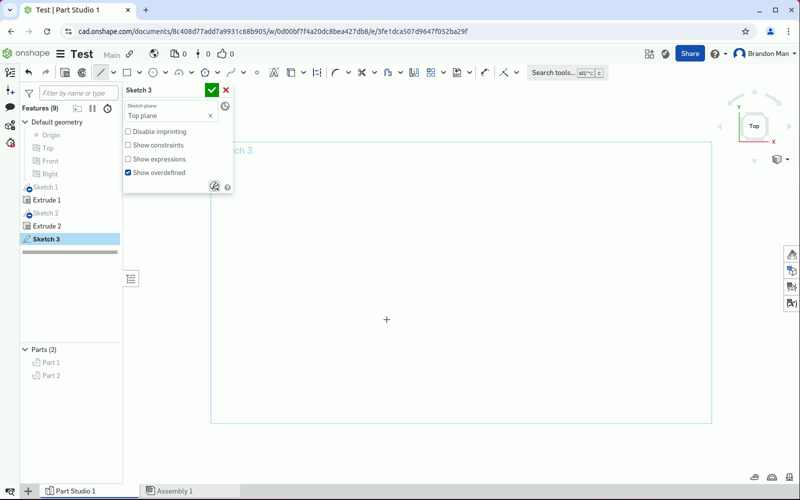
key_up(shift)
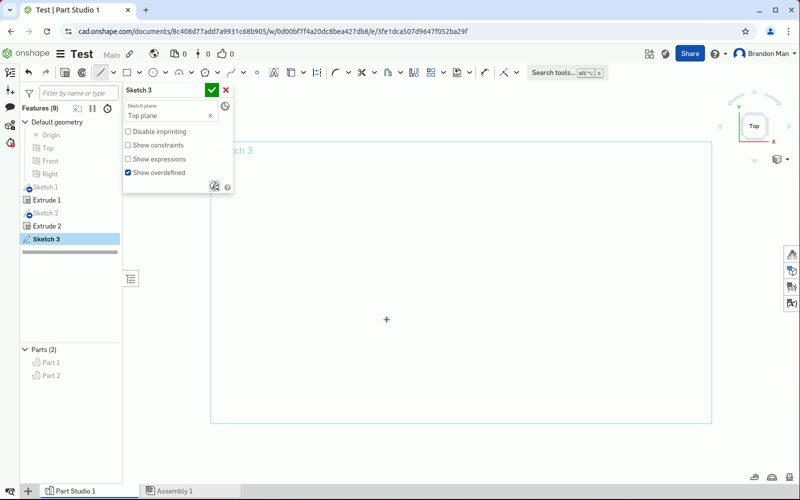
key_down(shift)
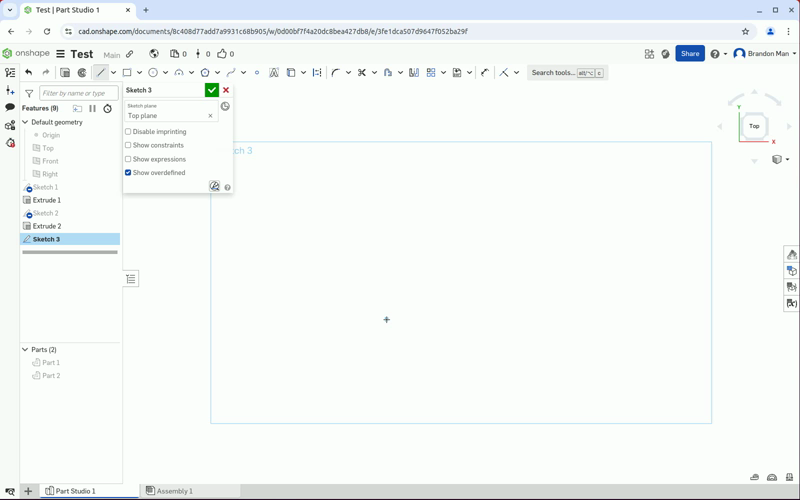
mouse_move(534, 319)
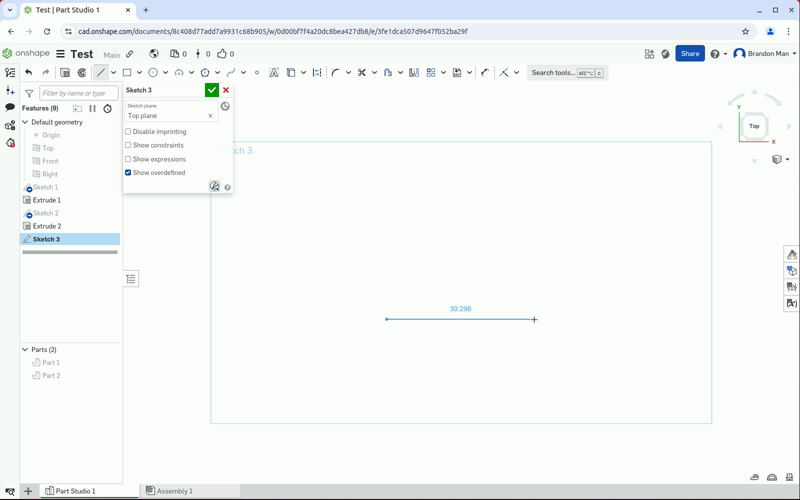
click(534, 319)
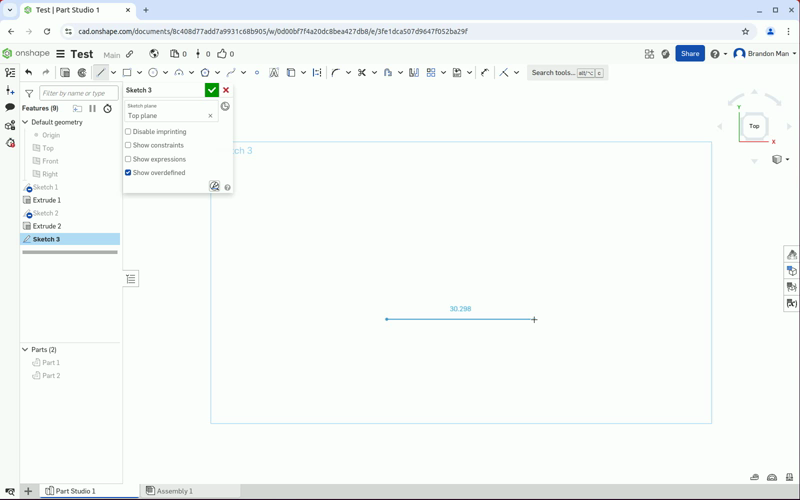
key_up(shift)
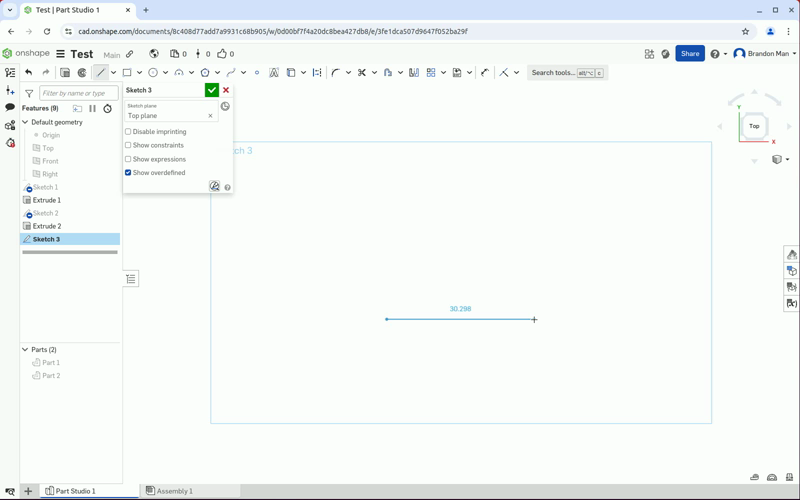
key_down(shift)
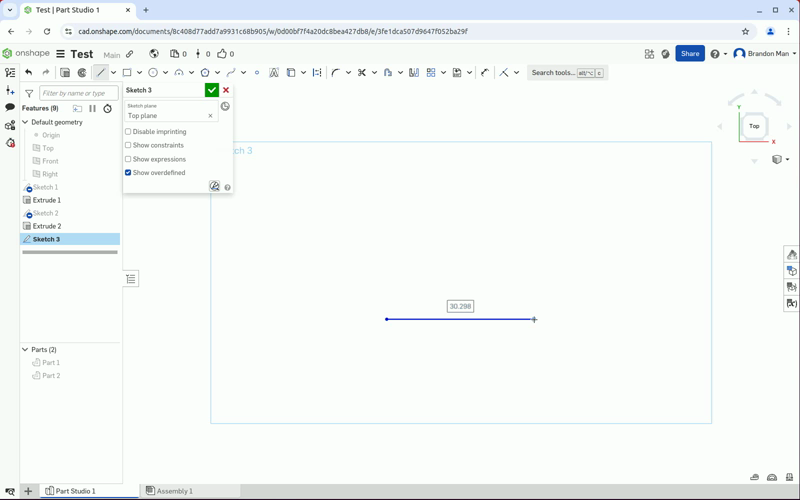
mouse_move(534, 247)
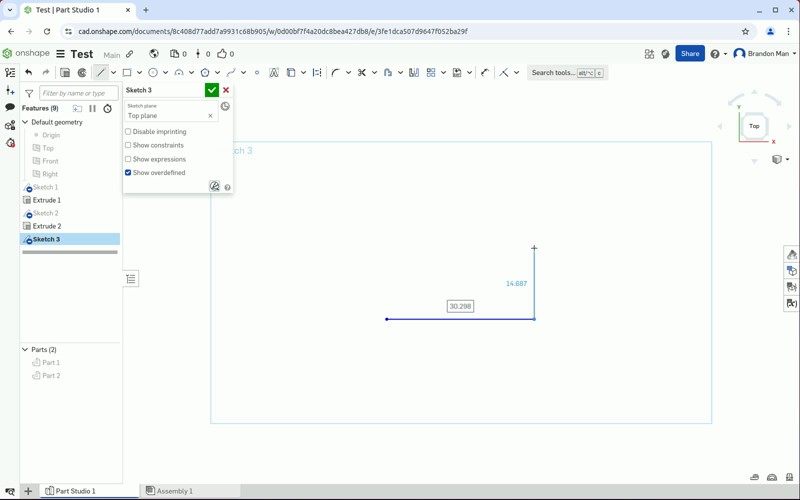
click(534, 247)
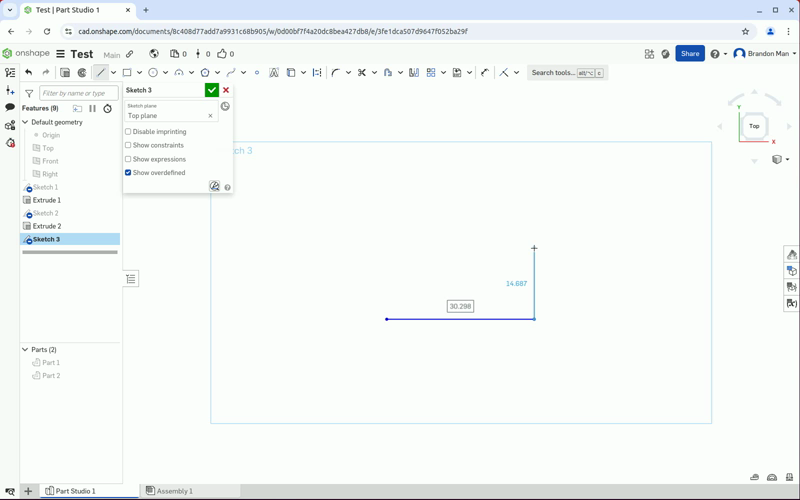
key_up(shift)
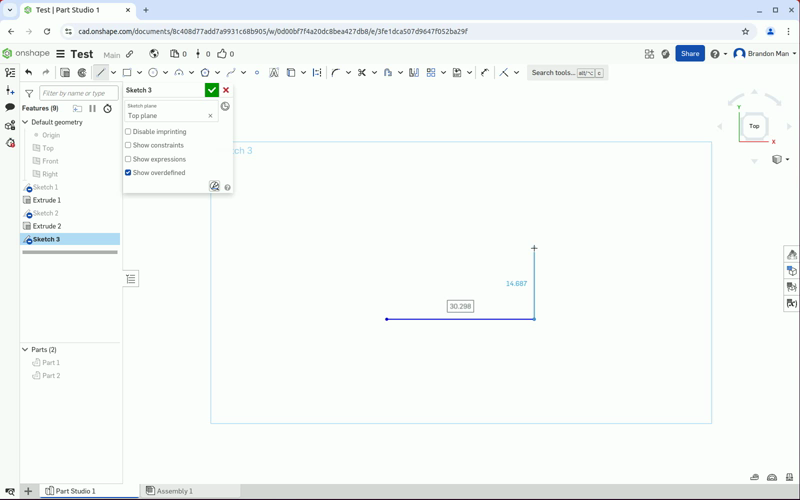
key_down(shift)
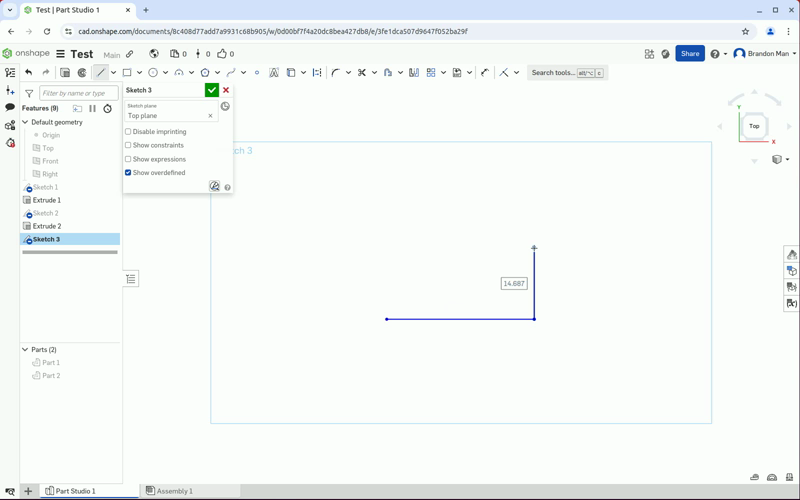
mouse_move(386, 247)
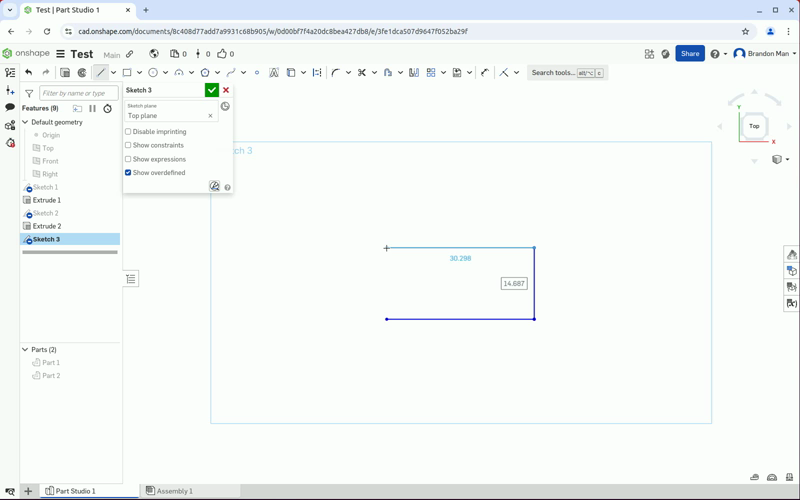
click(386, 247)
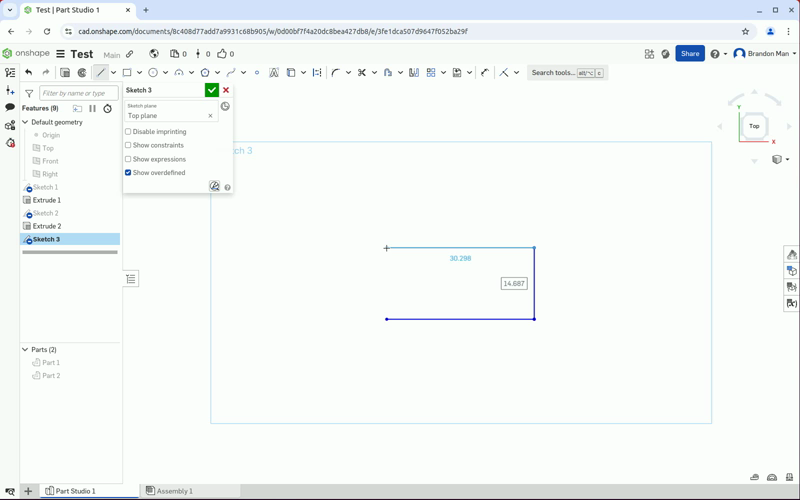
key_up(shift)
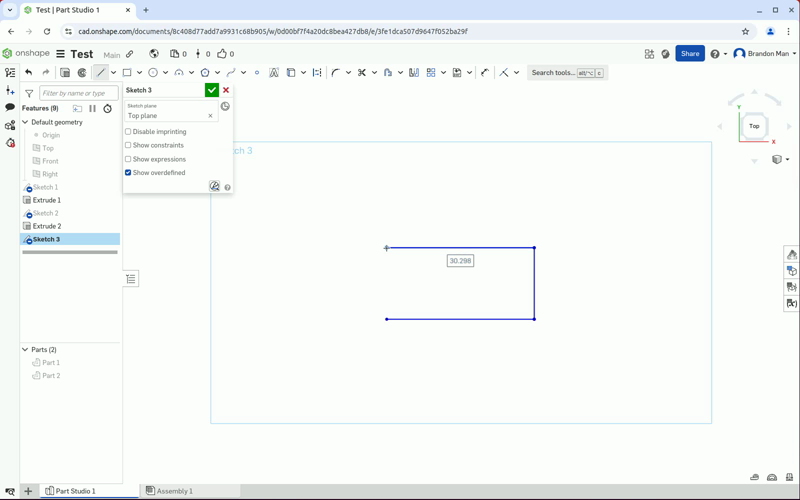
key_down(shift)
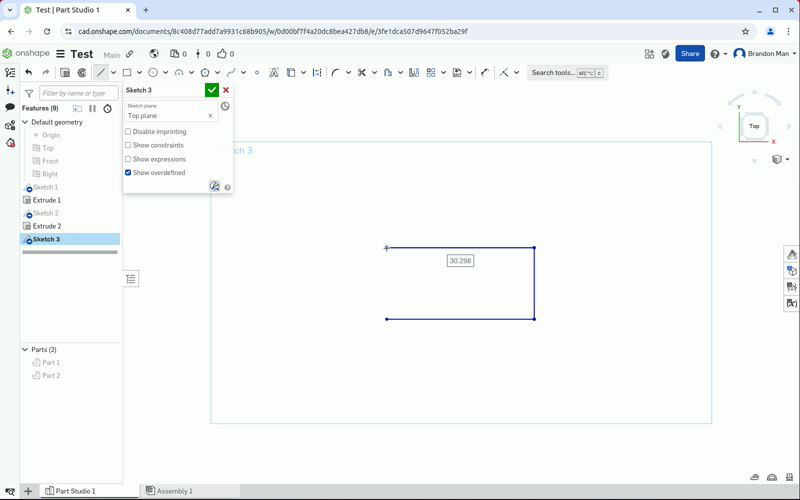
mouse_move(386, 319)
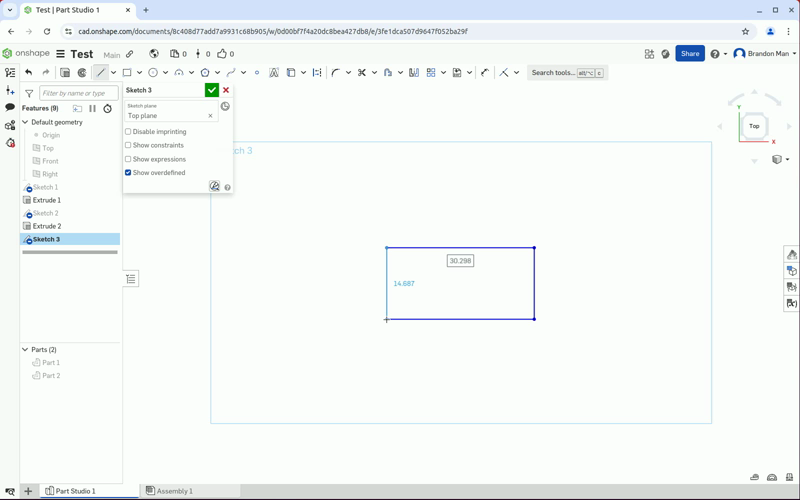
key_up(shift)
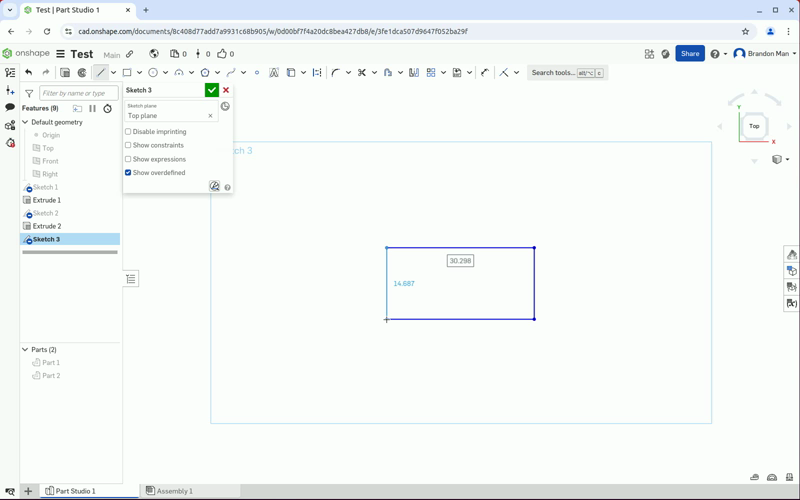
click(386, 319)
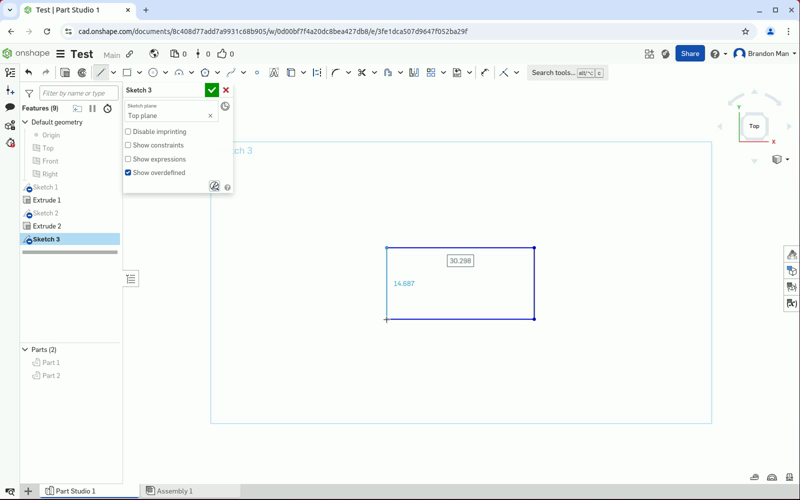
key(esc)
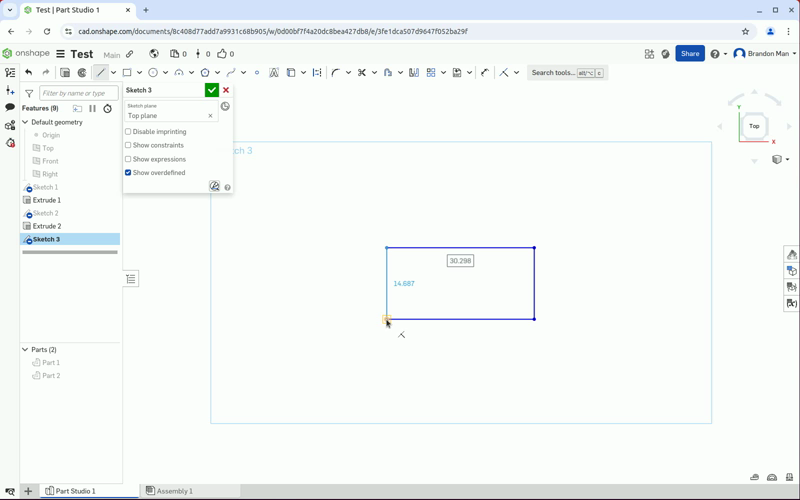
key(c)
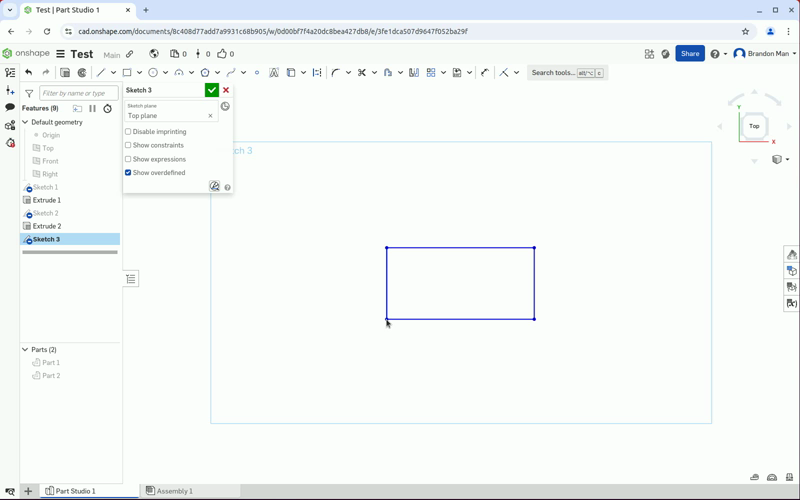
key_down(shift)
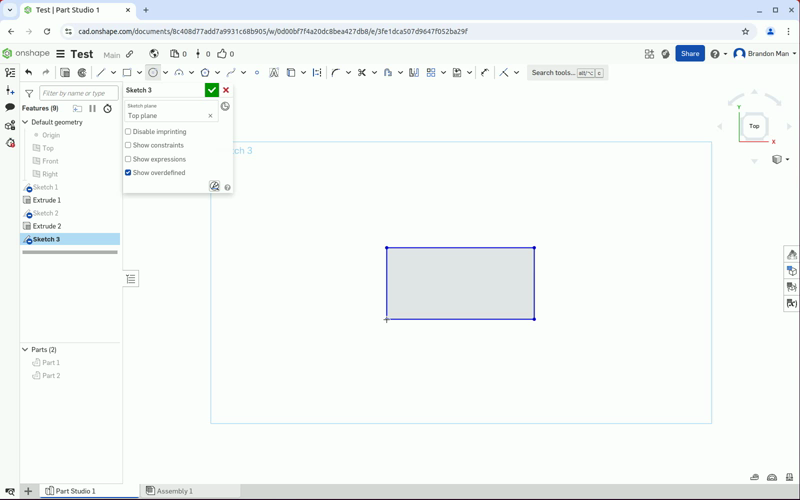
mouse_move(396, 283)
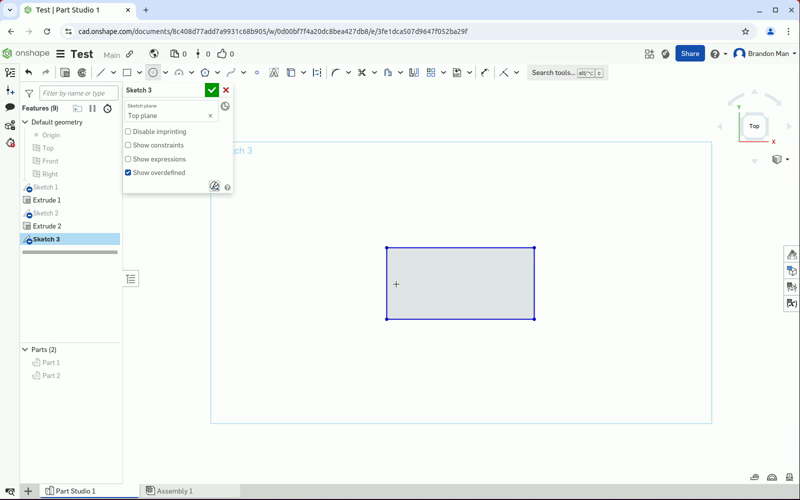
click(396, 283)
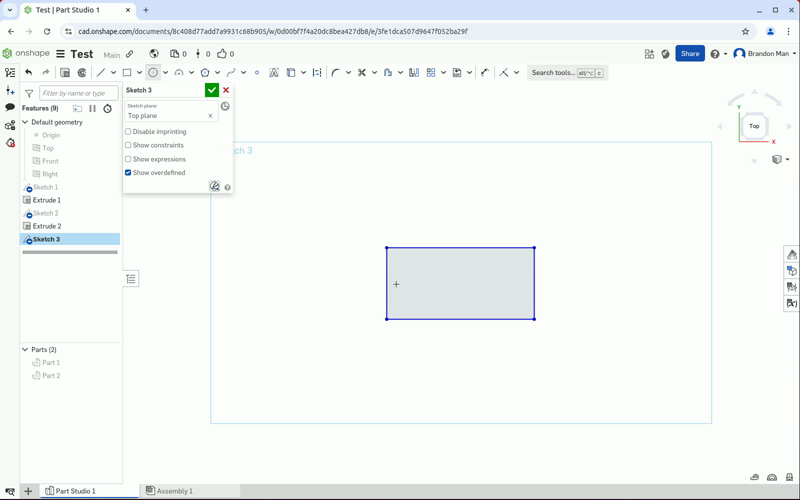
key_up(shift)
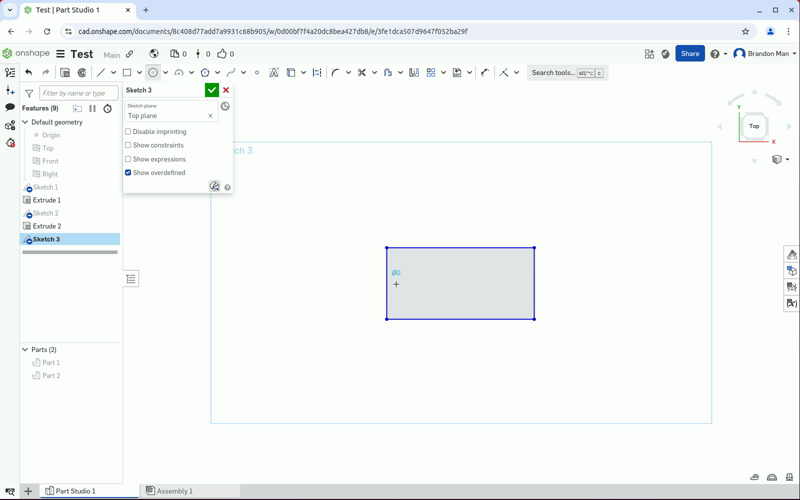
mouse_move(402, 283)
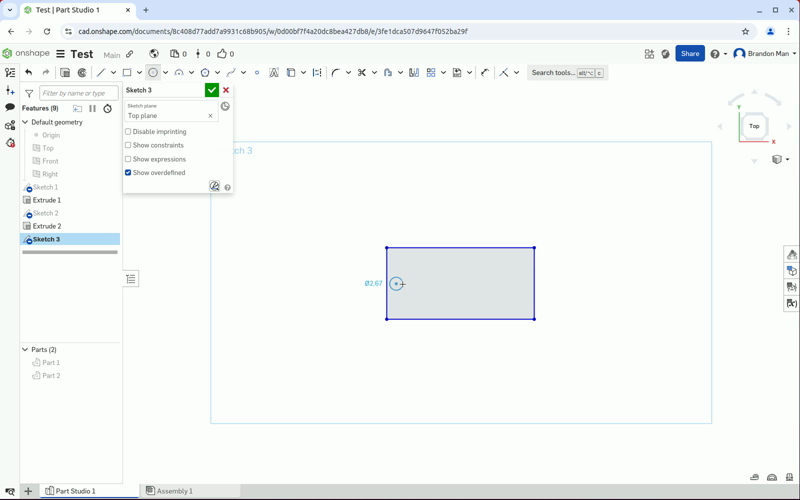
click(402, 283)
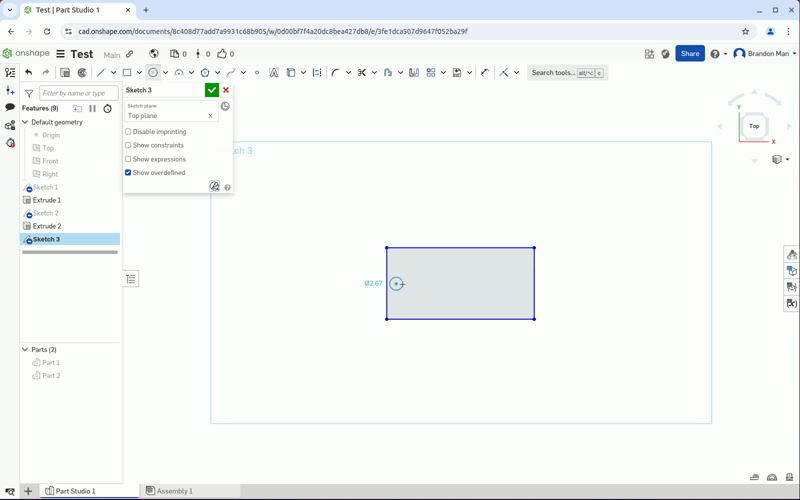
key(esc)
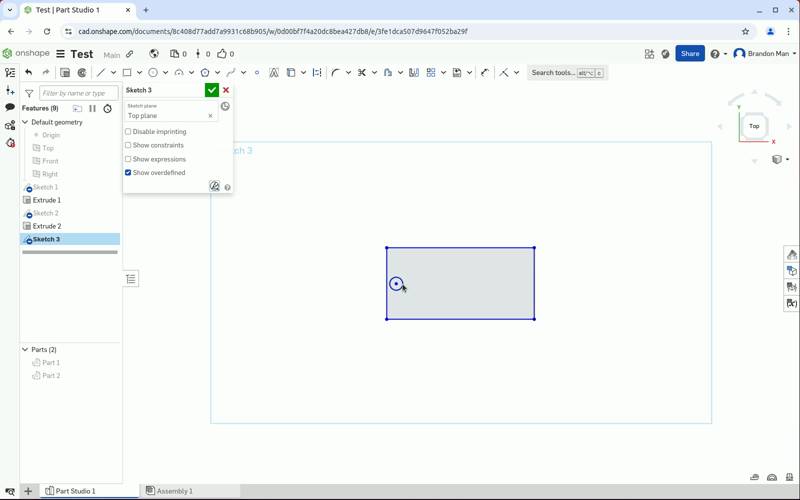
key(c)
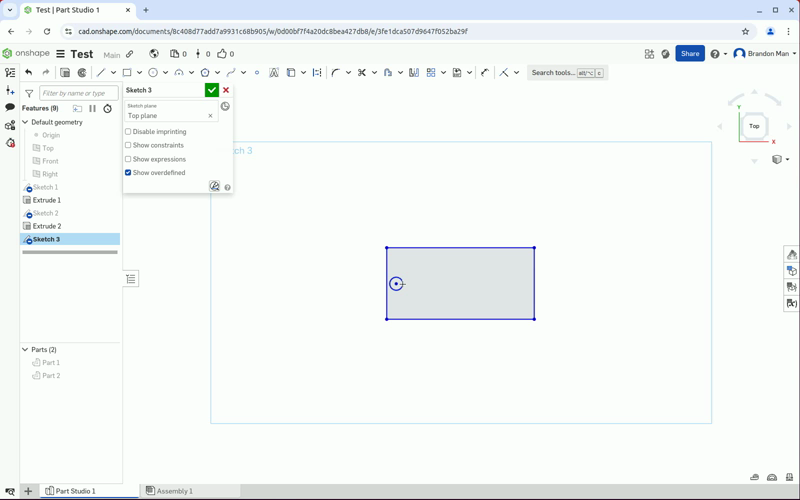
key_down(shift)
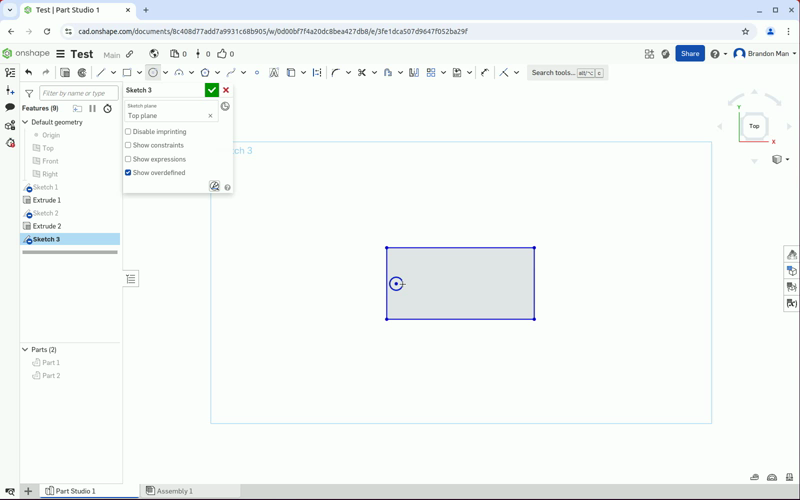
mouse_move(525, 283)
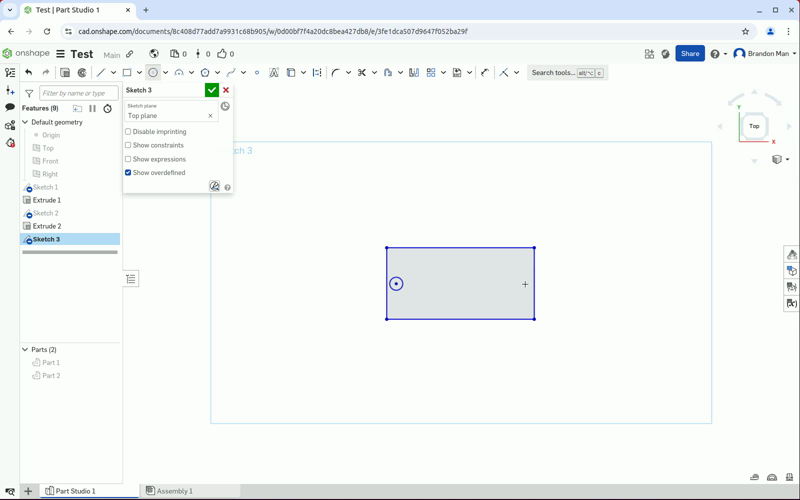
click(525, 283)
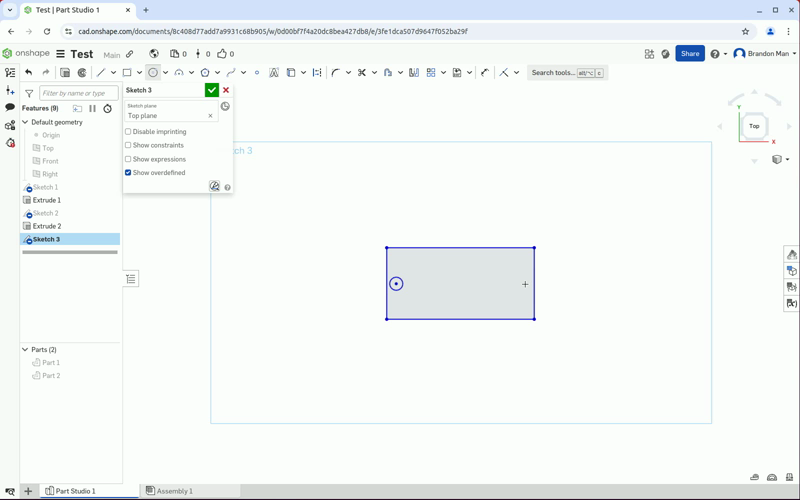
key_up(shift)
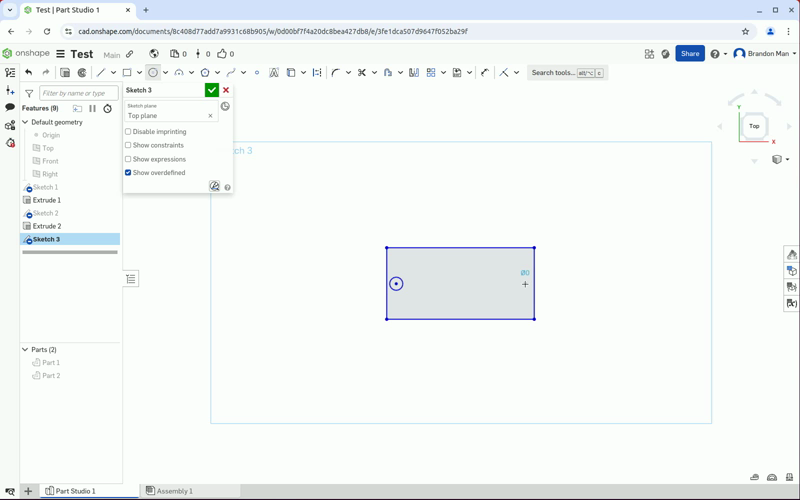
mouse_move(531, 283)
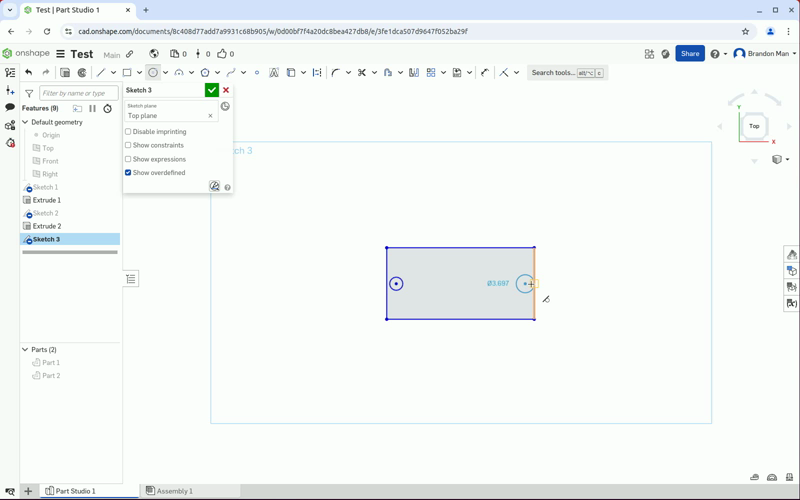
click(531, 283)
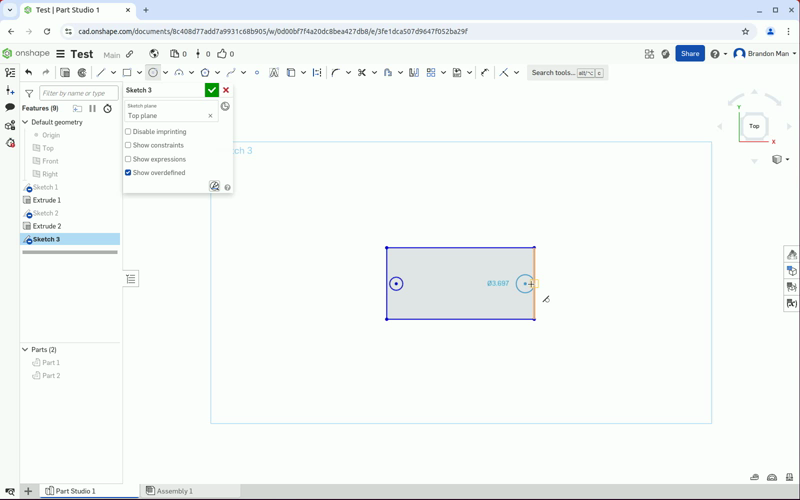
key(esc)
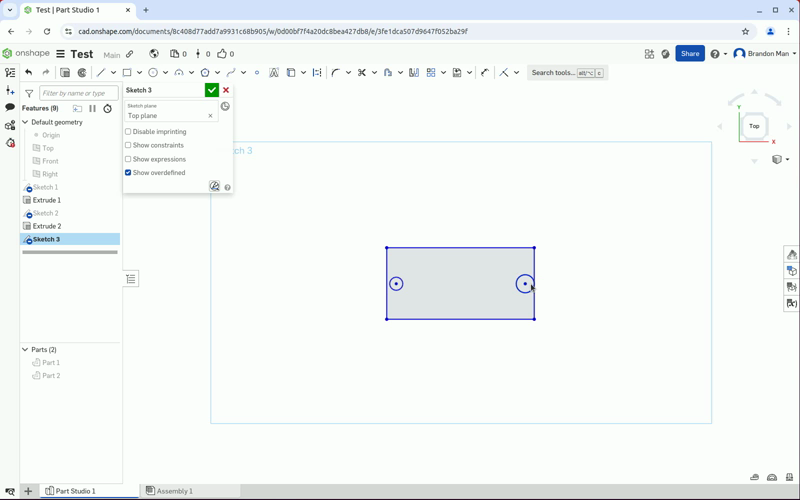
mouse_move(484, 277)
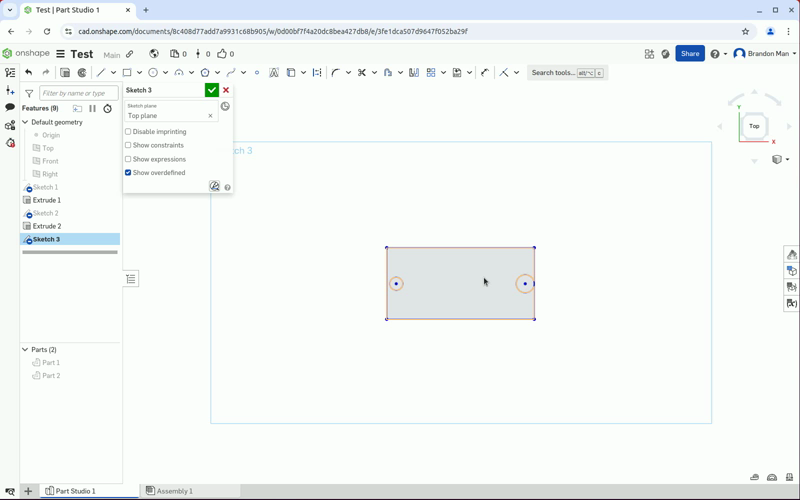
click(484, 277)
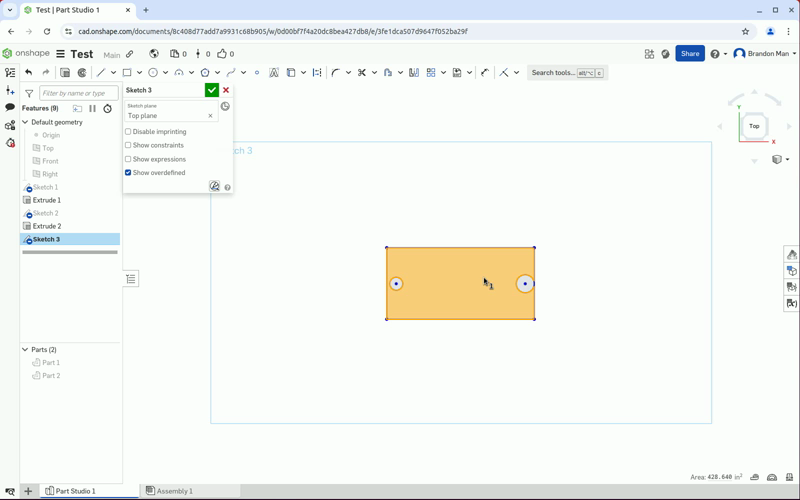
mouse_move(73, 352)
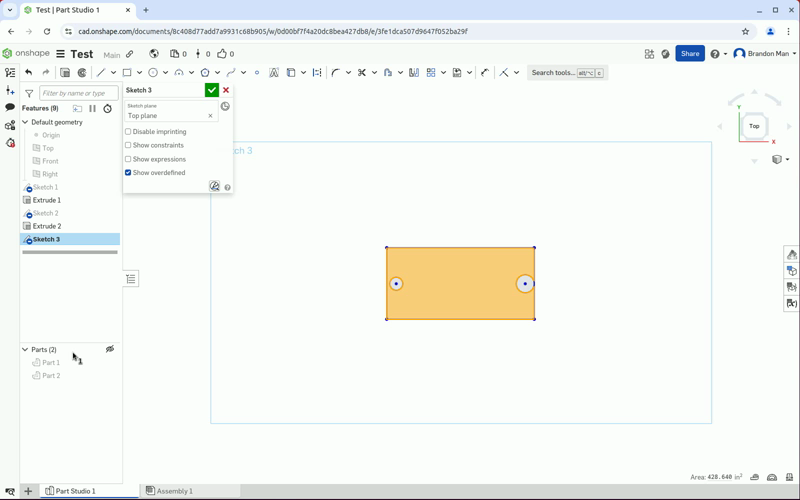
key(shift+y)
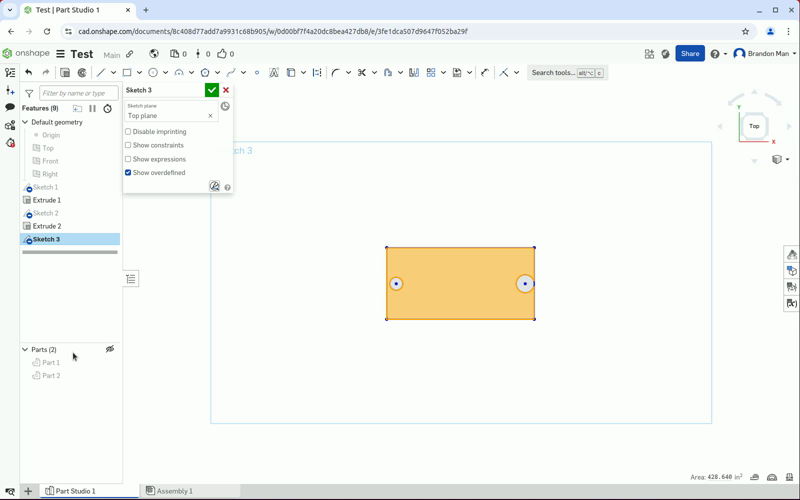
key(shift+e)
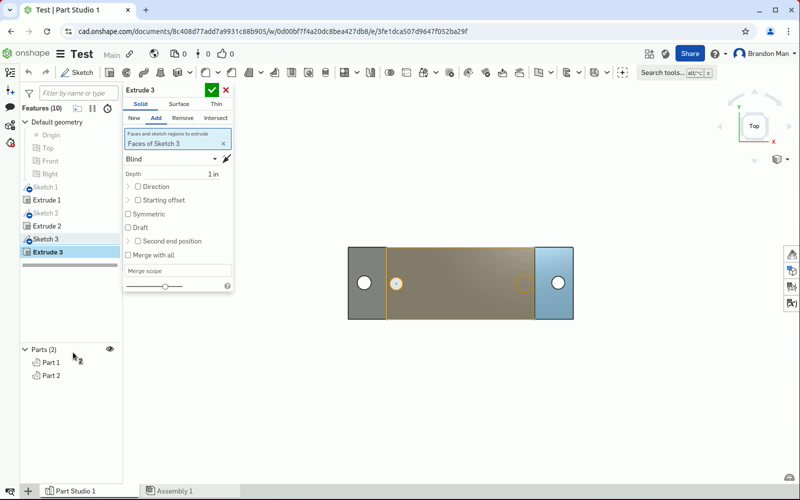
mouse_move(143, 106)
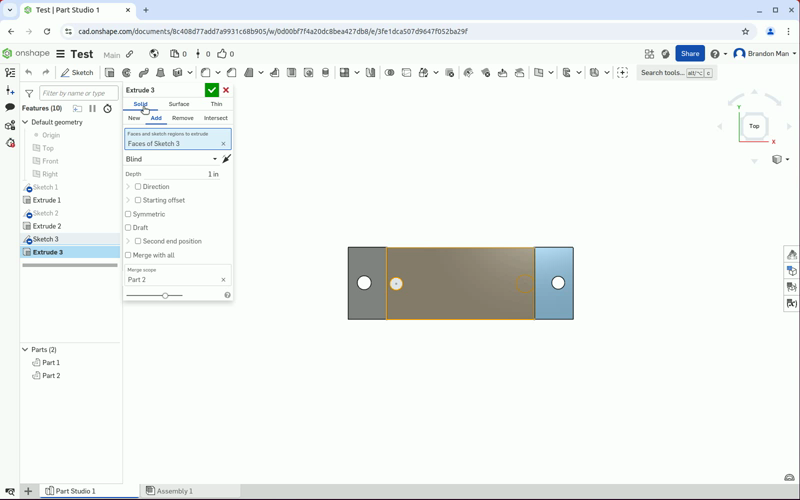
click(143, 106)
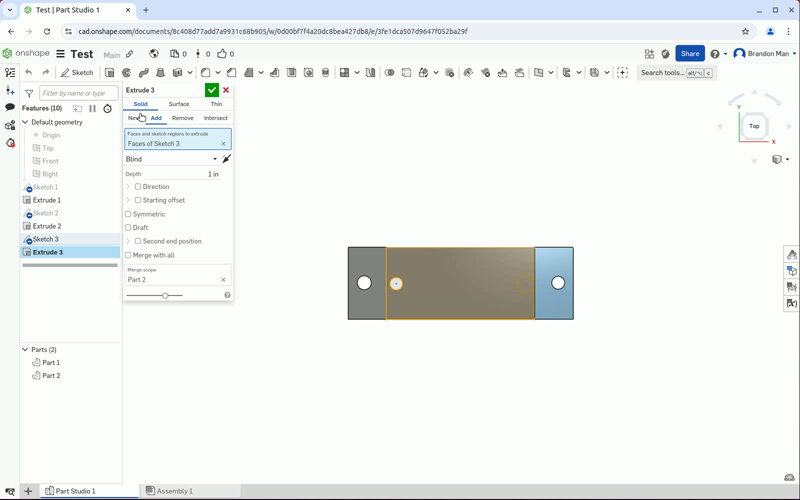
mouse_move(137, 120)
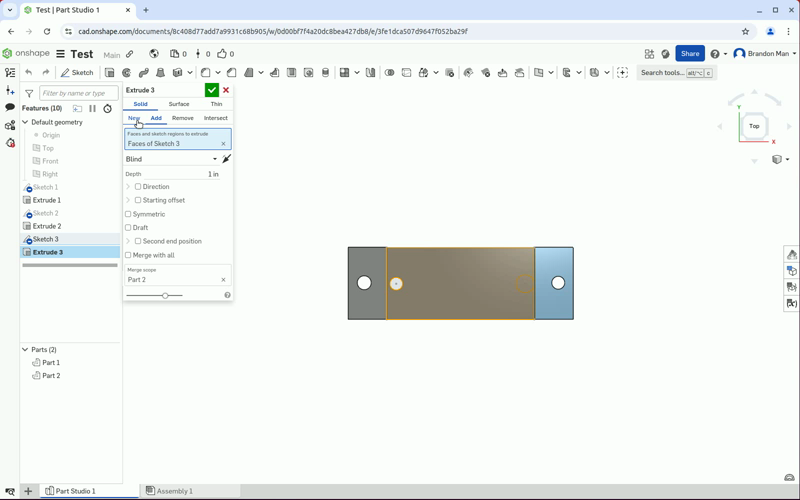
click(137, 120)
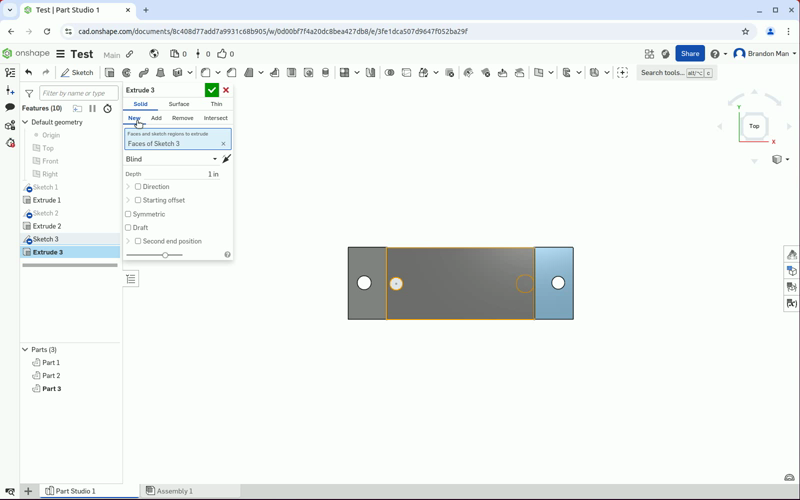
key(tab, 4)
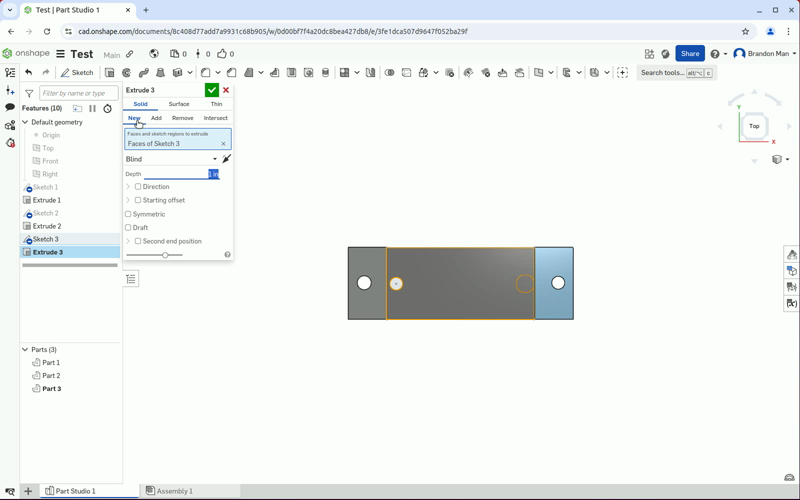
text(4.092)
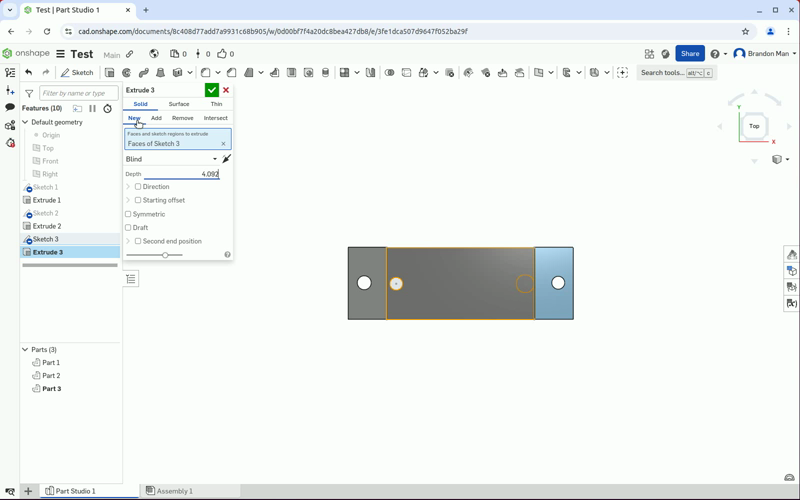
key(enter)
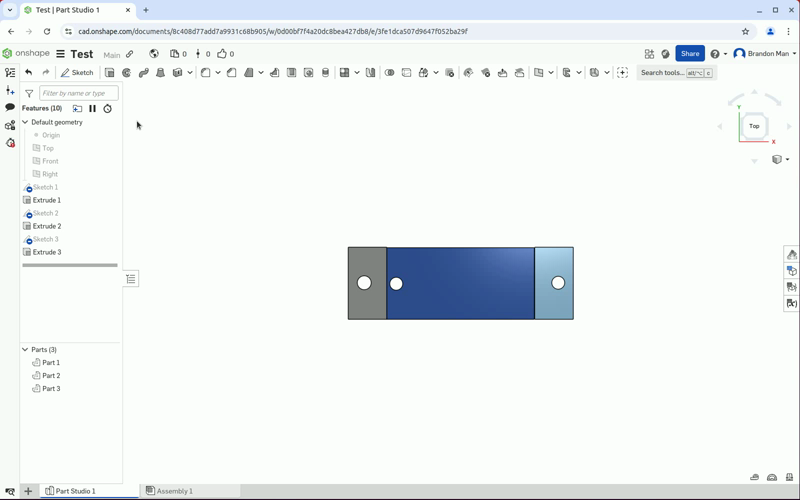
key(shift+h)
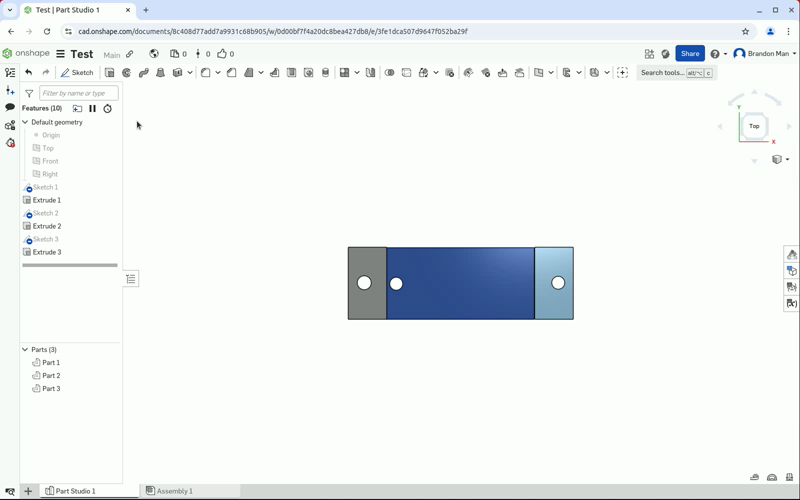
key(shift+h)
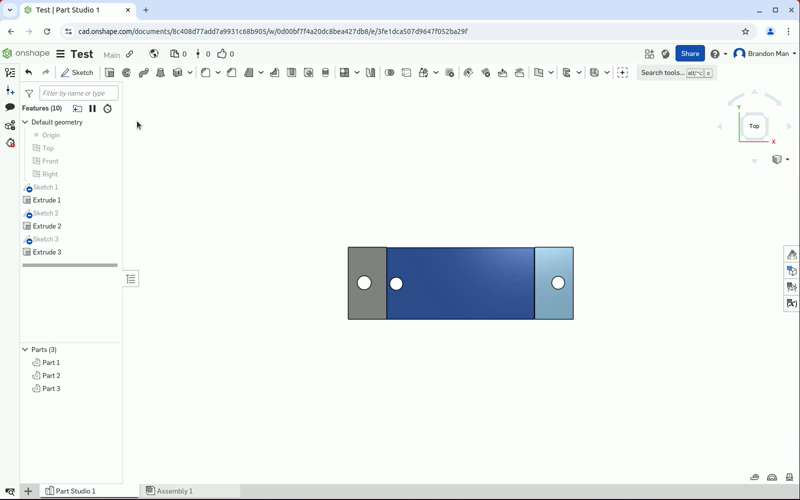
mouse_move(73, 189)
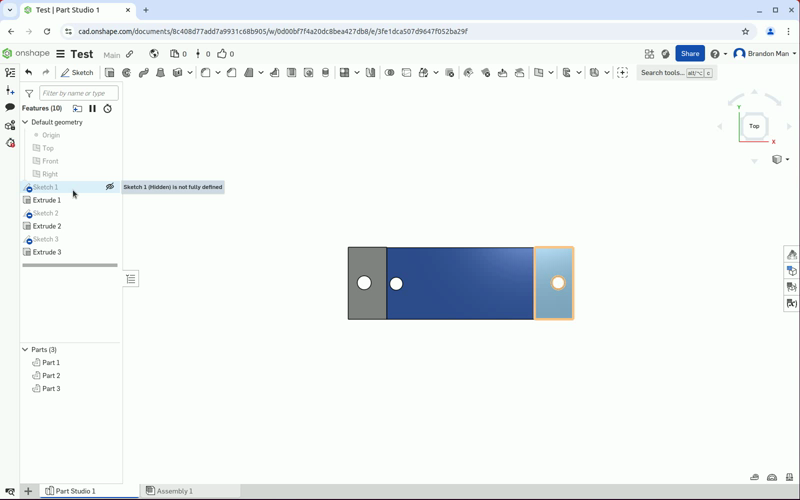
click(73, 189)
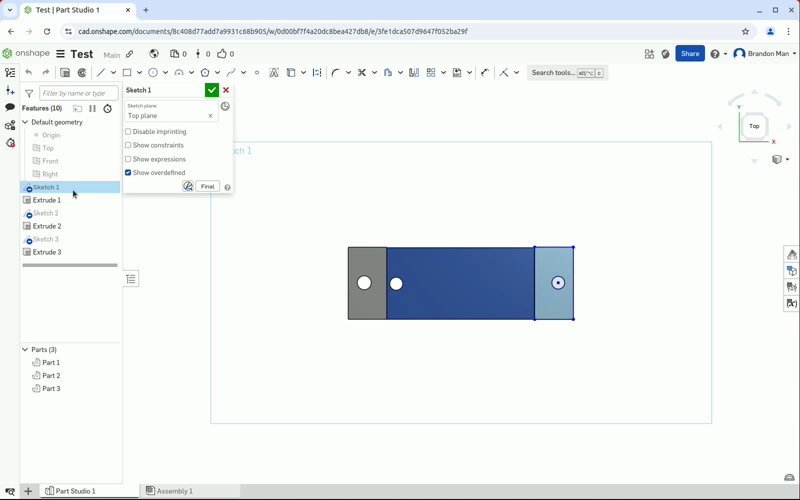
mouse_move(229, 92)
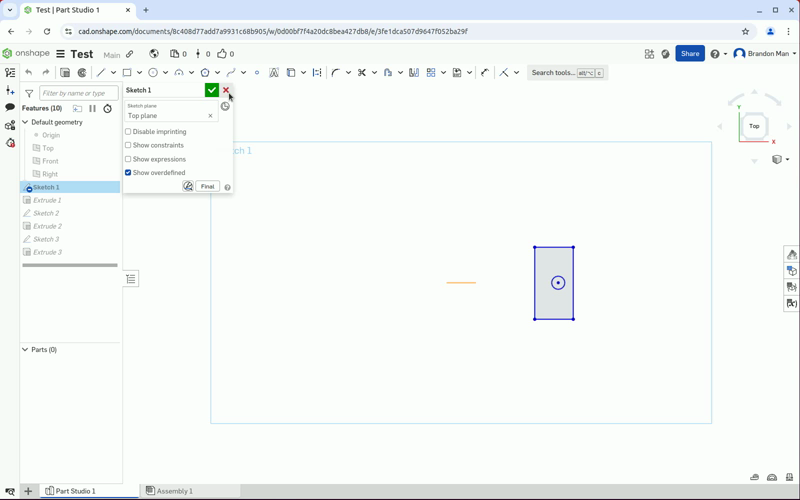
click(229, 92)
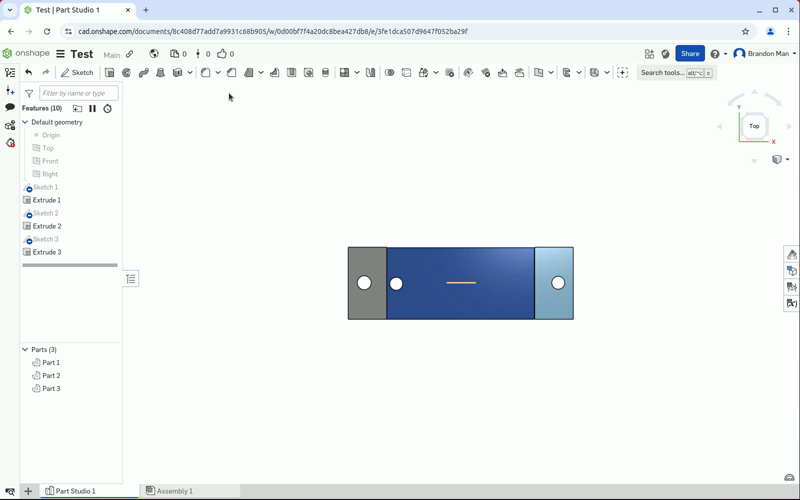
mouse_move(541, 75)
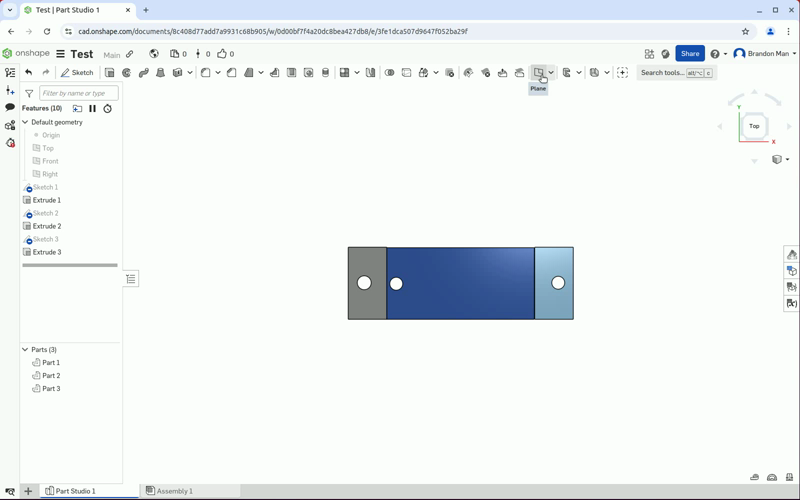
click(541, 75)
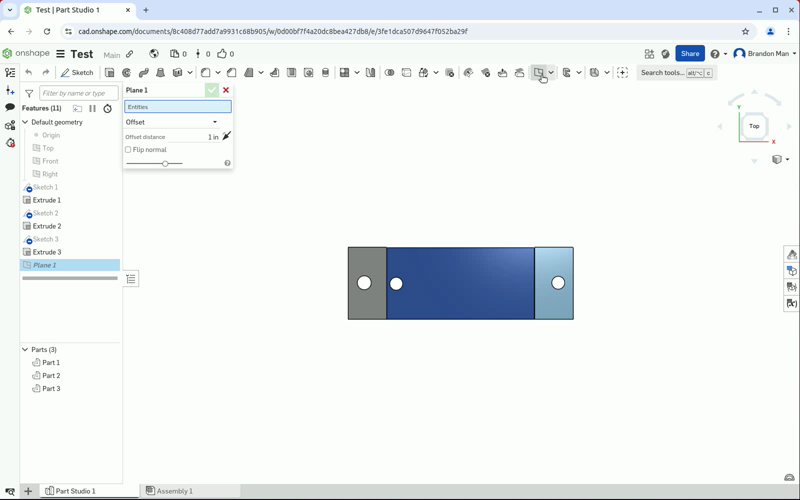
mouse_move(73, 150)
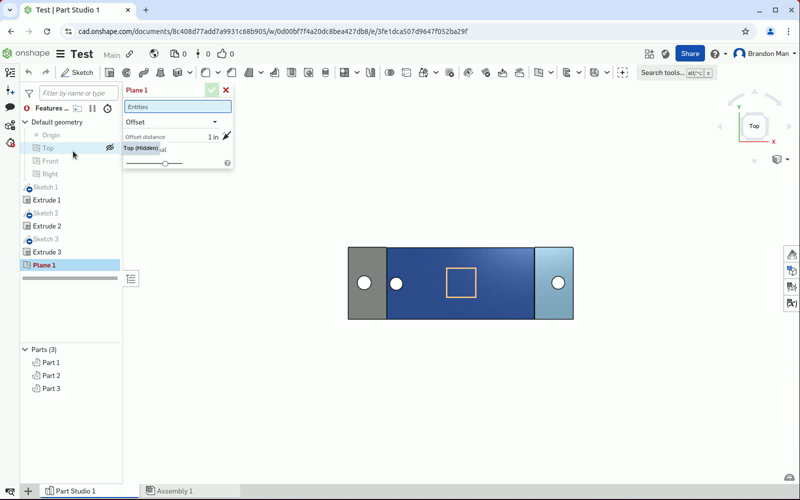
click(73, 150)
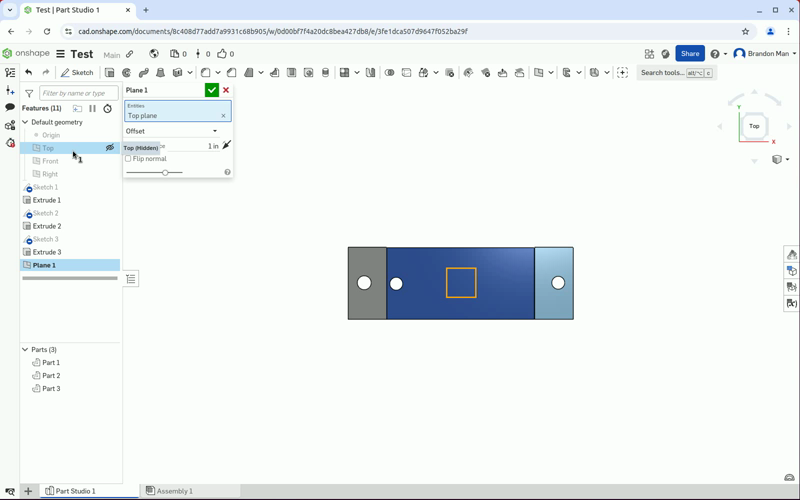
key(tab, 2)
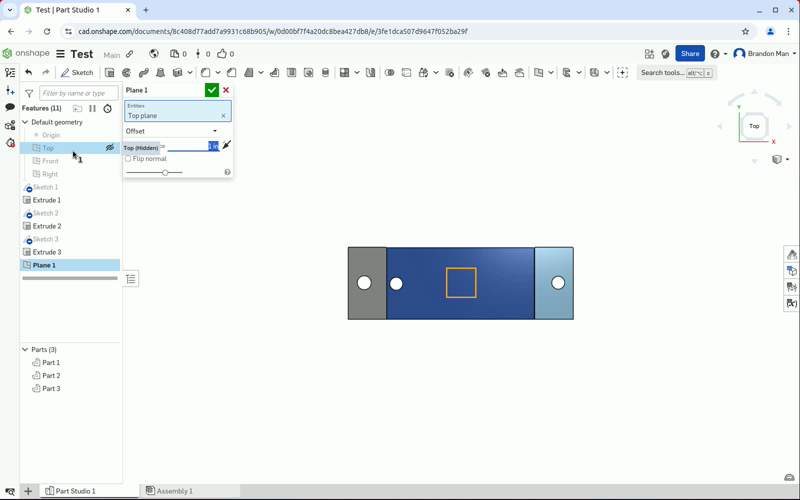
text(4.098)
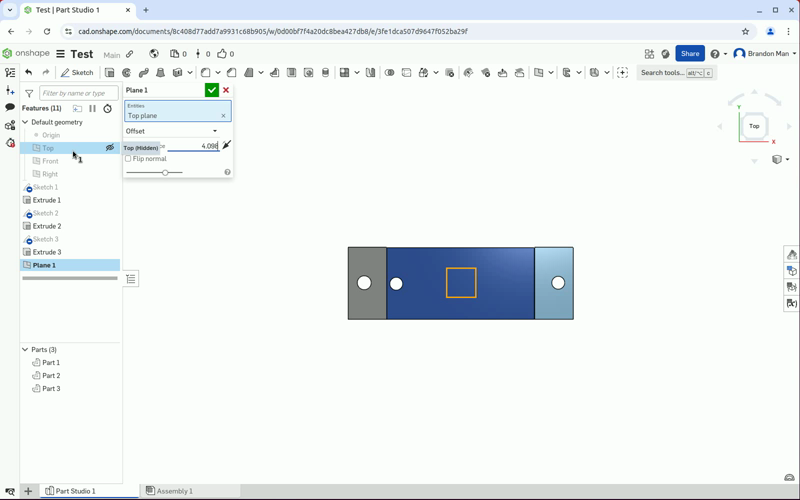
key(enter, 2)
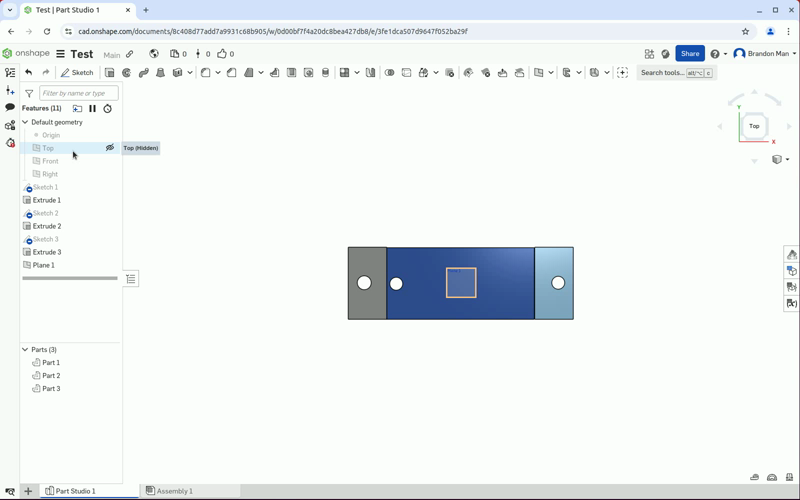
key(shift+s)
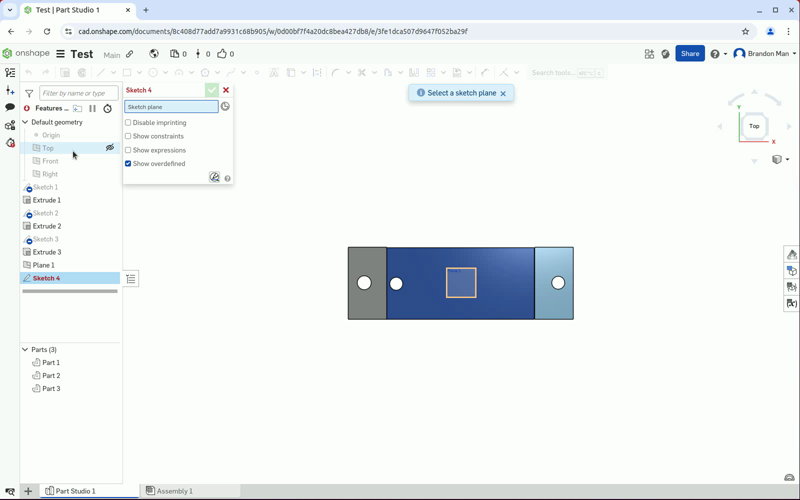
mouse_move(73, 267)
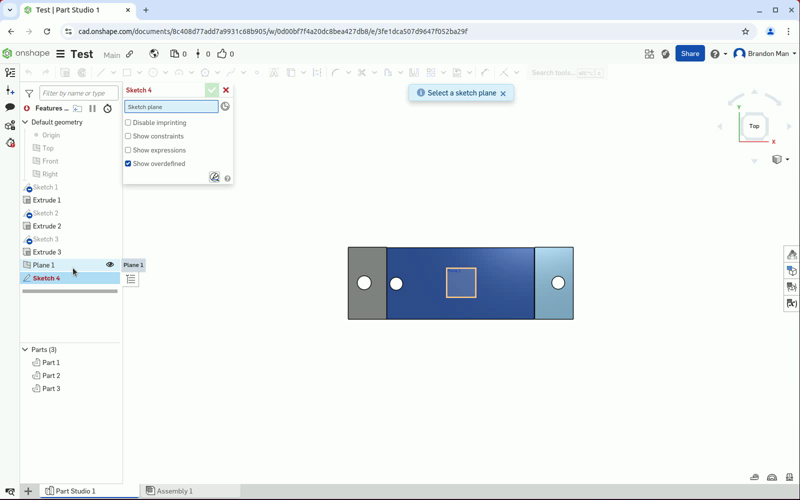
click(73, 267)
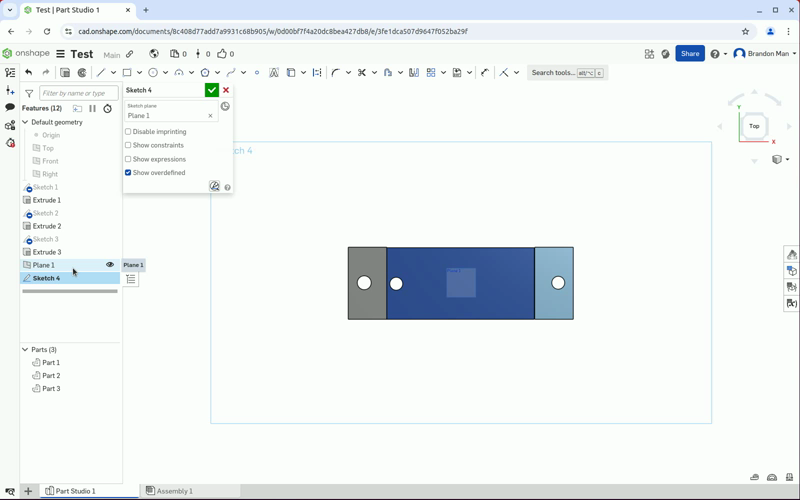
mouse_move(73, 352)
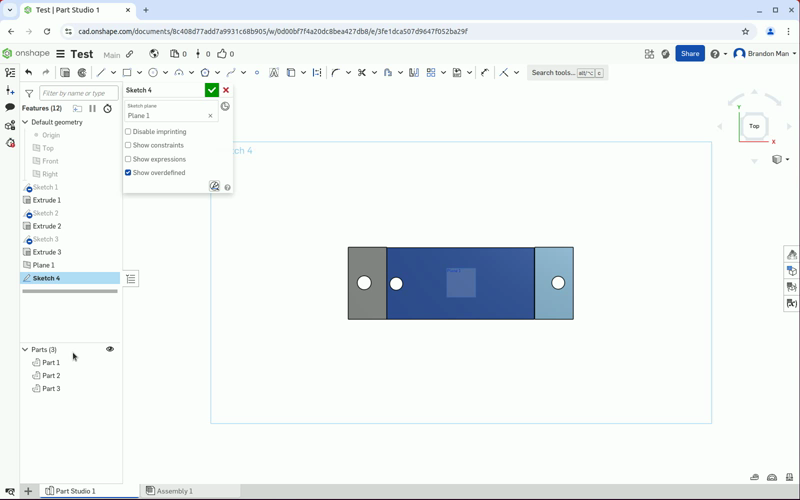
key(y)
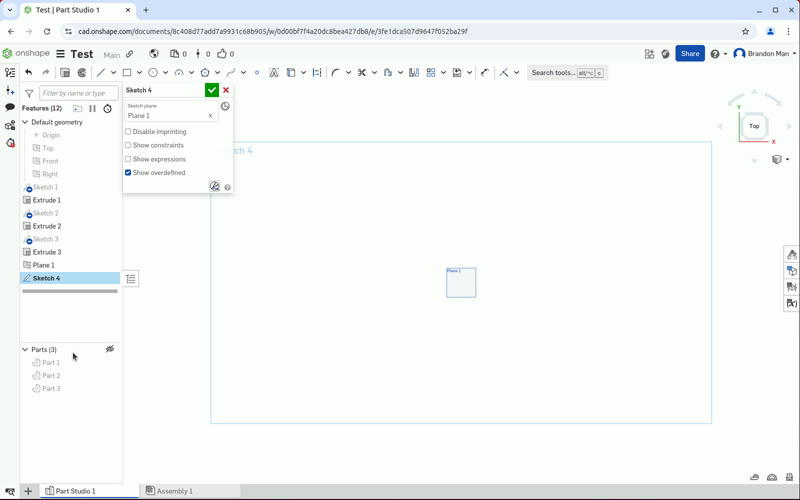
key(l)
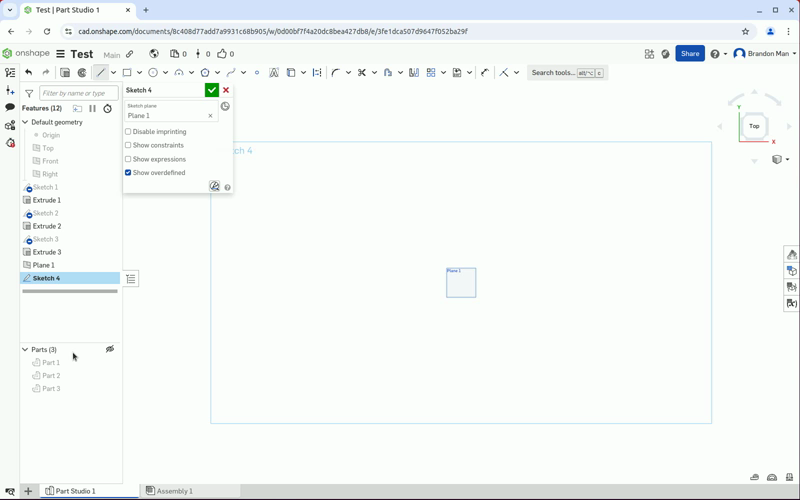
key_down(shift)
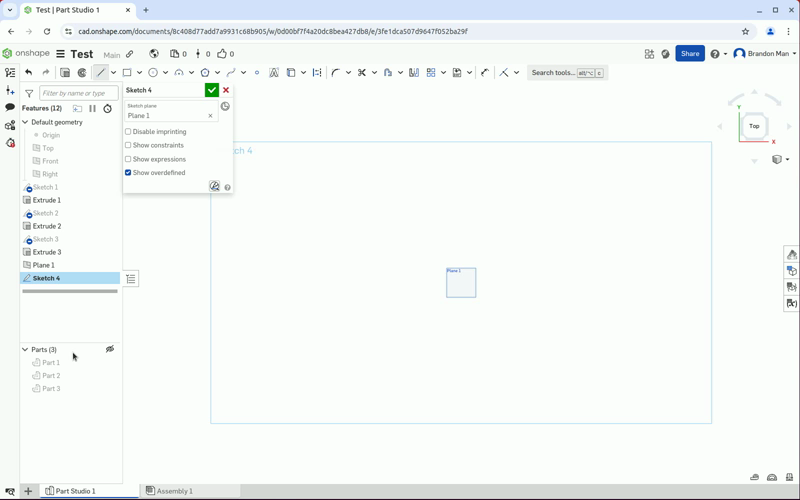
mouse_move(422, 286)
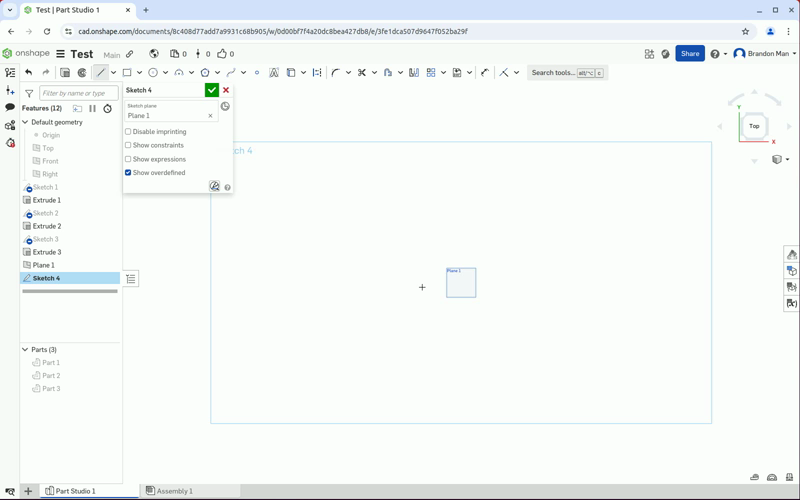
click(422, 286)
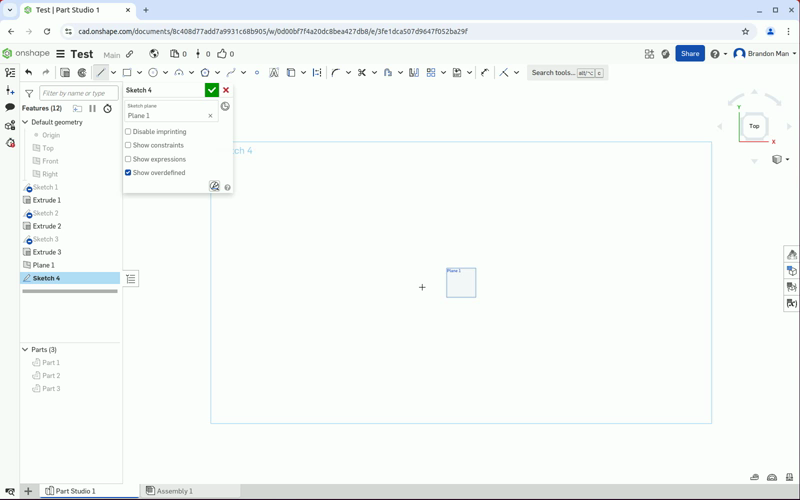
key_up(shift)
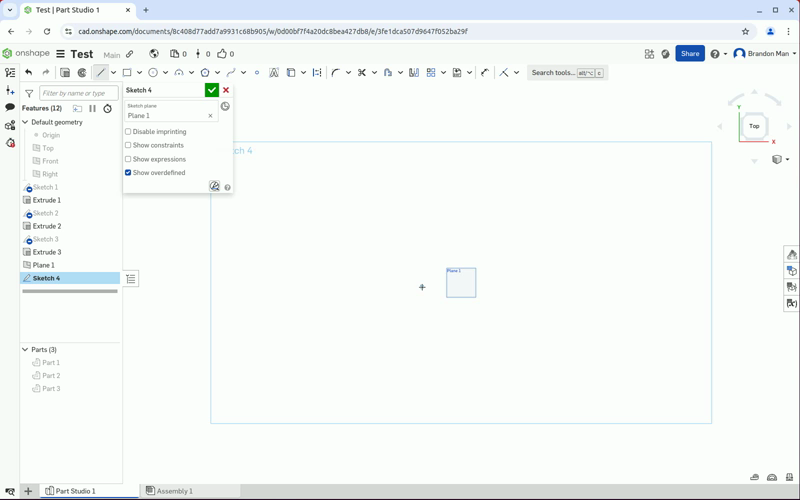
key_down(shift)
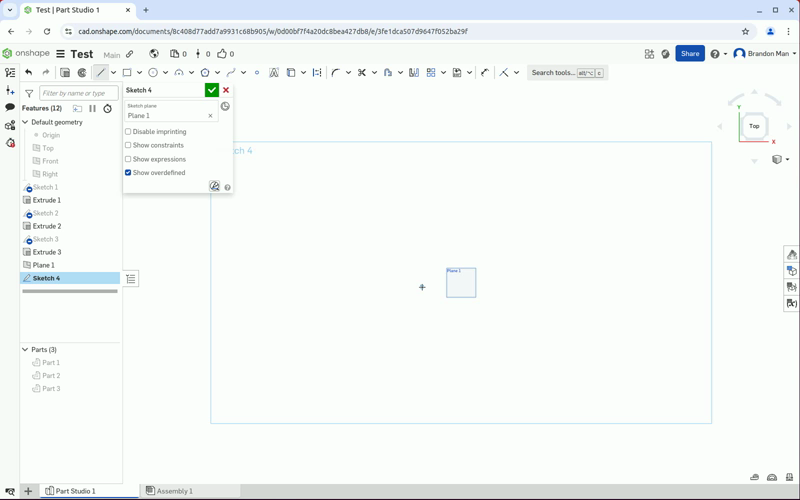
mouse_move(499, 286)
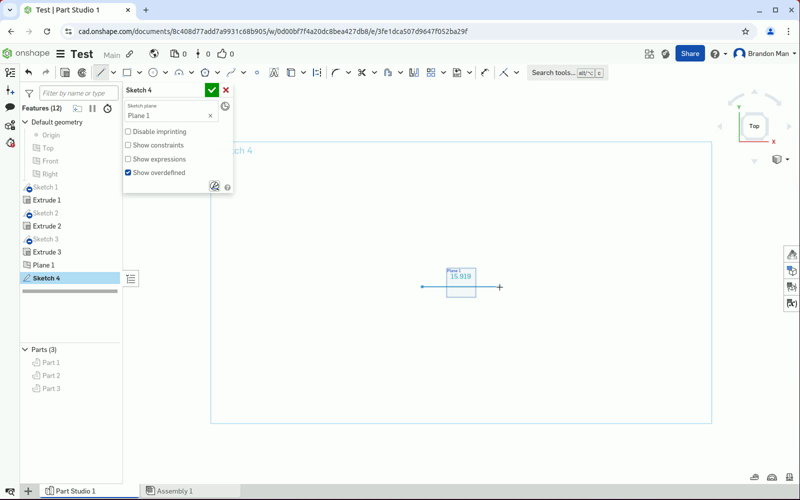
click(499, 286)
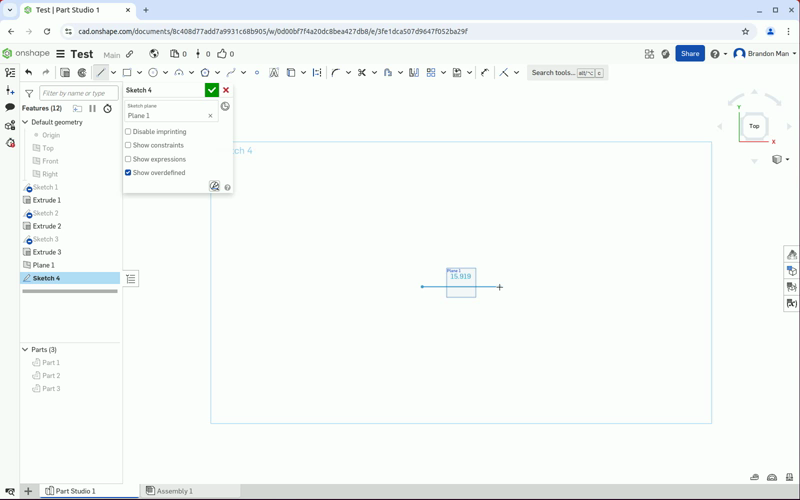
key_up(shift)
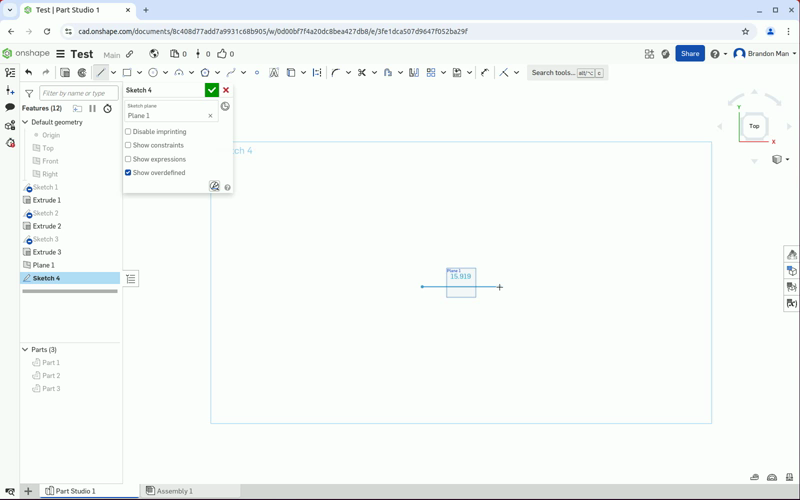
key_down(shift)
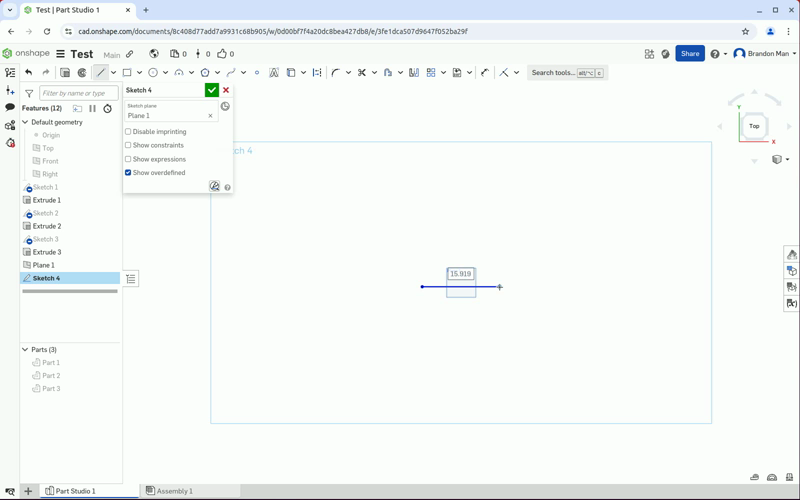
mouse_move(529, 286)
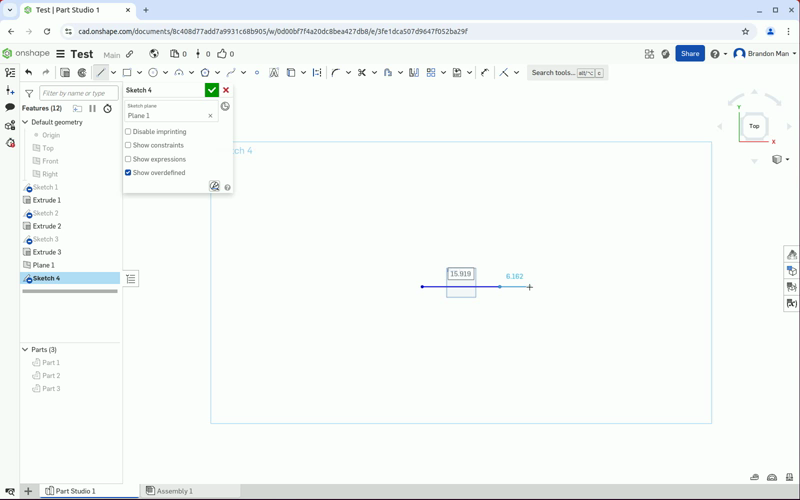
mouse_move(499, 278)
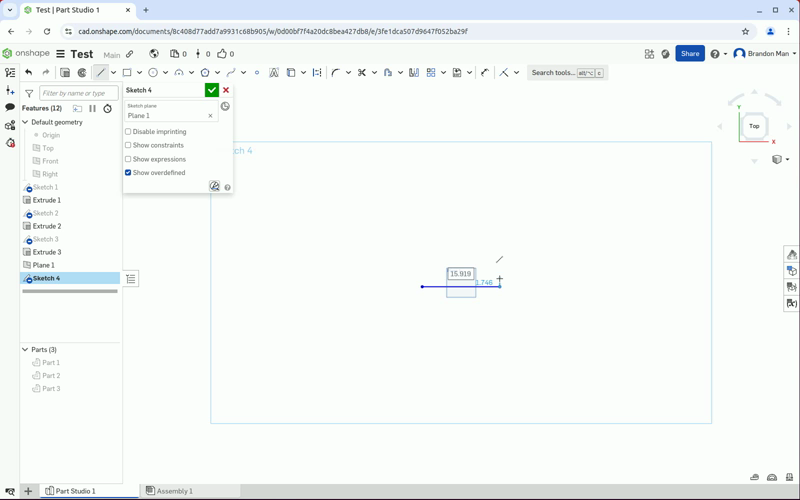
click(499, 278)
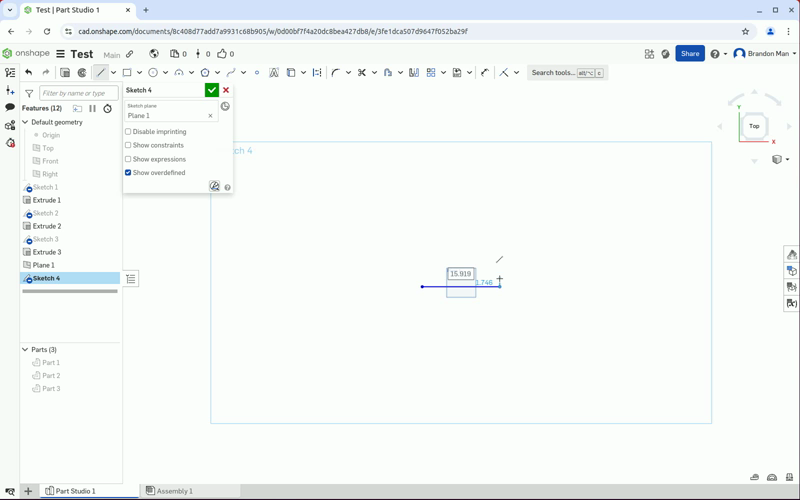
key_up(shift)
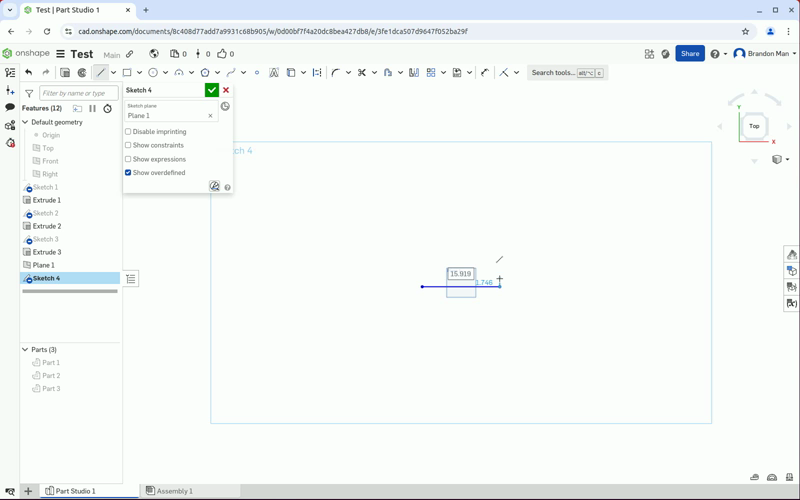
key_down(shift)
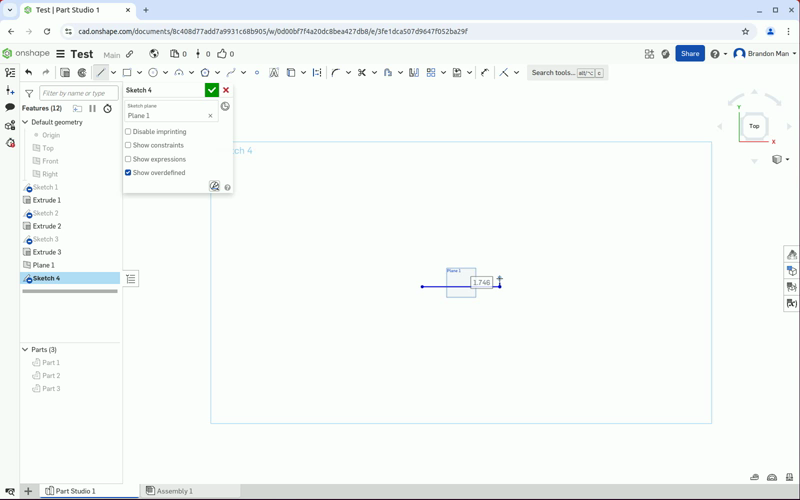
mouse_move(422, 278)
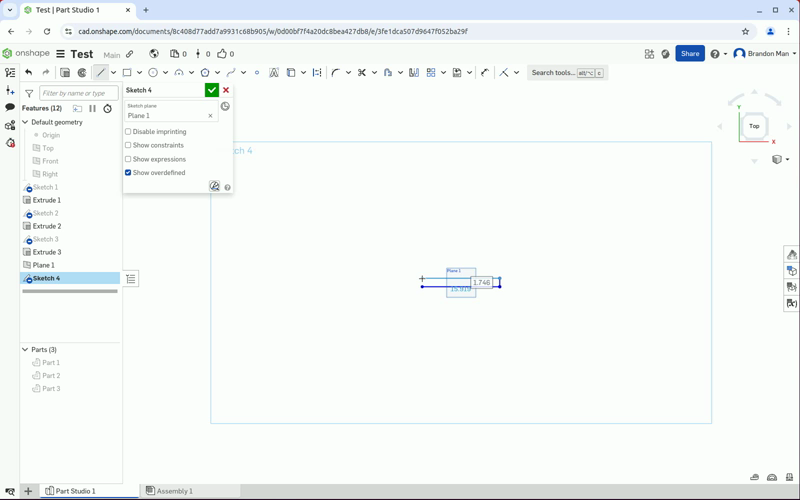
click(422, 278)
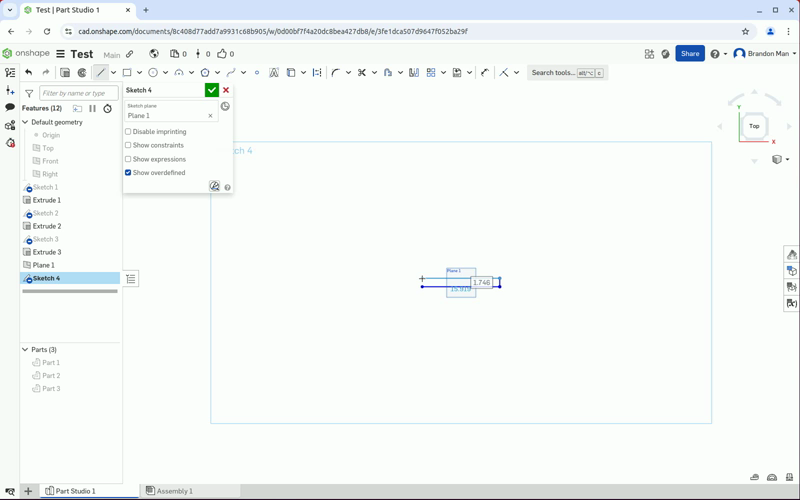
key_up(shift)
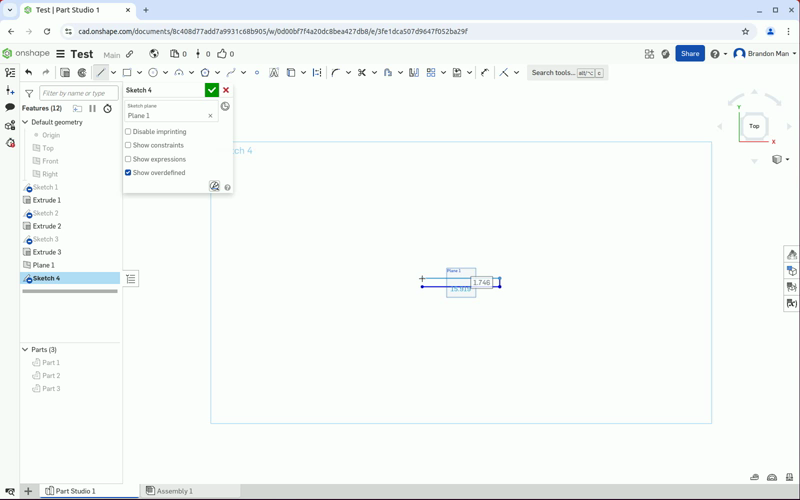
mouse_move(452, 278)
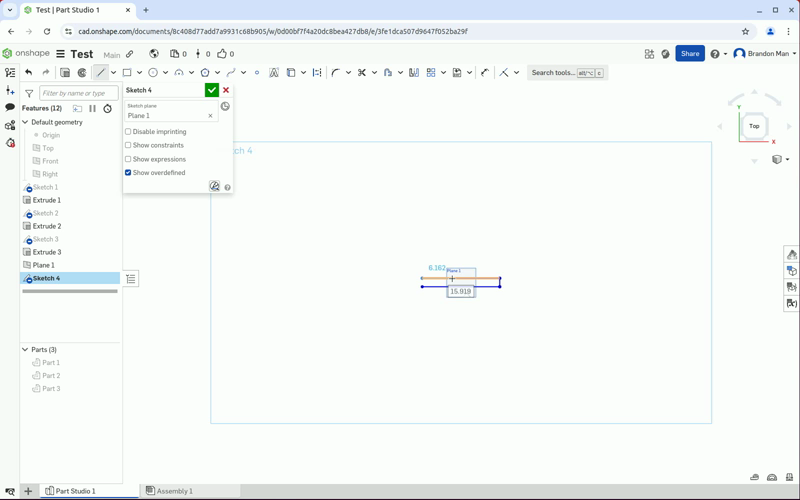
key_down(shift)
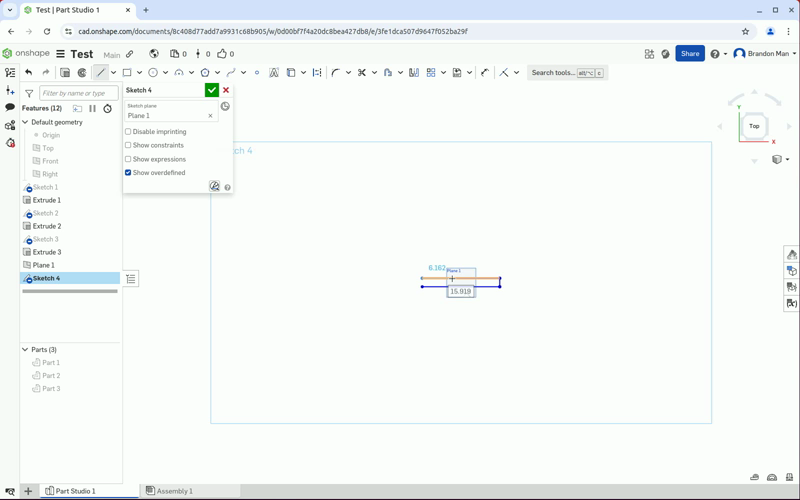
mouse_move(422, 286)
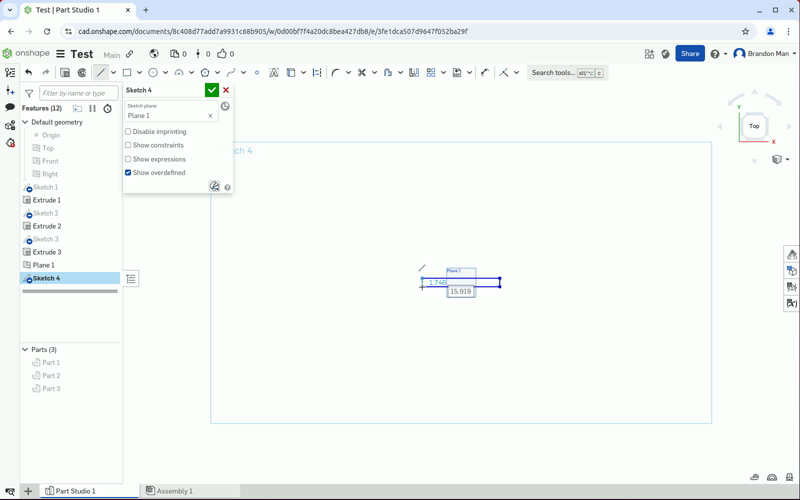
key_up(shift)
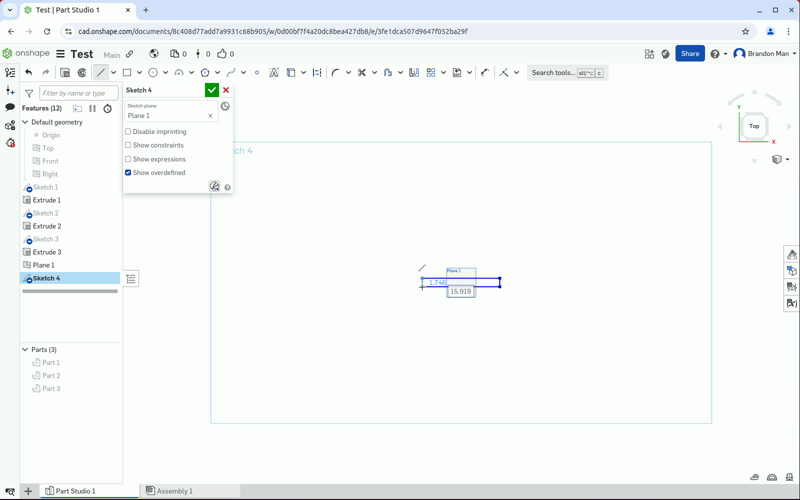
click(422, 286)
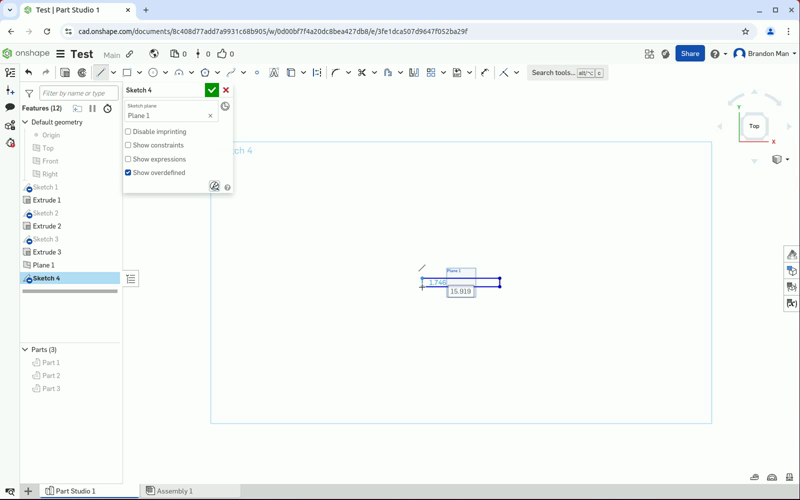
key(esc)
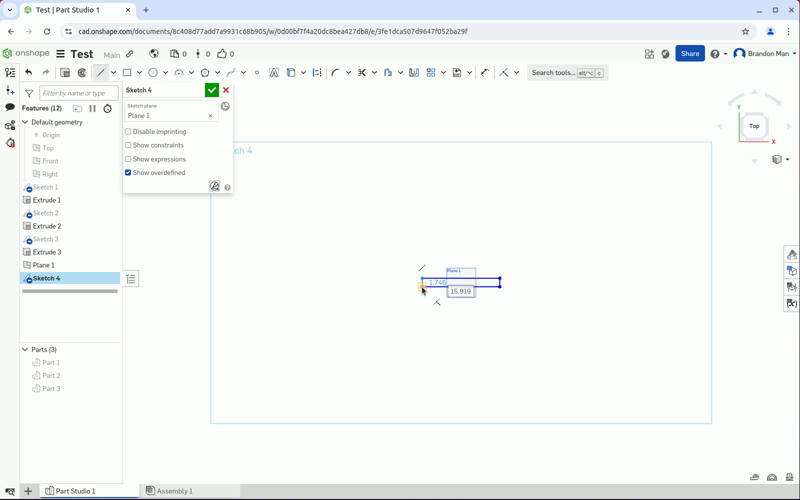
mouse_move(456, 284)
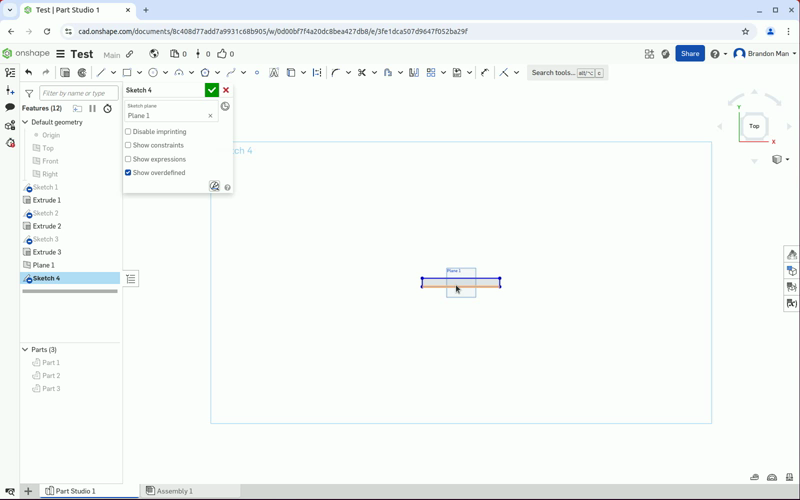
scroll(6)
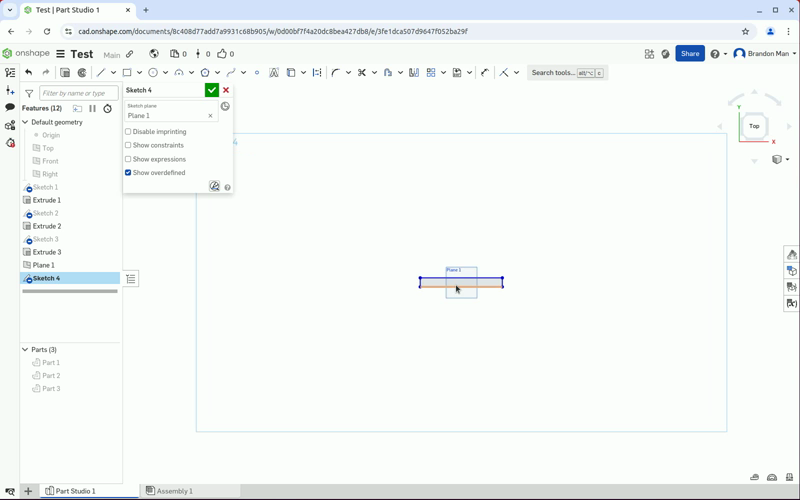
scroll(6)
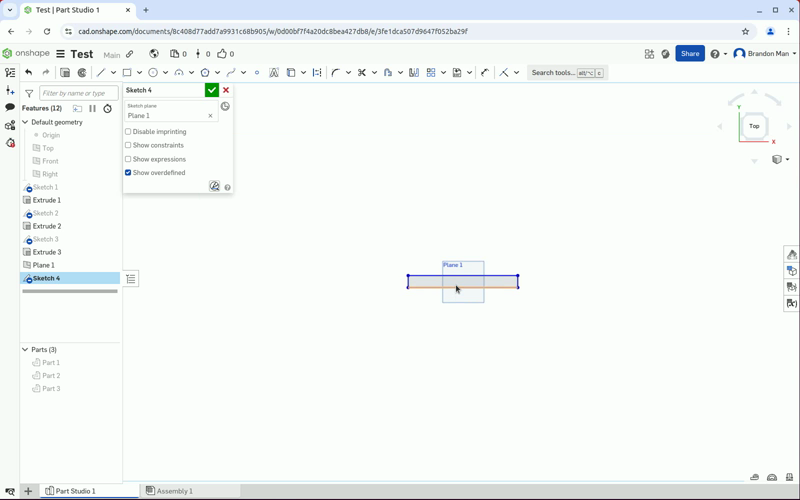
scroll(6)
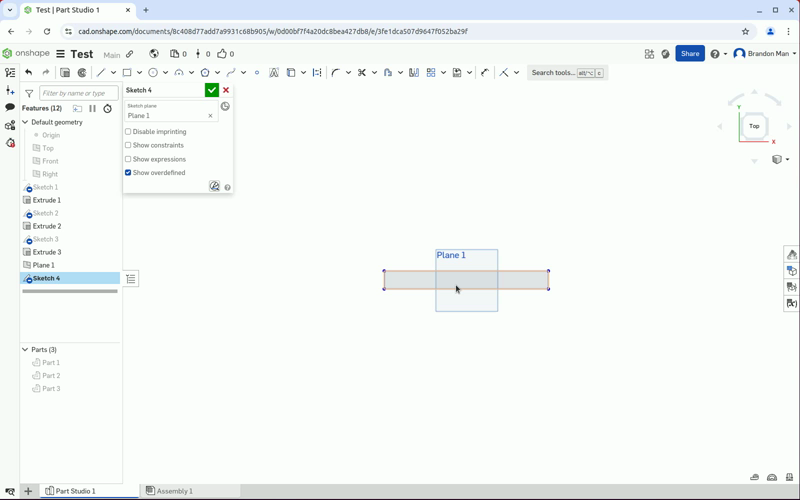
scroll(6)
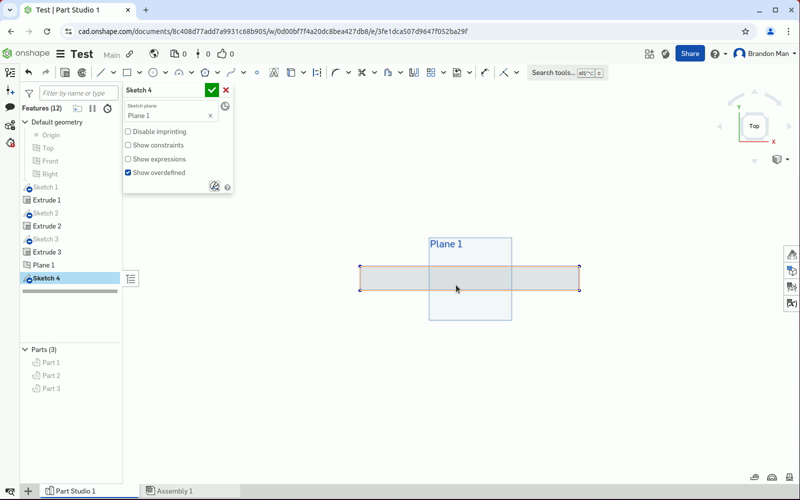
scroll(6)
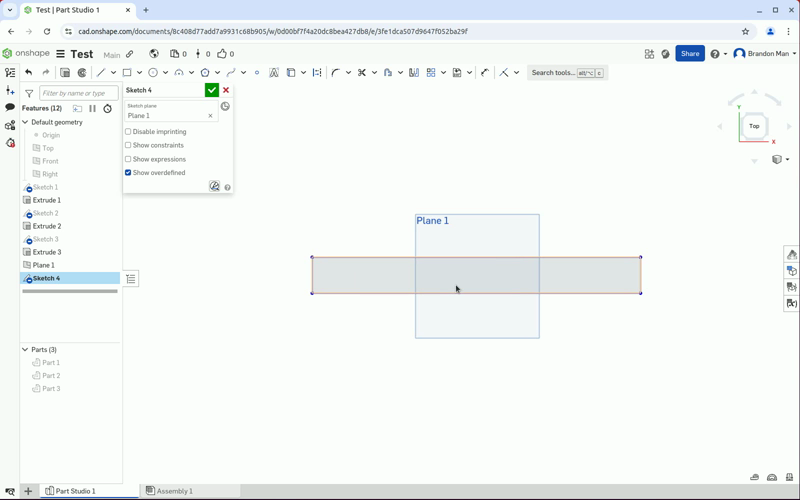
scroll(6)
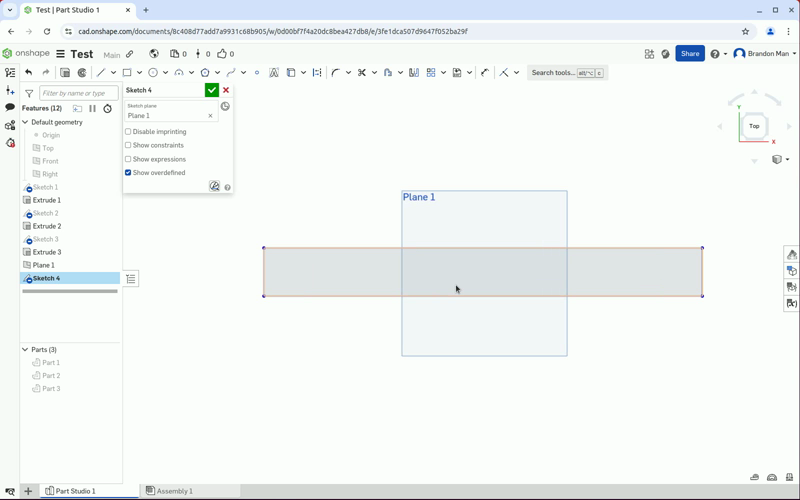
scroll(6)
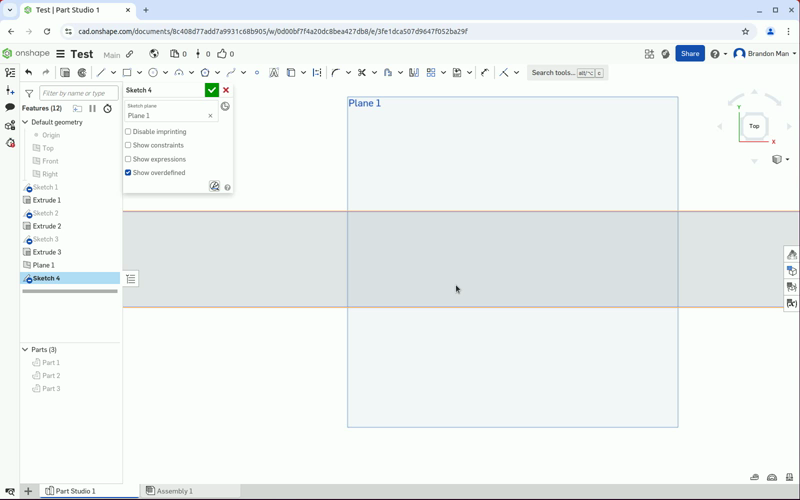
click(456, 284)
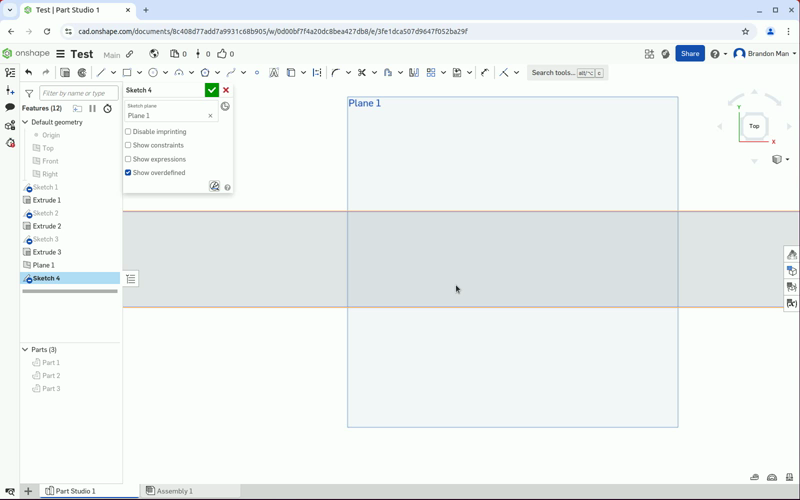
scroll(-6)
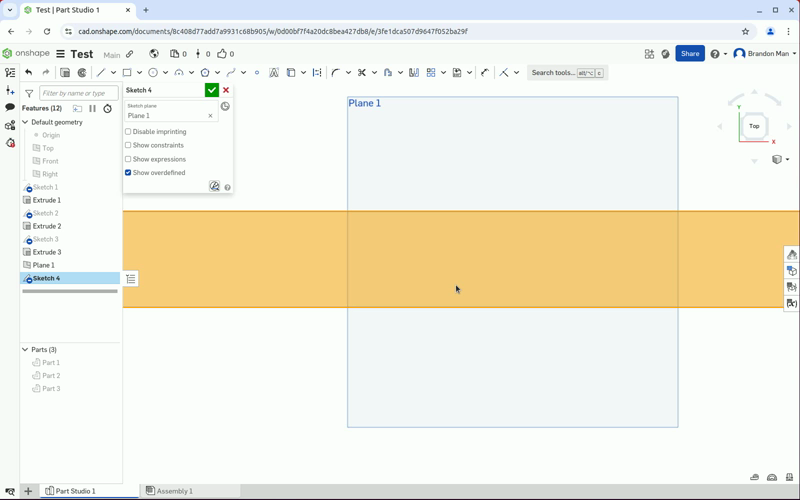
scroll(-6)
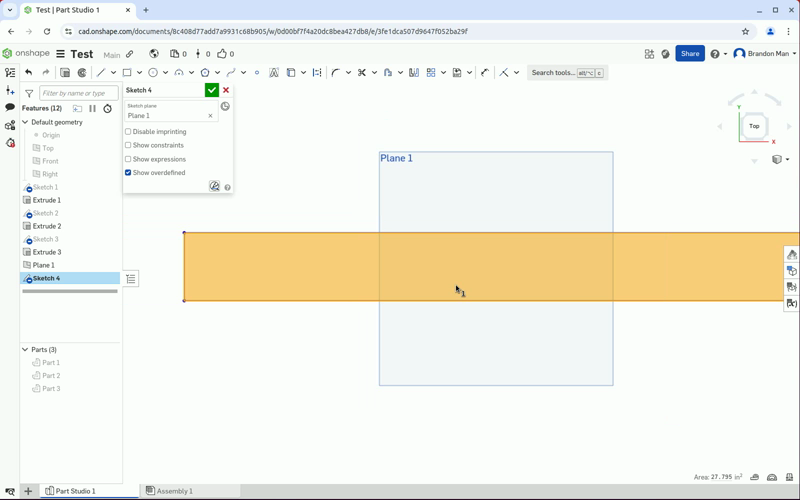
scroll(-6)
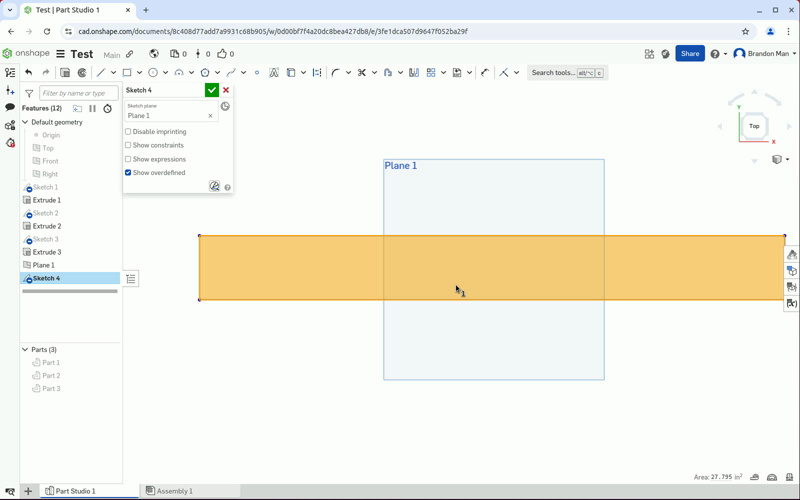
scroll(-6)
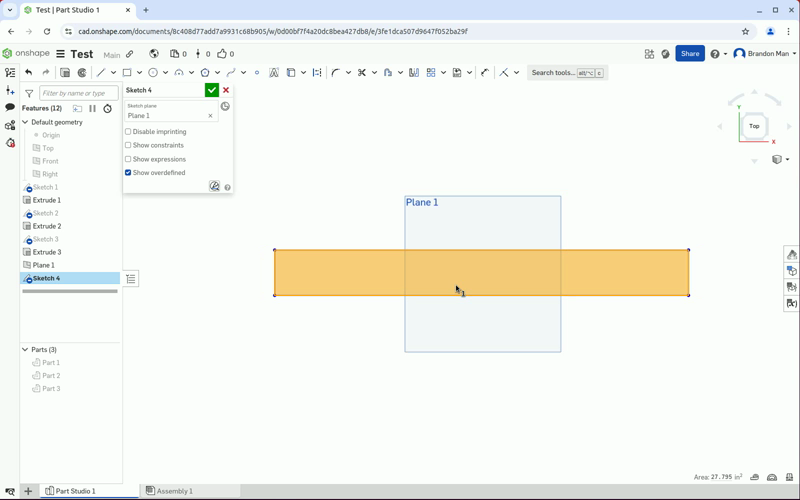
scroll(-6)
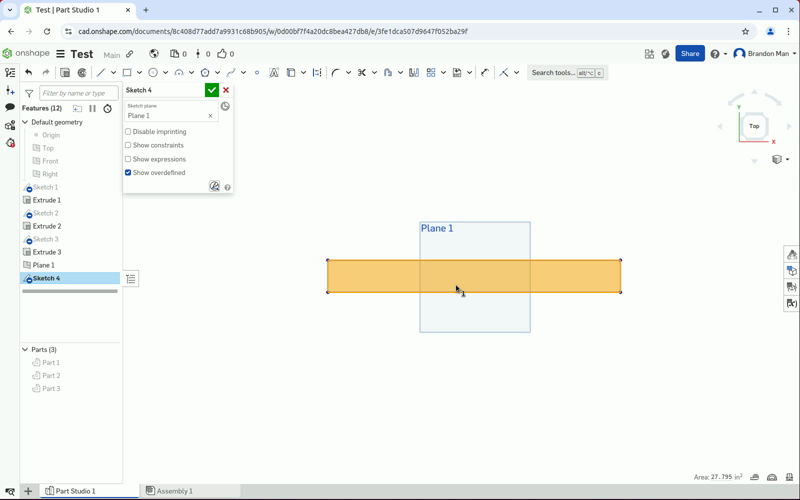
scroll(-6)
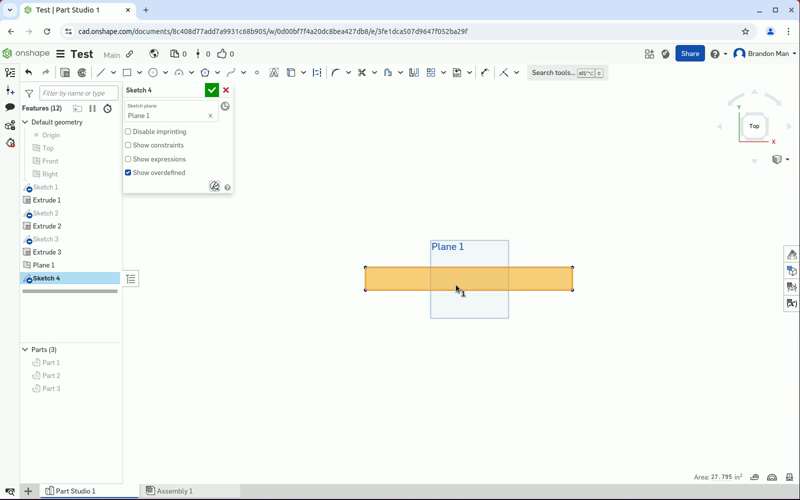
scroll(-6)
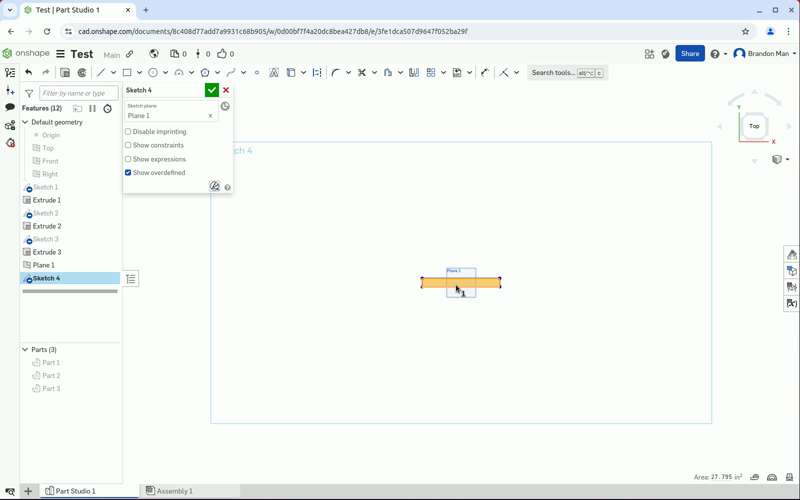
mouse_move(73, 352)
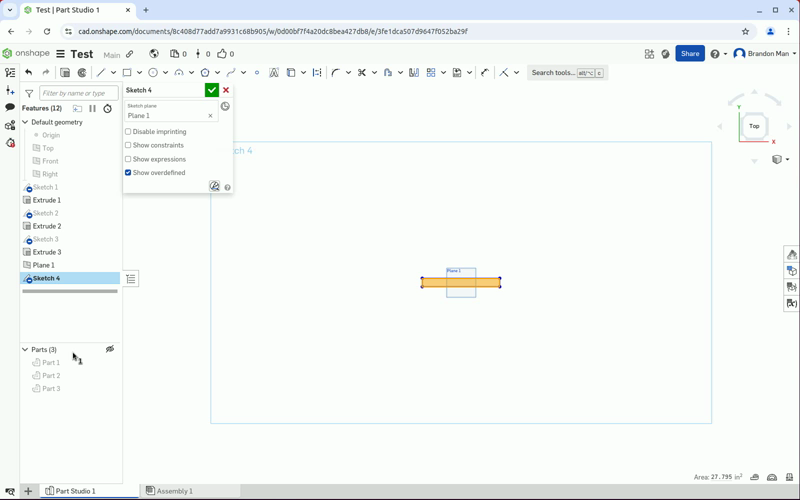
key(shift+y)
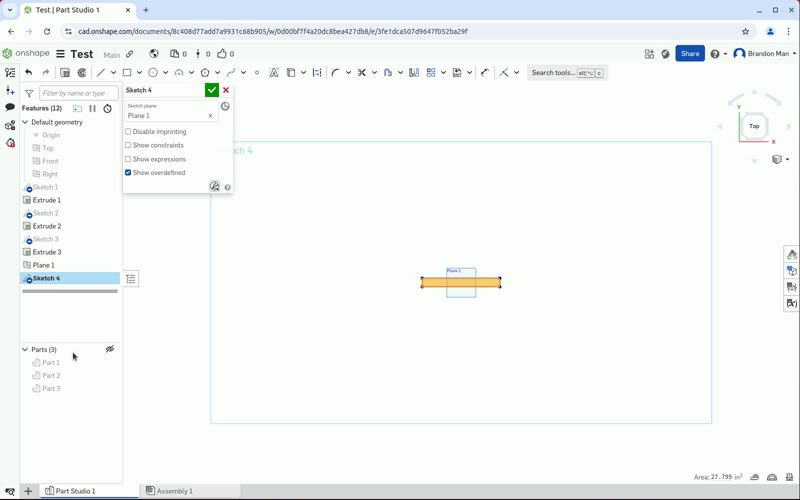
key(shift+e)
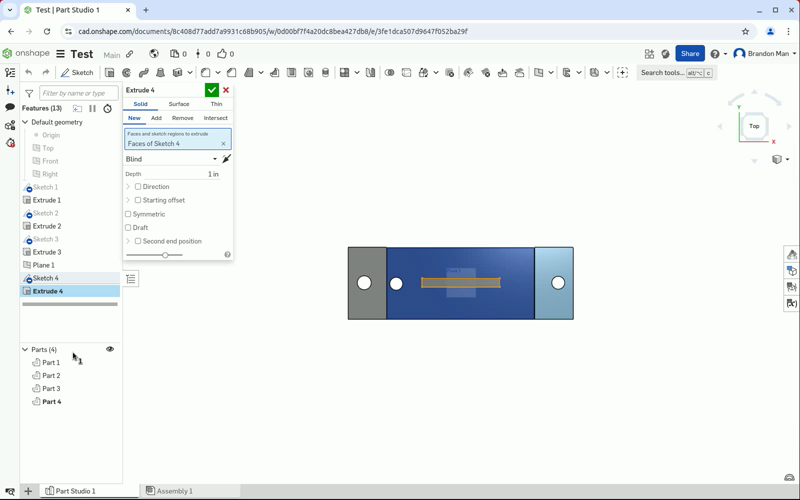
mouse_move(143, 106)
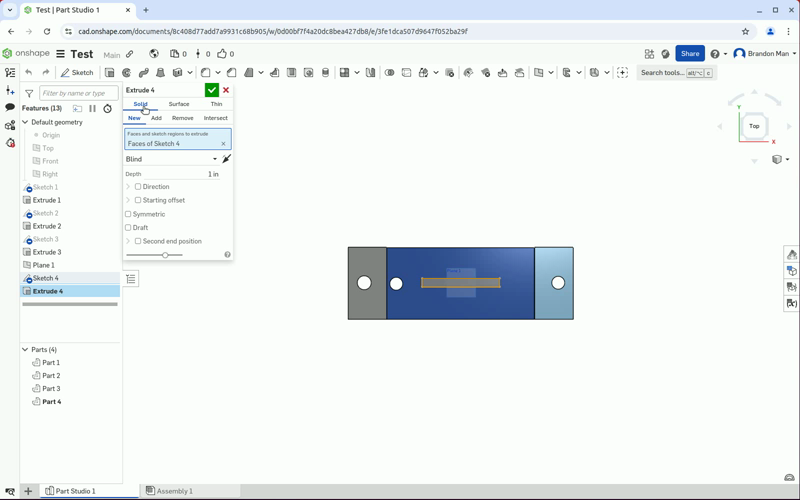
click(143, 106)
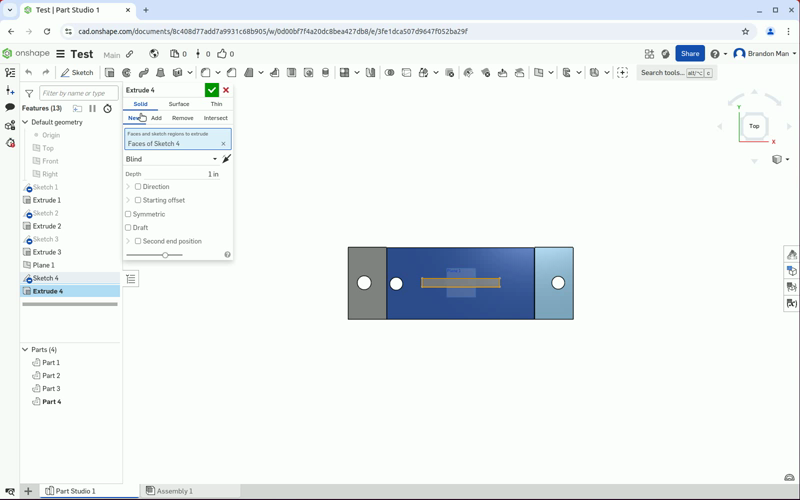
mouse_move(137, 120)
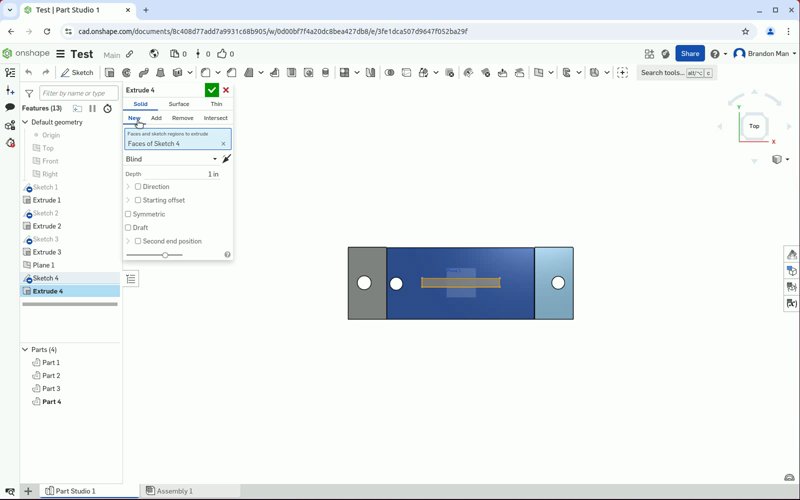
click(137, 120)
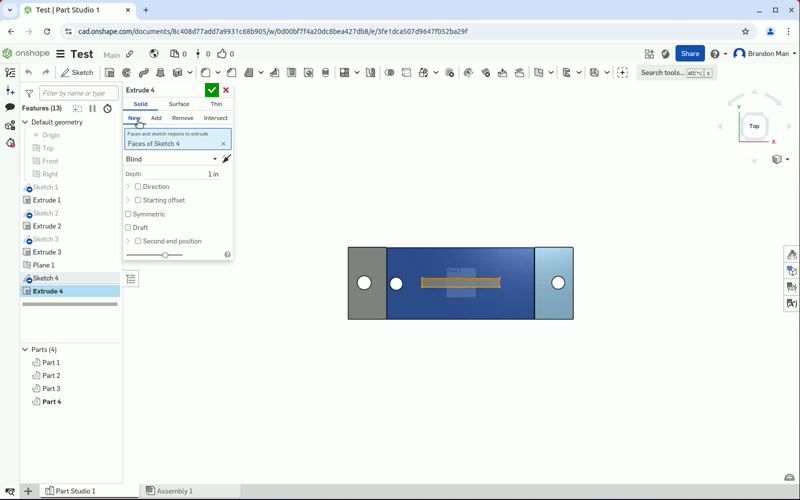
key(tab, 4)
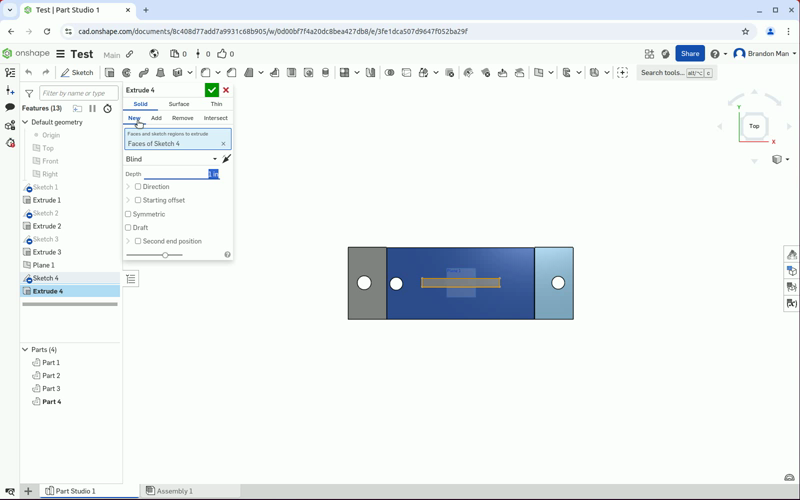
text(2.407)
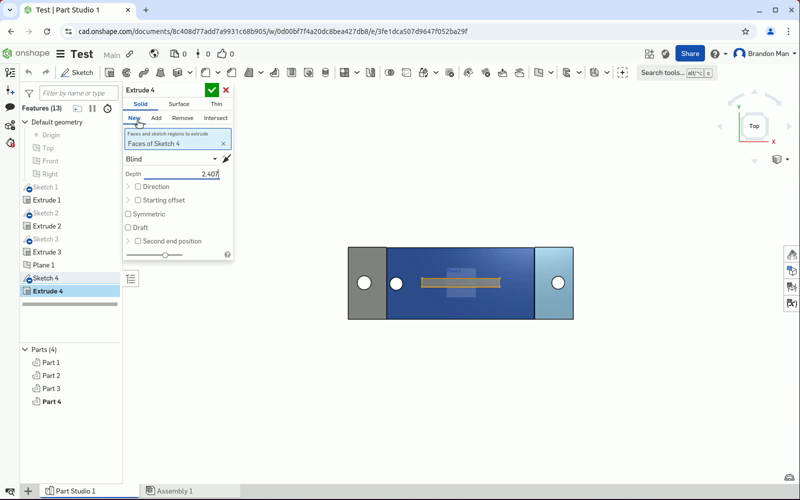
key(enter)
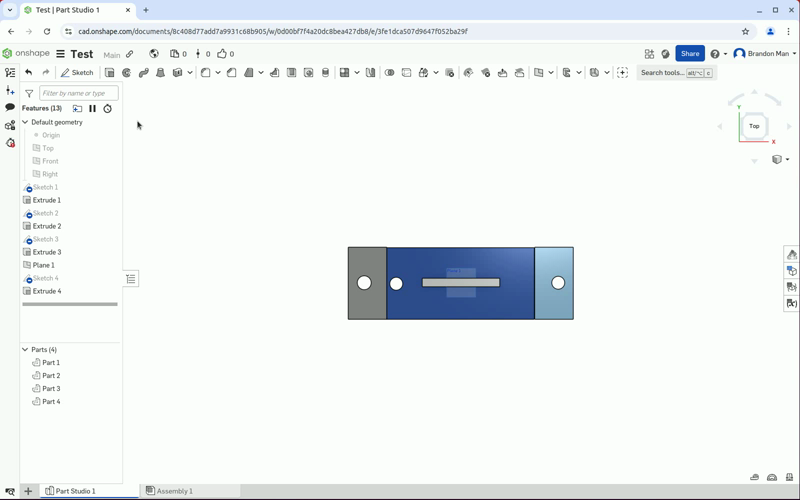
key(shift+h)
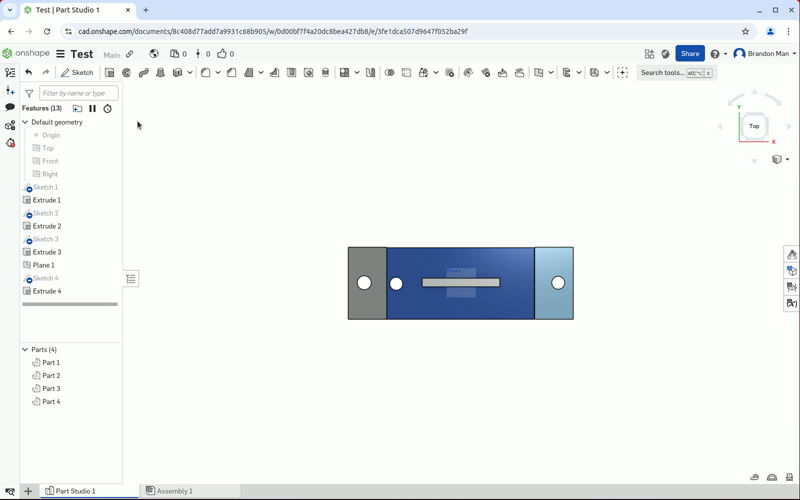
key(shift+h)
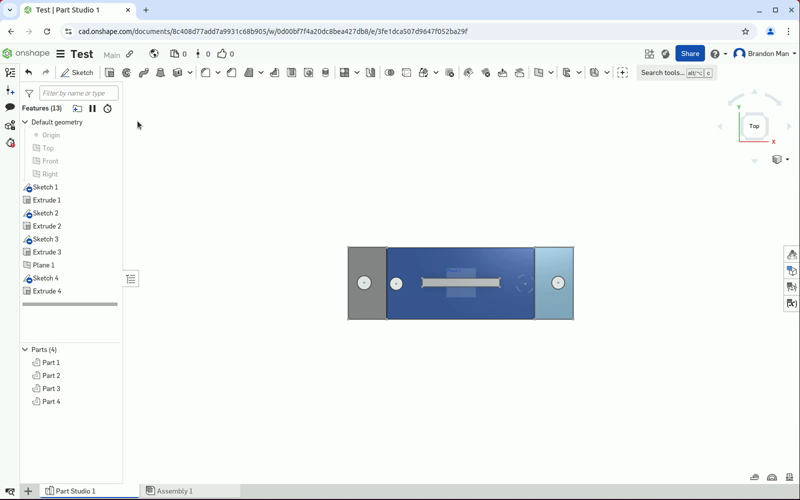
key(shift+7)
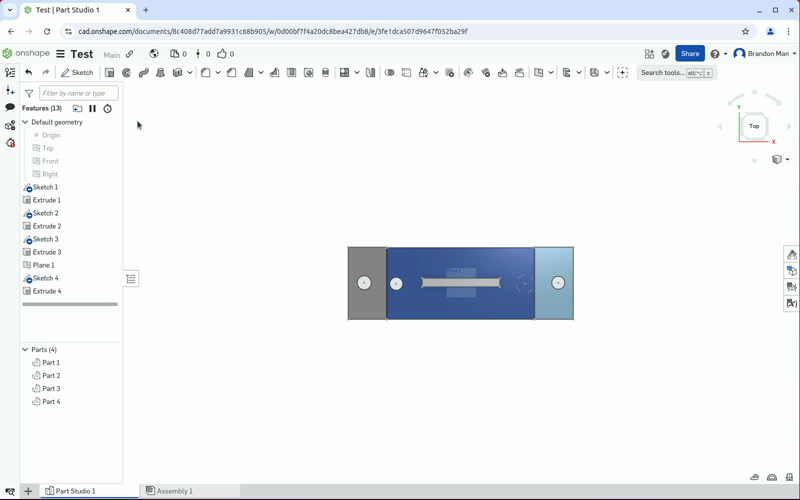
key(up, 3)
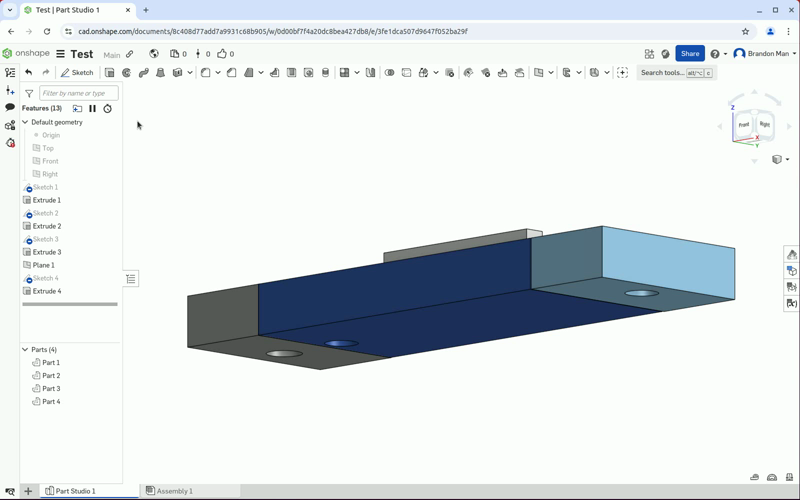
key(left, 3)
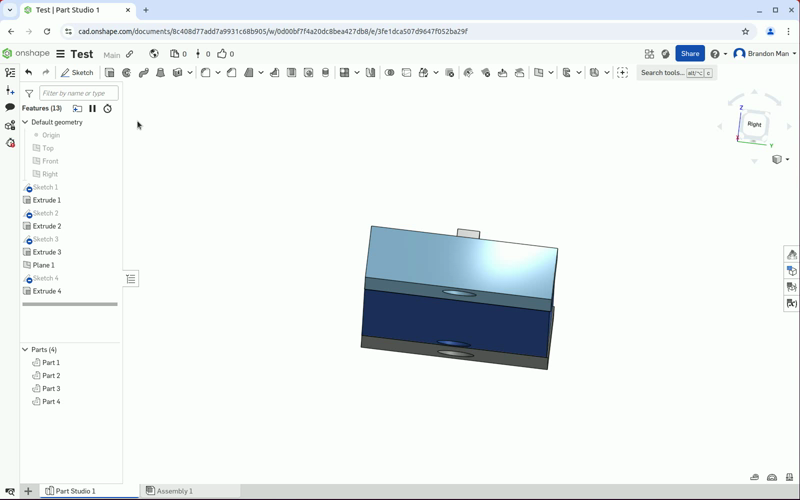
key(right, 3)
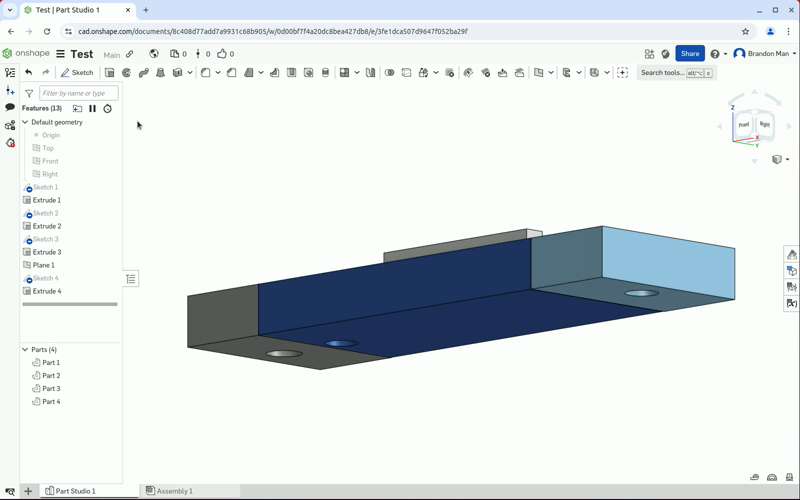
key(down, 3)
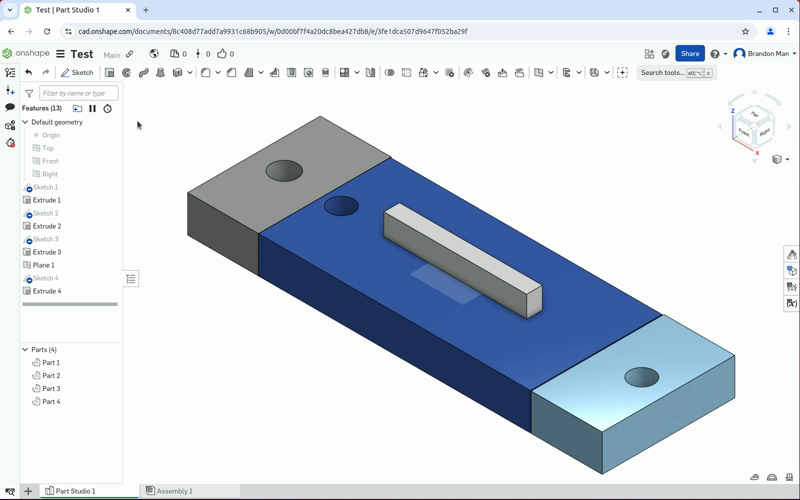
mouse_move(73, 189)
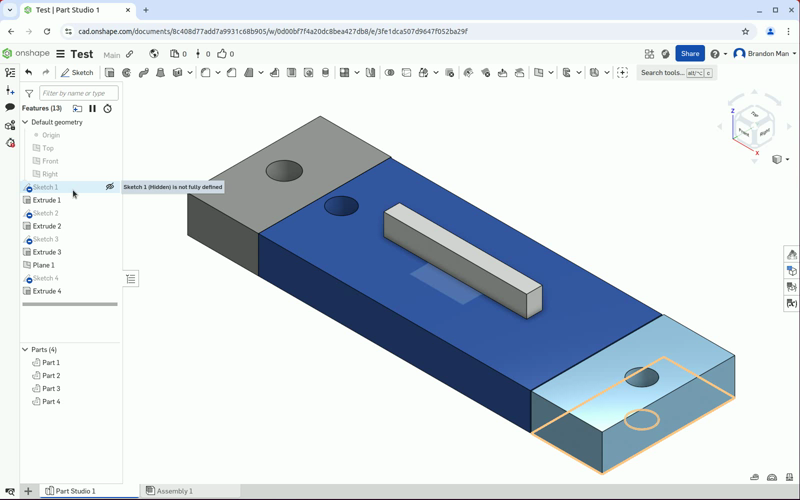
click(73, 189)